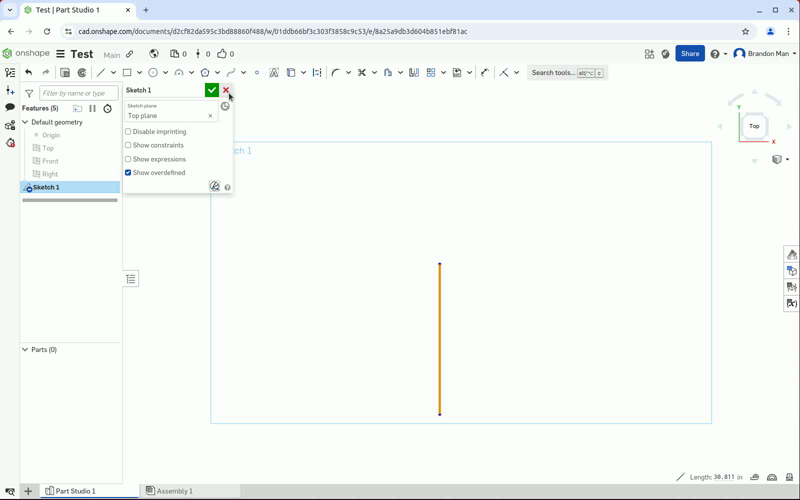
key(shift+h)
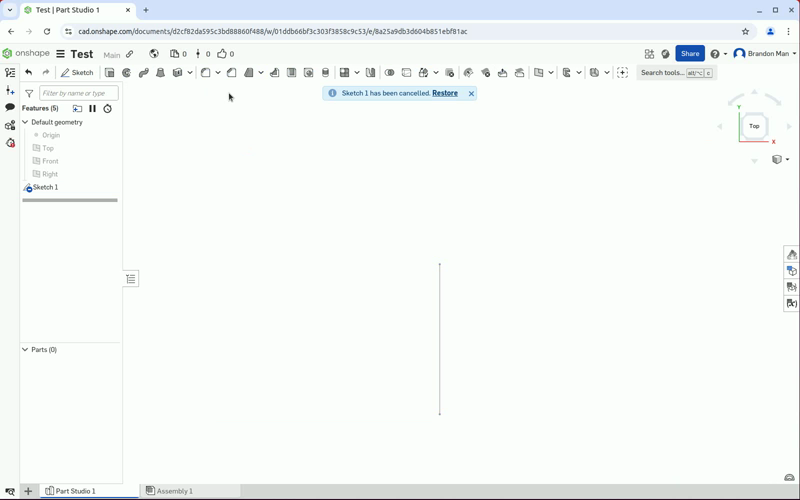
key(shift+s)
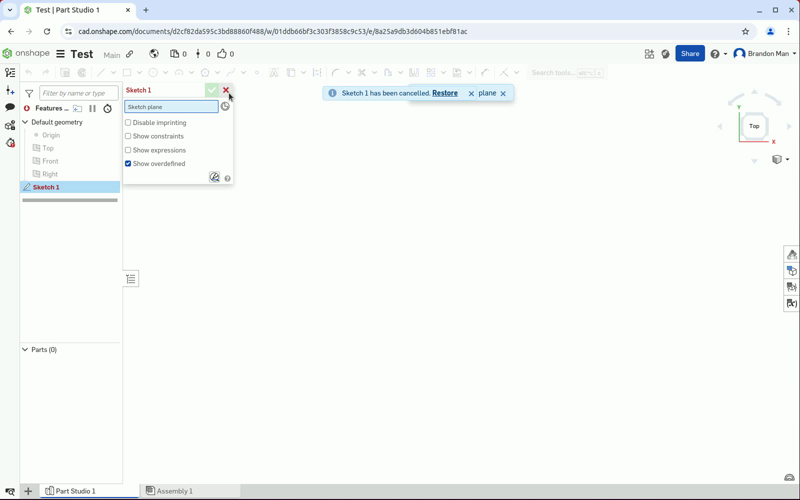
mouse_move(73, 150)
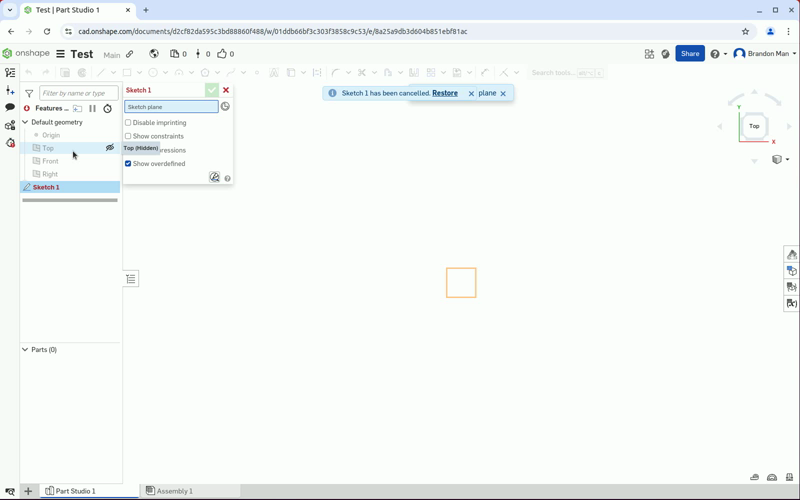
click(73, 150)
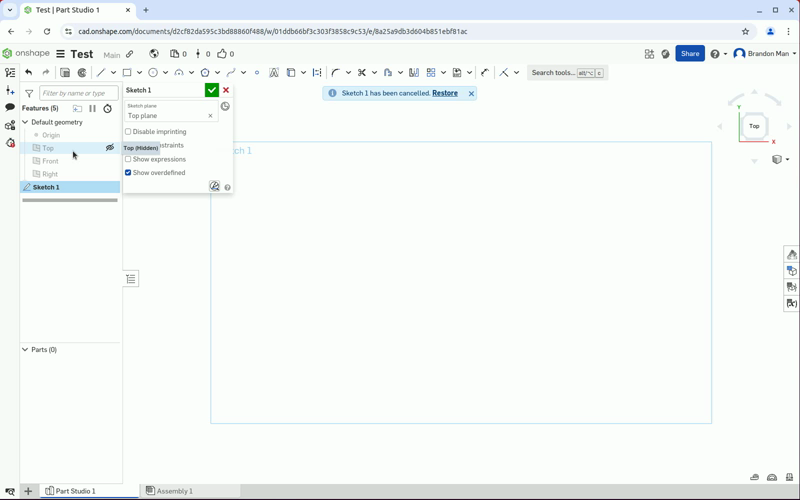
mouse_move(73, 352)
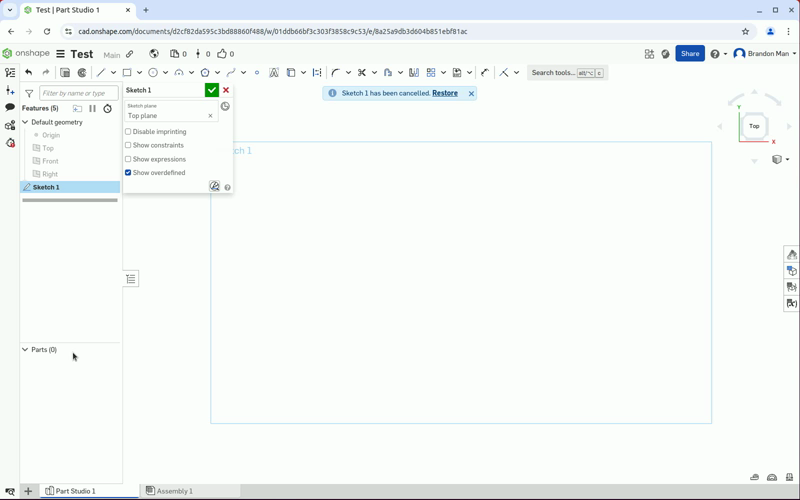
key(y)
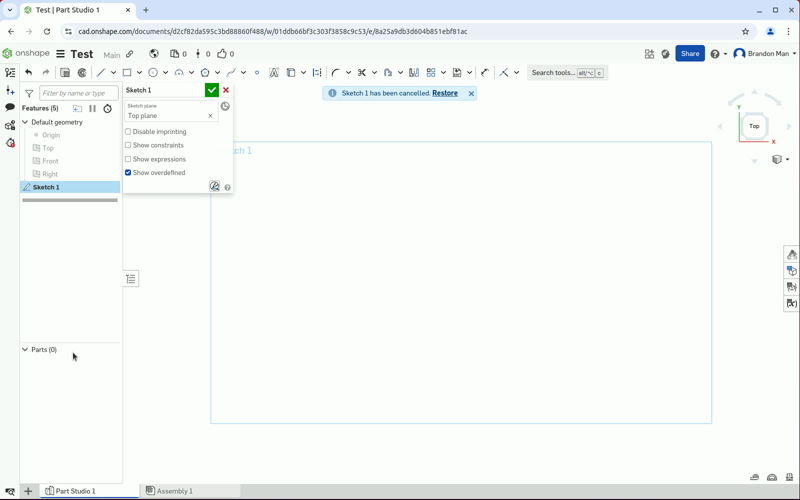
key(l)
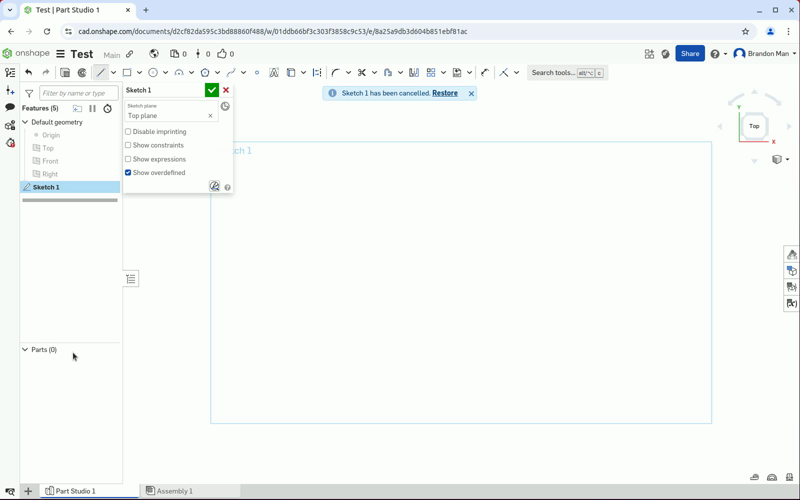
key_down(shift)
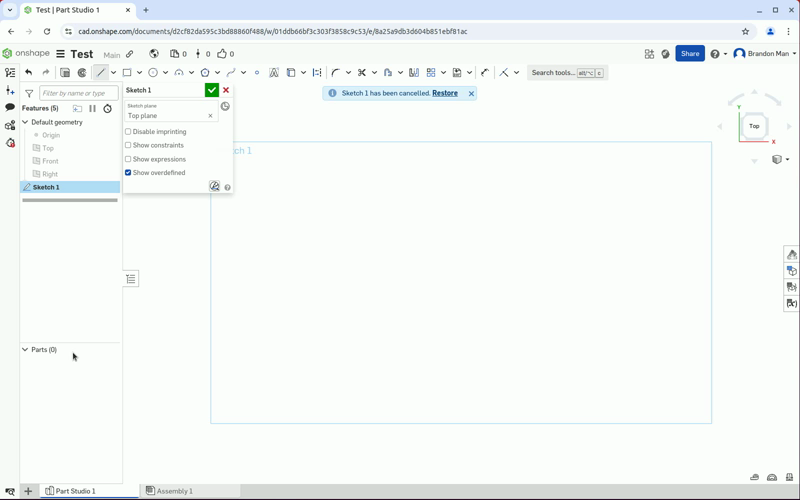
mouse_move(460, 282)
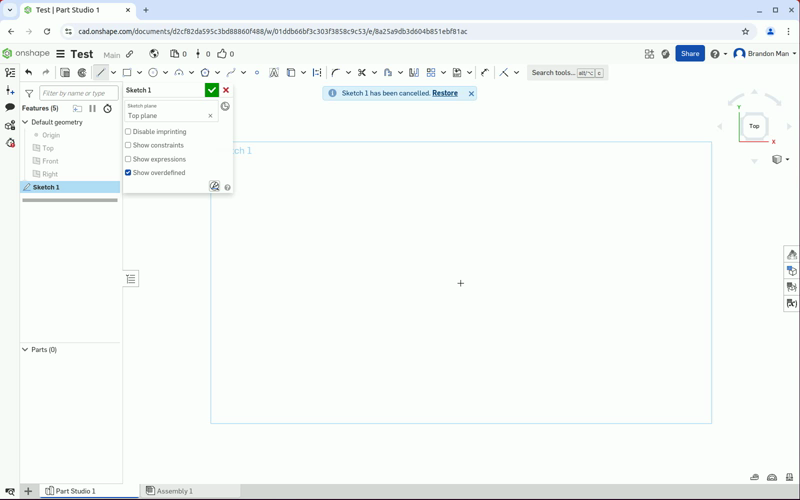
click(460, 282)
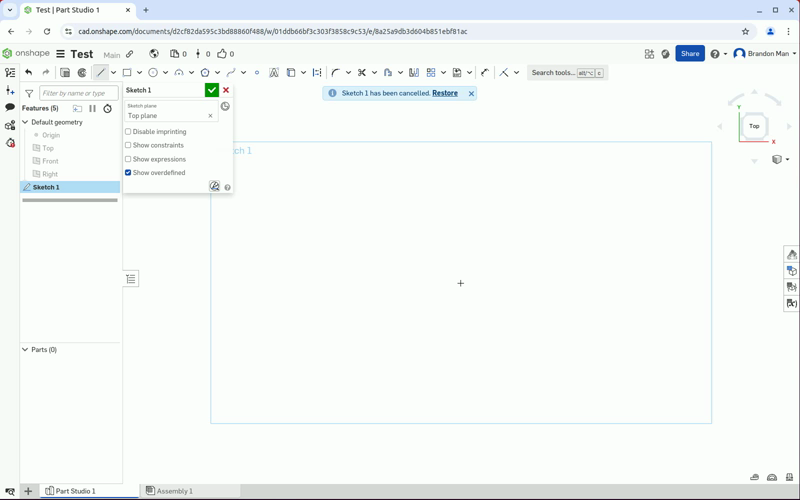
key_up(shift)
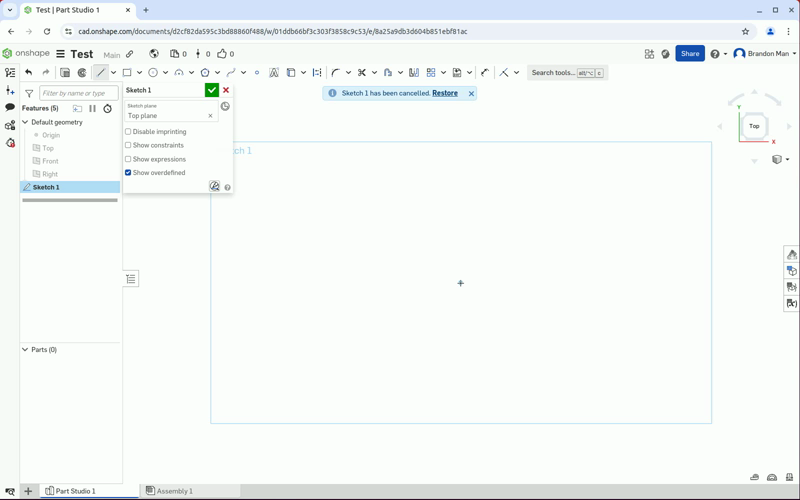
key_down(shift)
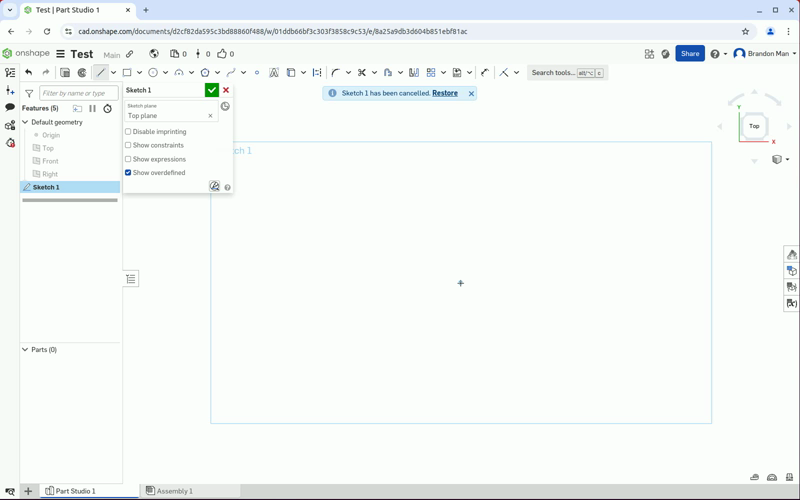
mouse_move(573, 282)
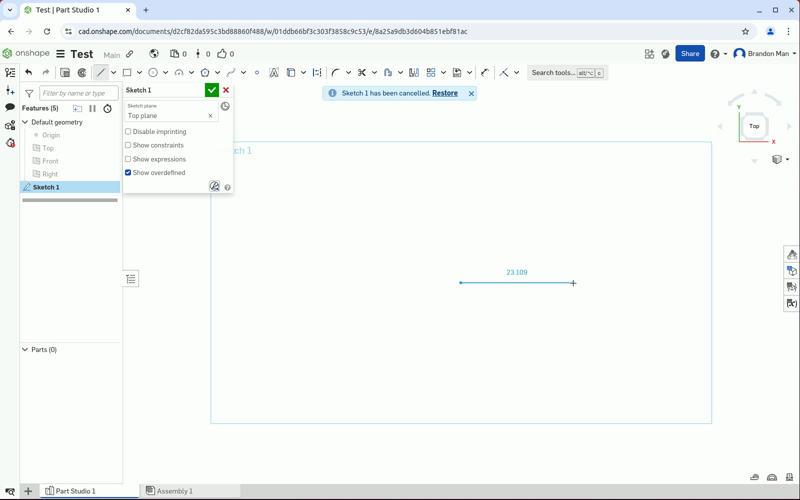
click(573, 282)
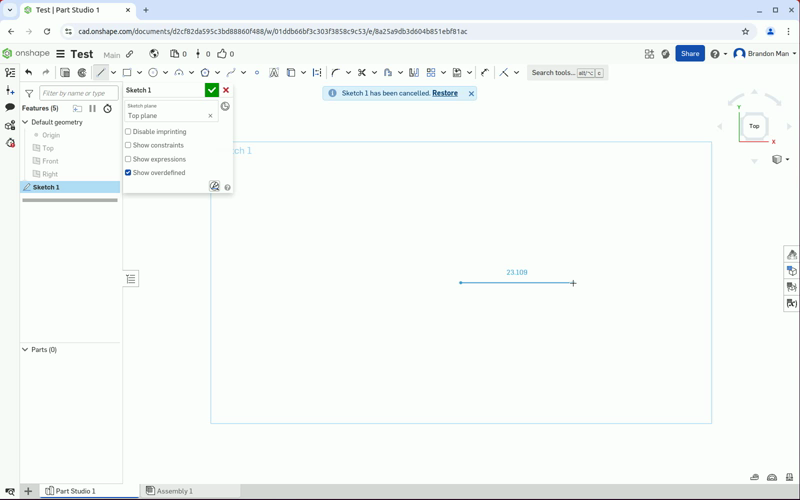
key_up(shift)
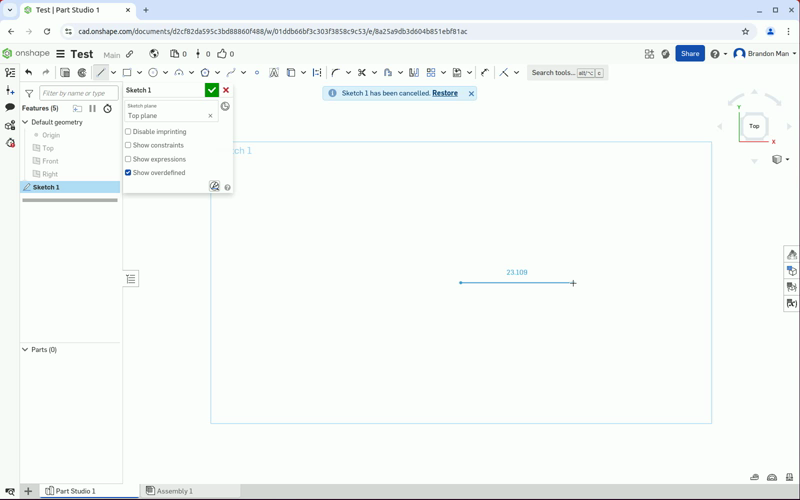
key_down(shift)
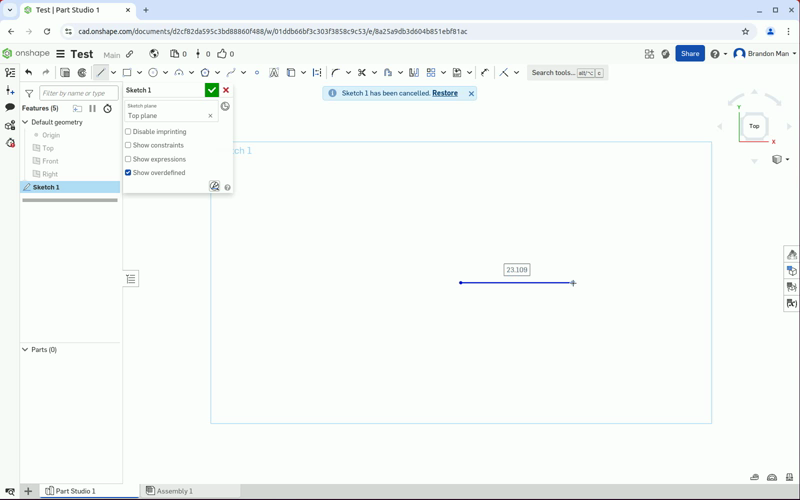
mouse_move(573, 170)
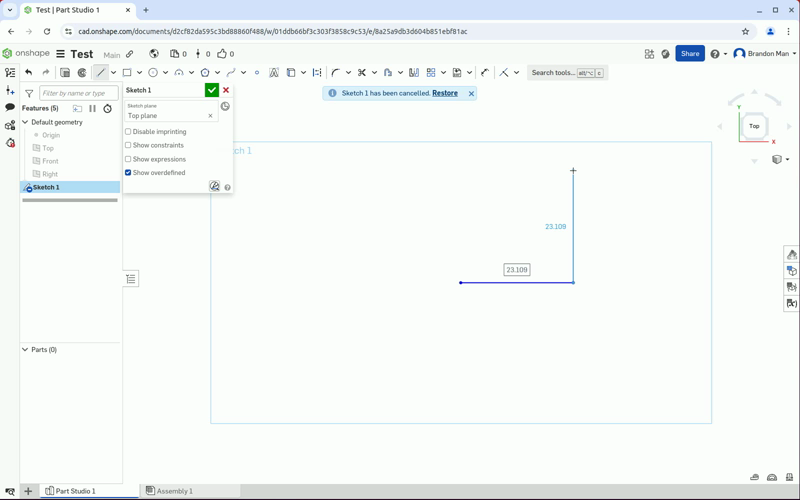
click(573, 170)
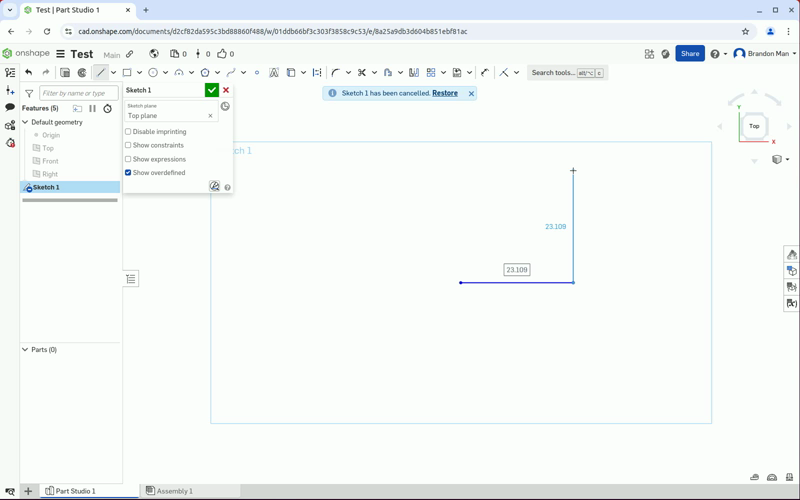
key_up(shift)
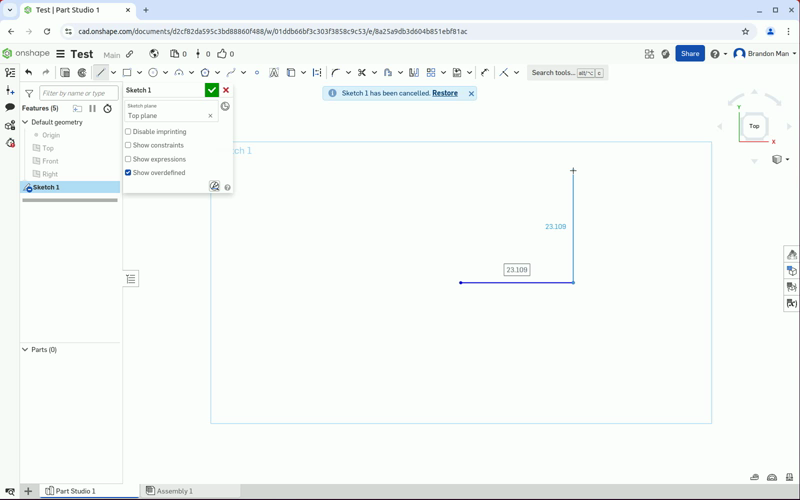
key_down(shift)
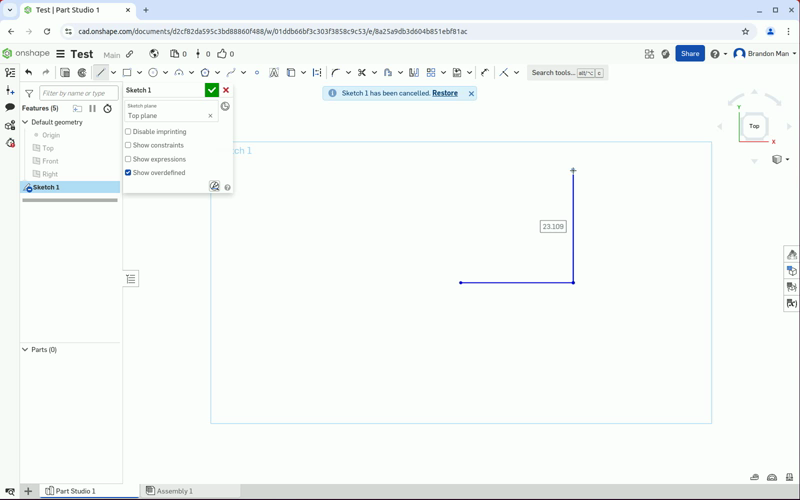
mouse_move(460, 170)
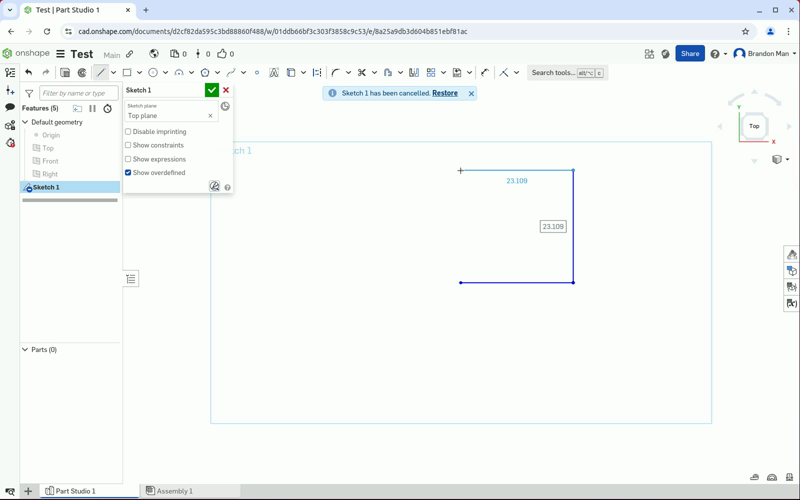
click(460, 170)
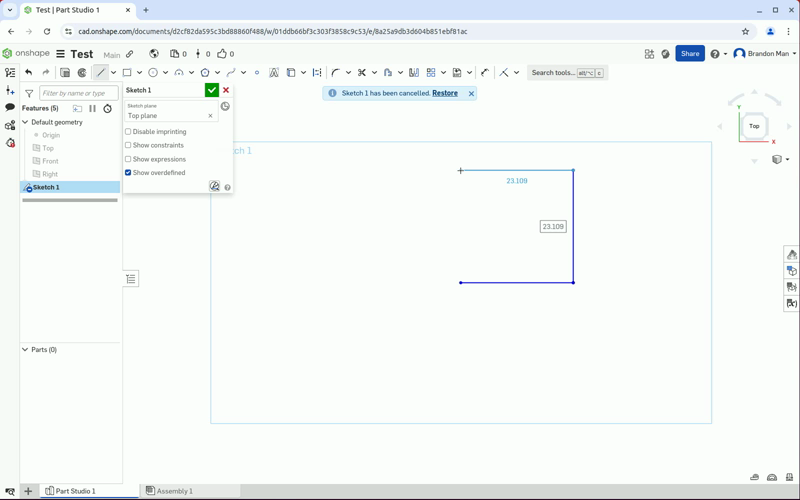
key_up(shift)
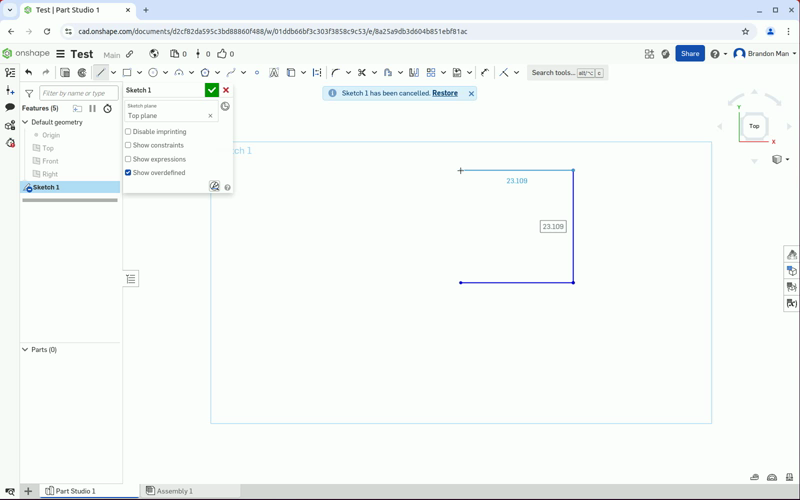
key_down(shift)
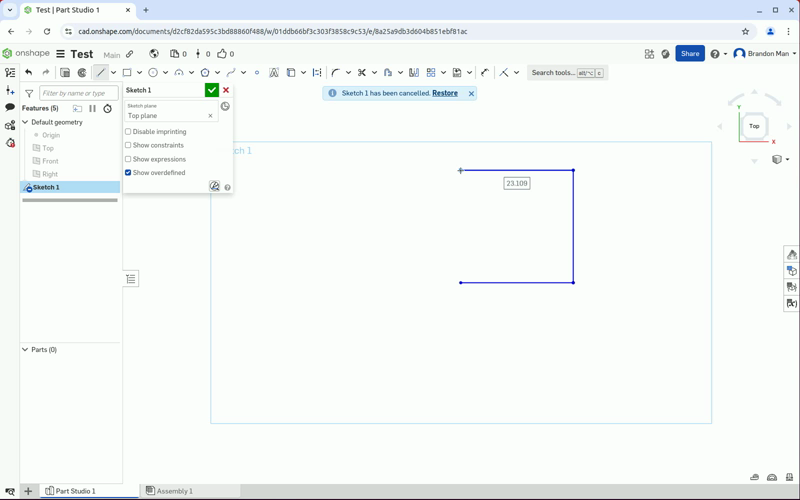
mouse_move(460, 282)
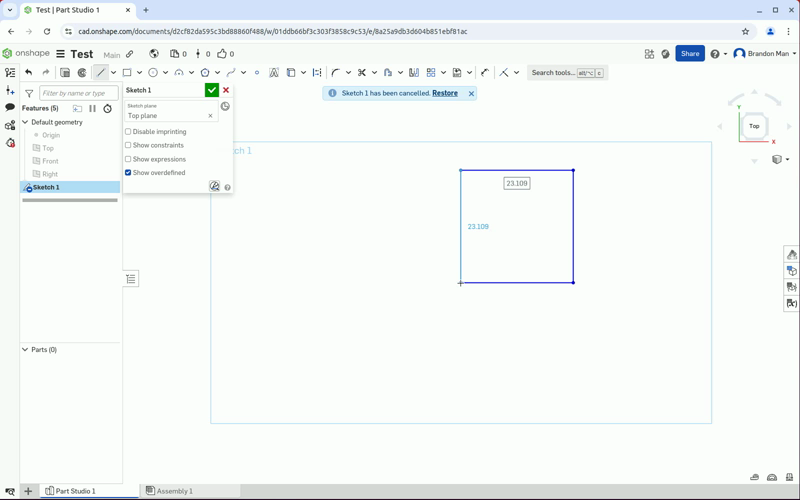
key_up(shift)
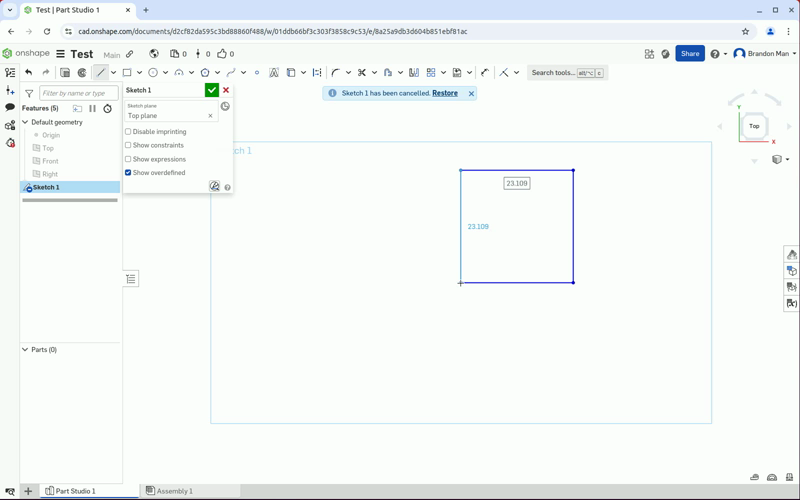
click(460, 282)
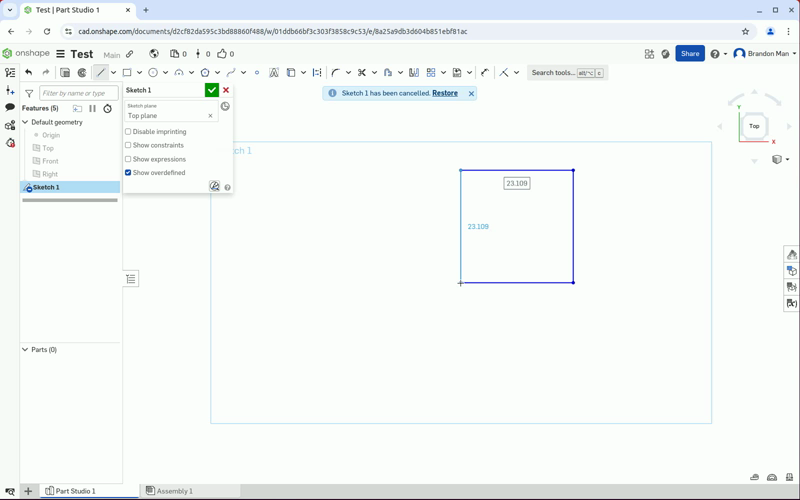
key(esc)
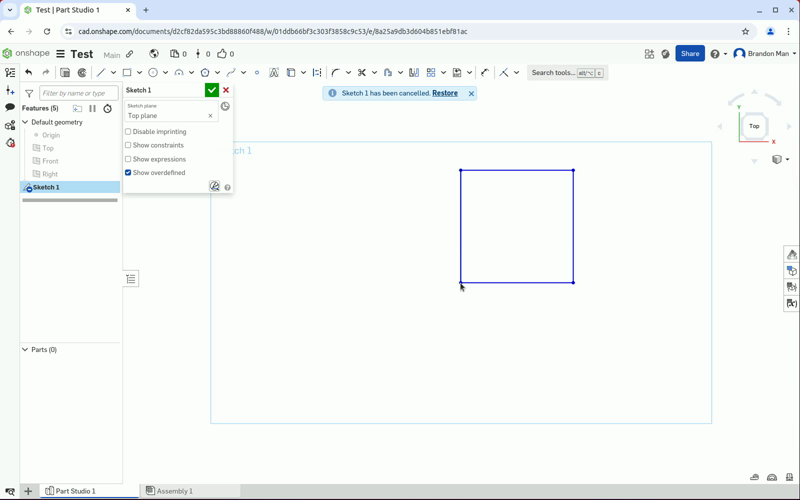
mouse_move(500, 250)
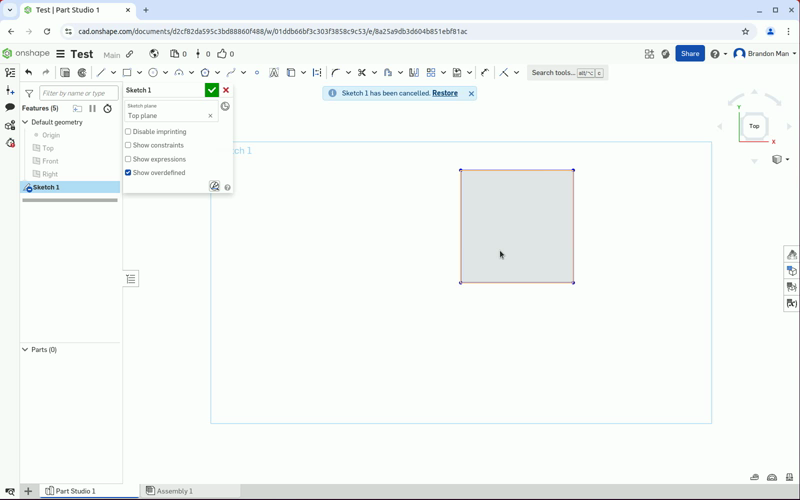
click(500, 250)
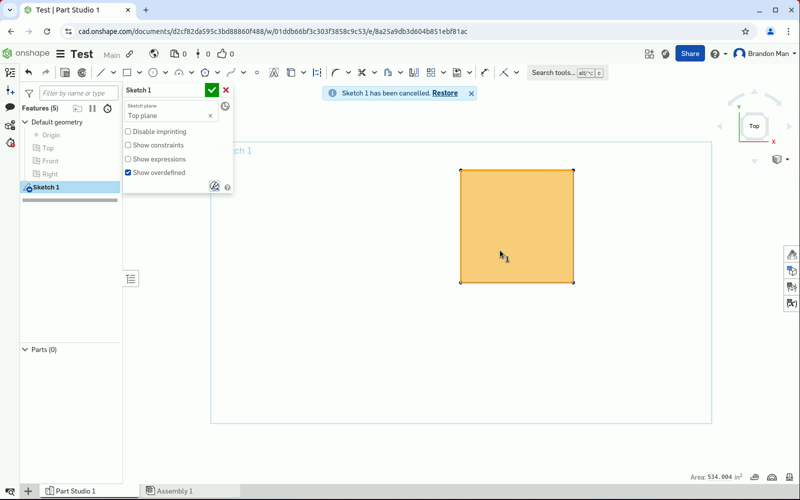
mouse_move(73, 352)
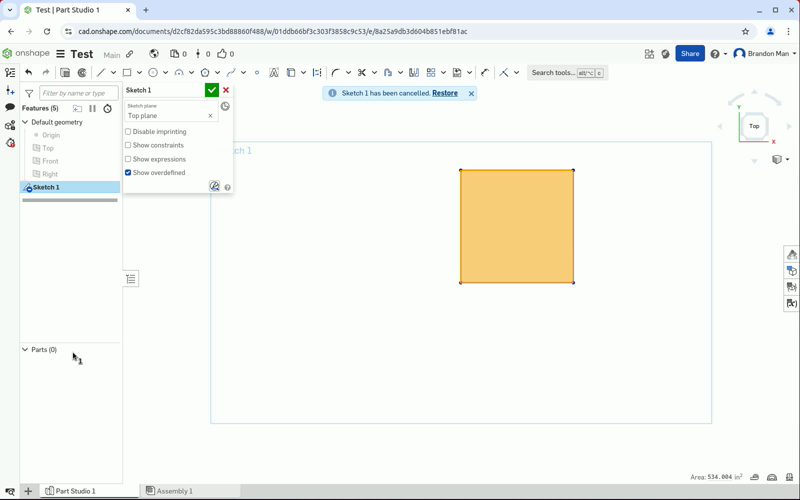
key(shift+y)
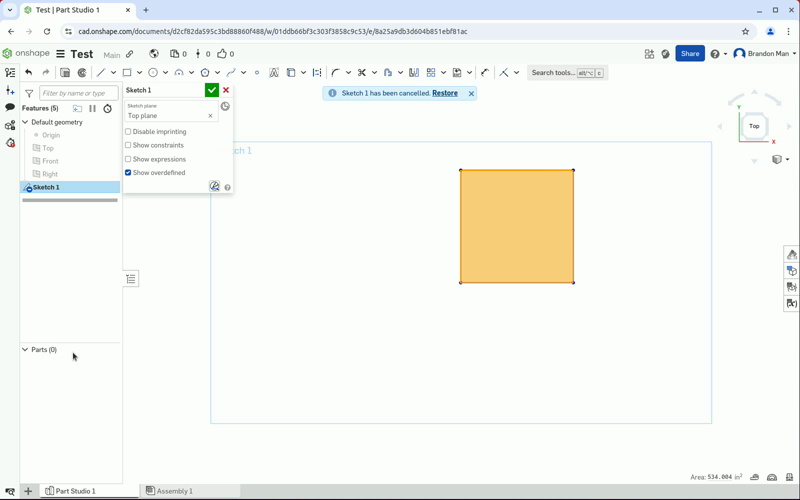
key(shift+e)
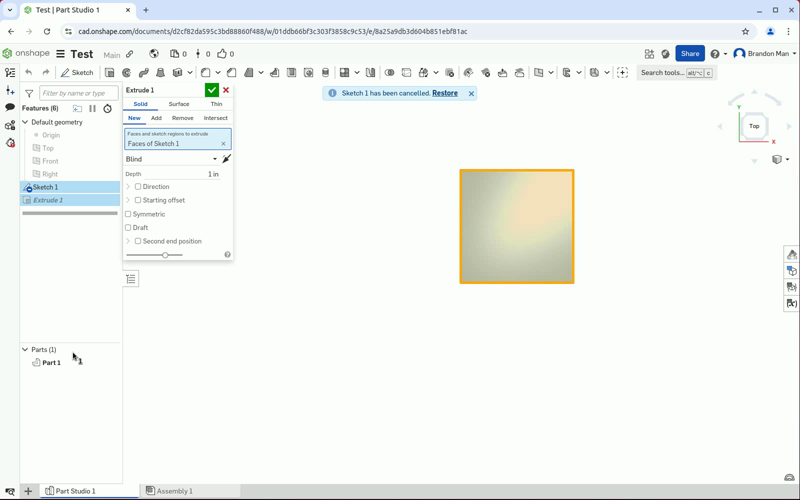
mouse_move(143, 106)
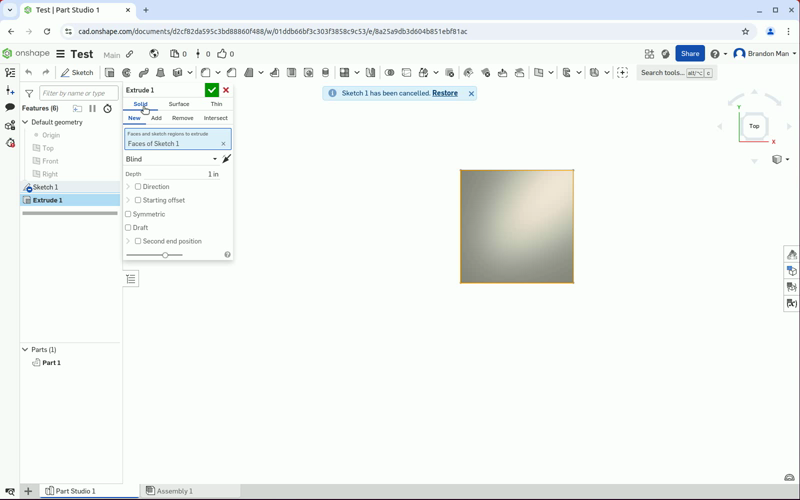
click(143, 106)
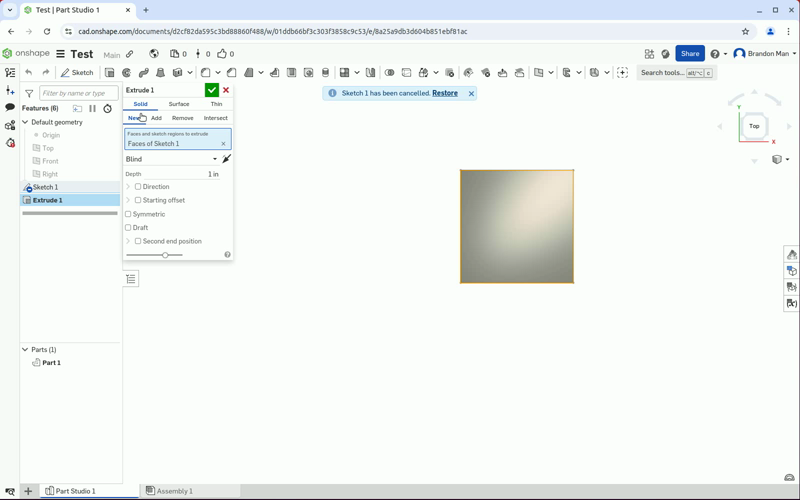
mouse_move(137, 120)
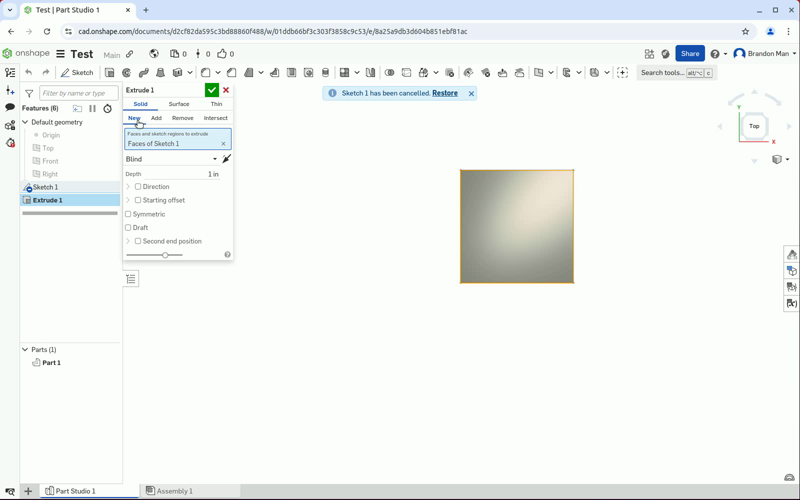
click(137, 120)
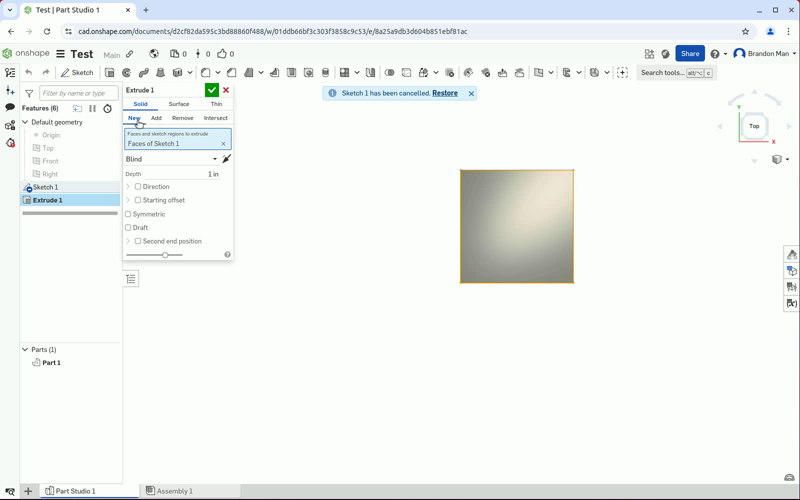
key(tab, 4)
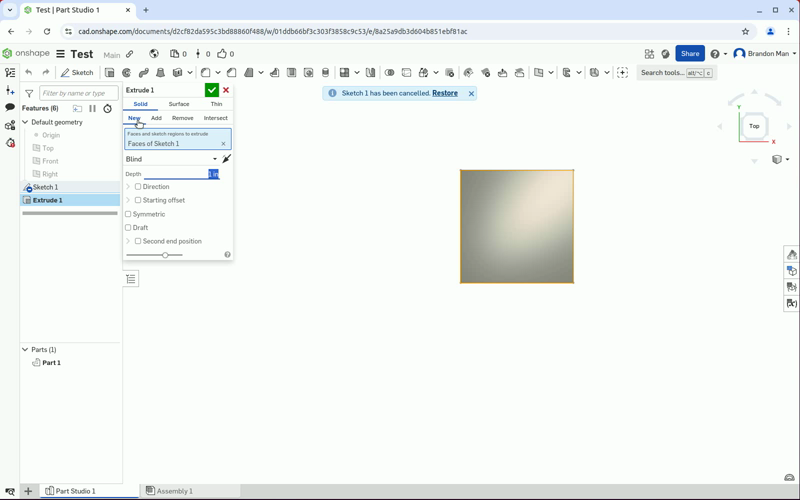
text(-0.241)
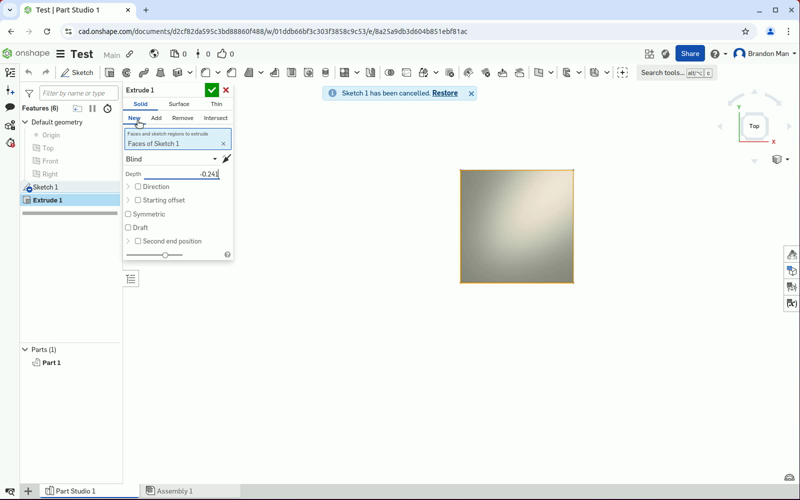
key(enter)
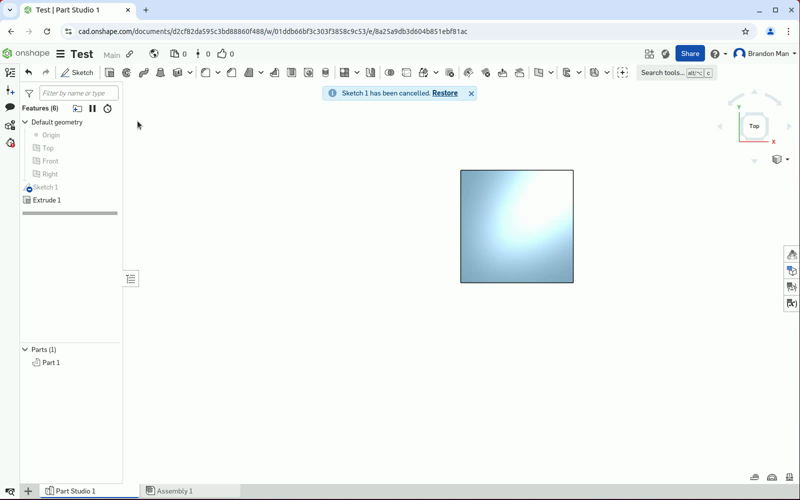
key(shift+h)
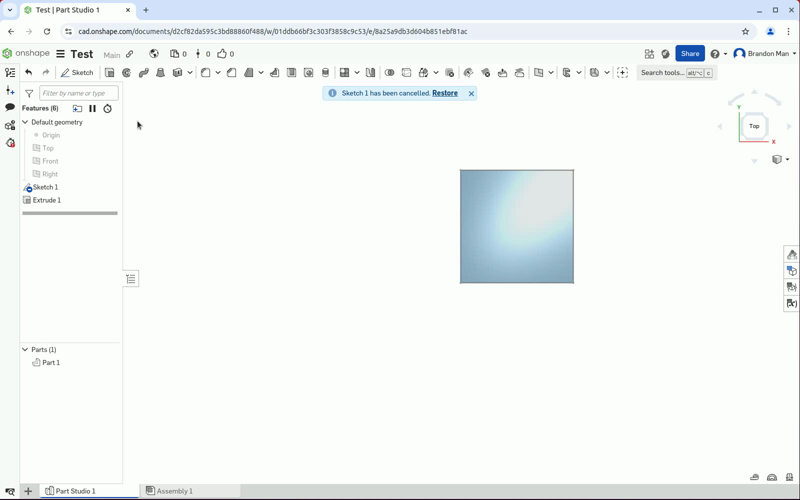
key(shift+h)
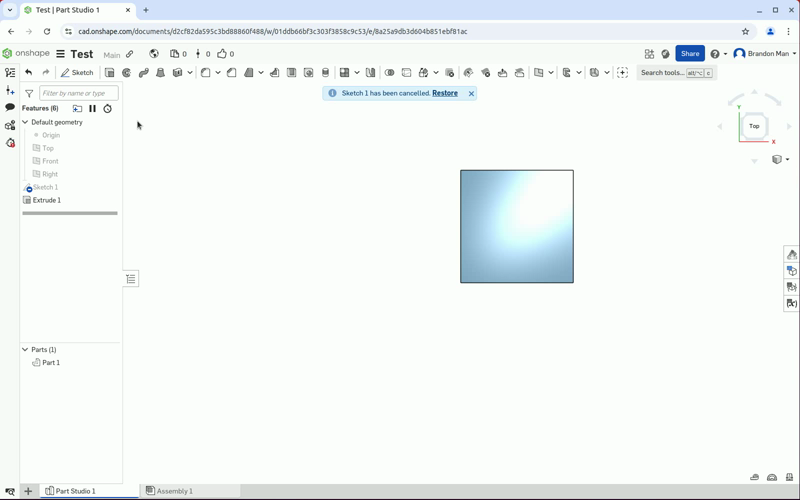
mouse_move(73, 189)
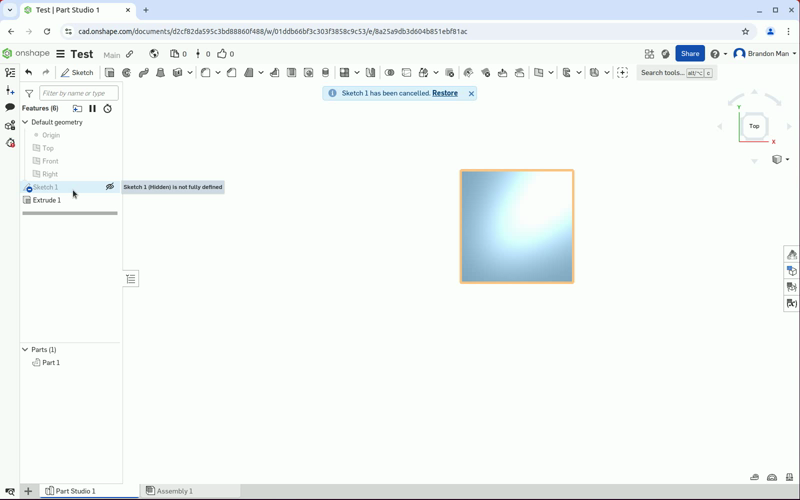
click(73, 189)
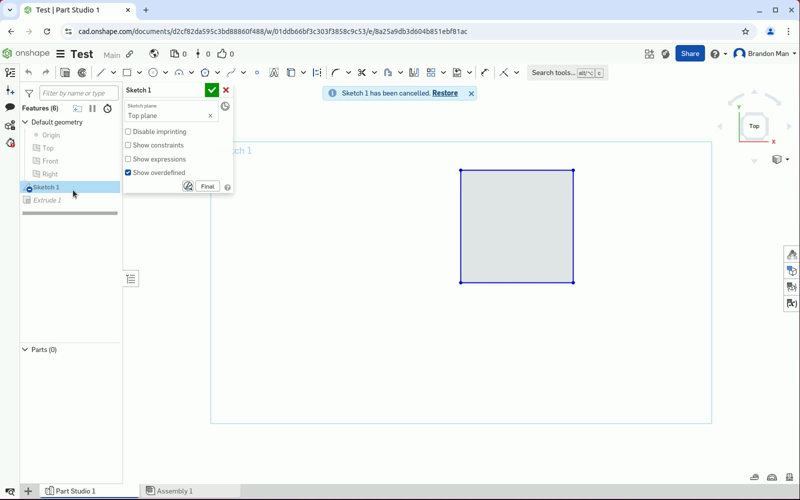
mouse_move(229, 92)
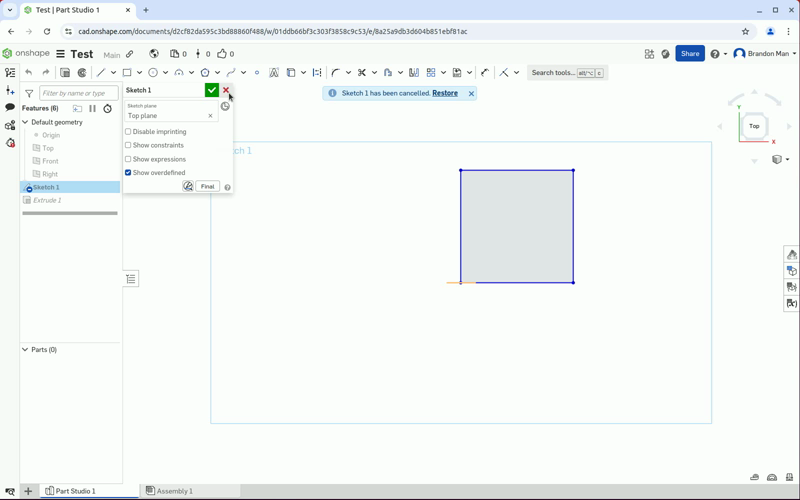
click(229, 92)
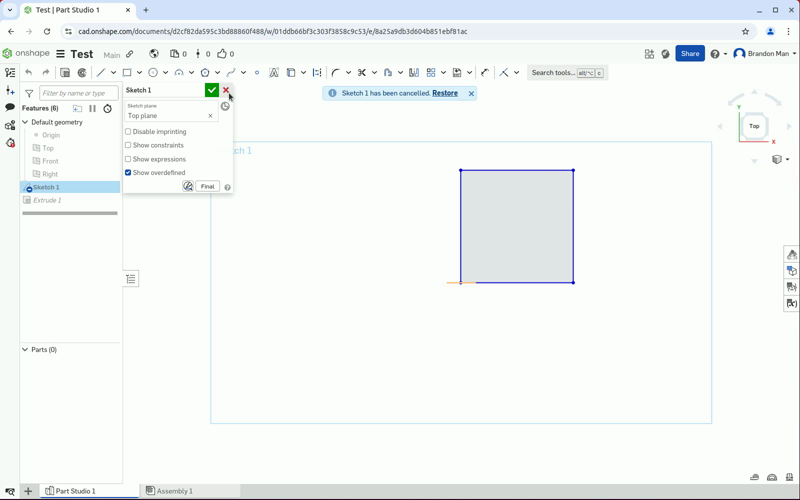
key(shift+s)
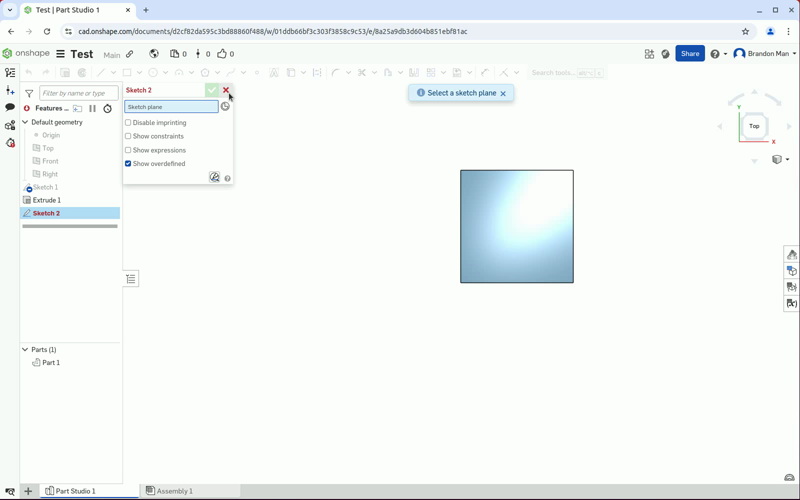
mouse_move(73, 150)
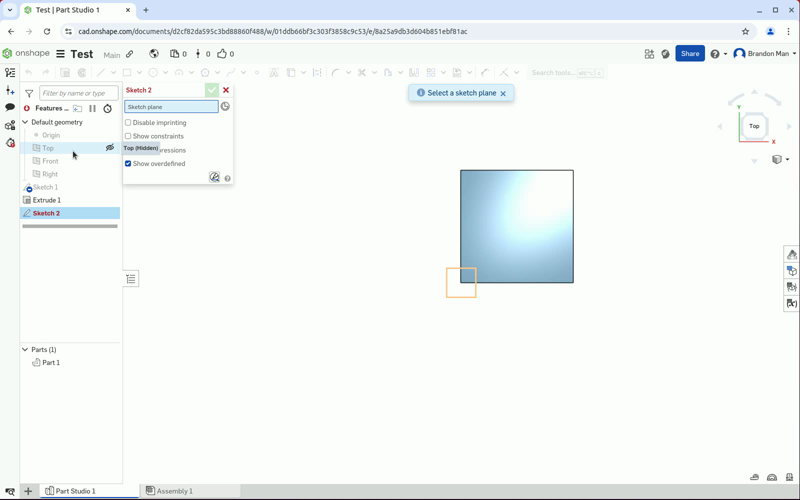
click(73, 150)
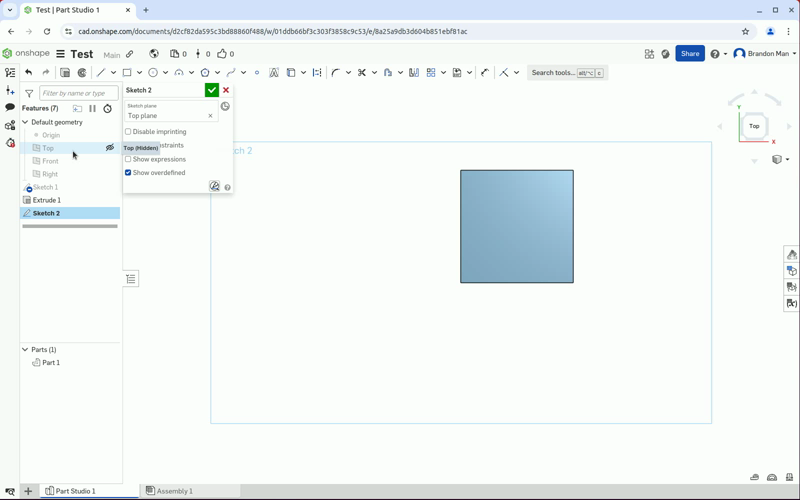
mouse_move(73, 352)
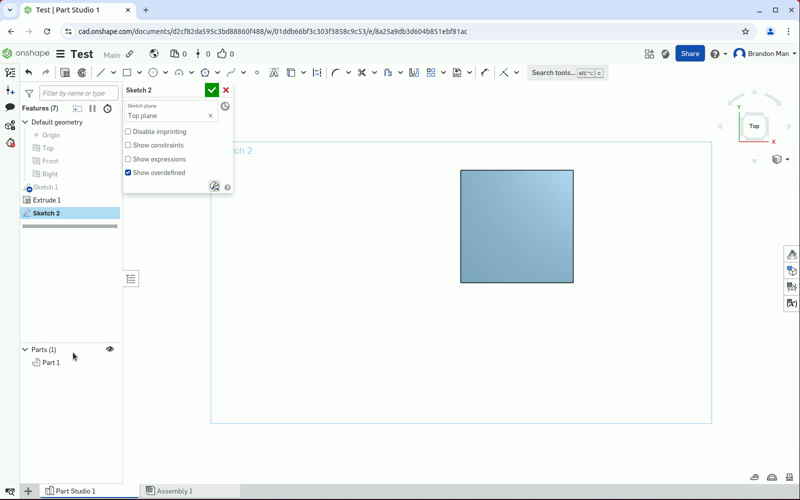
key(y)
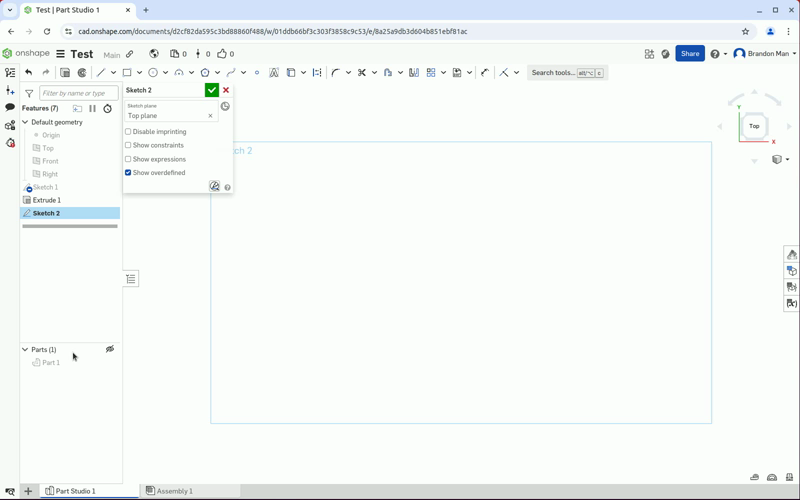
key(l)
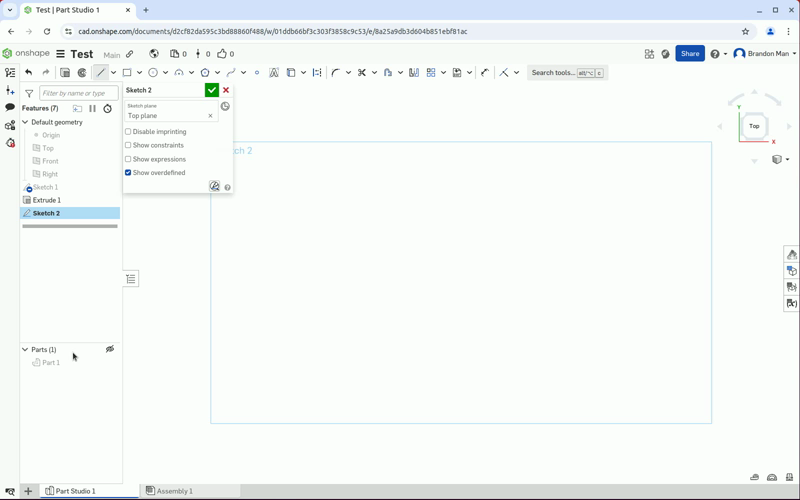
key_down(shift)
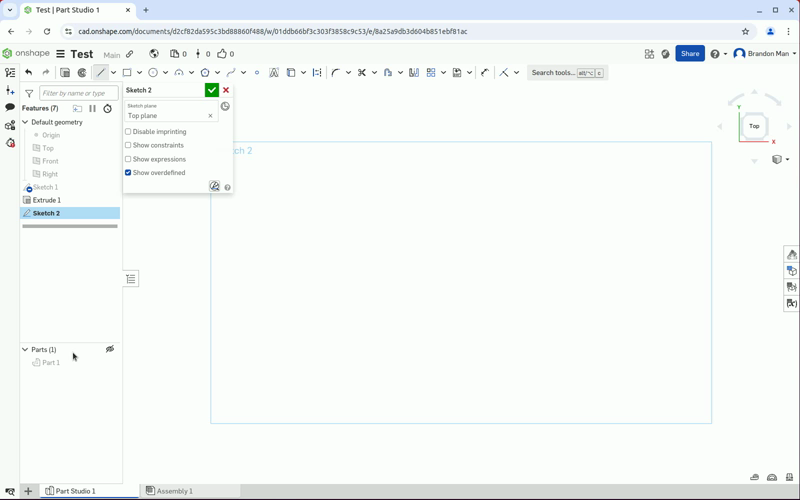
mouse_move(460, 282)
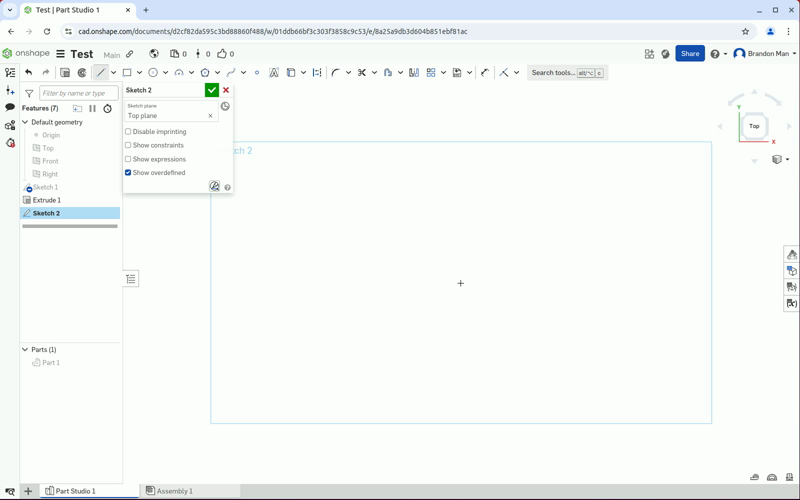
click(460, 282)
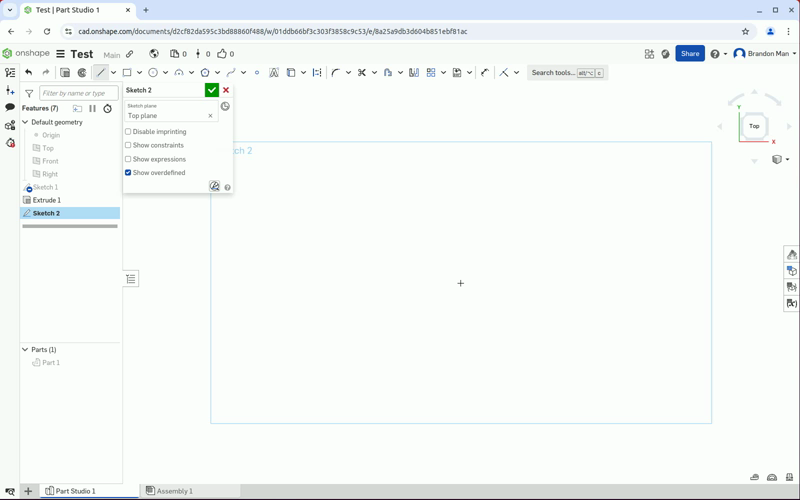
key_up(shift)
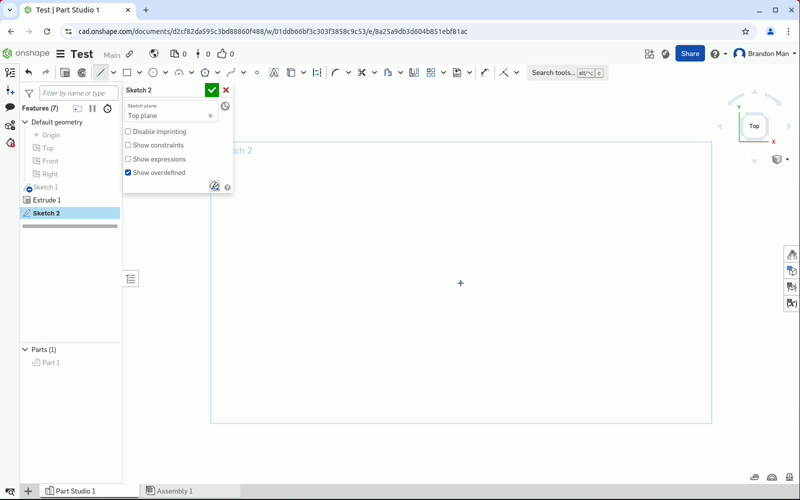
key_down(shift)
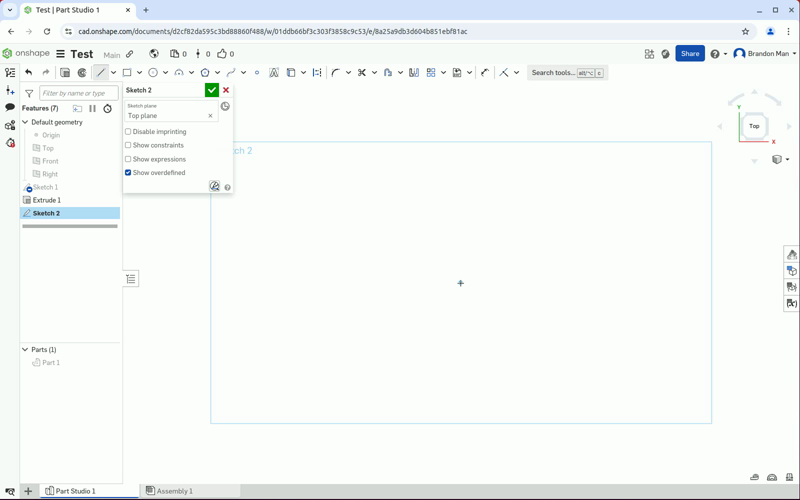
mouse_move(573, 282)
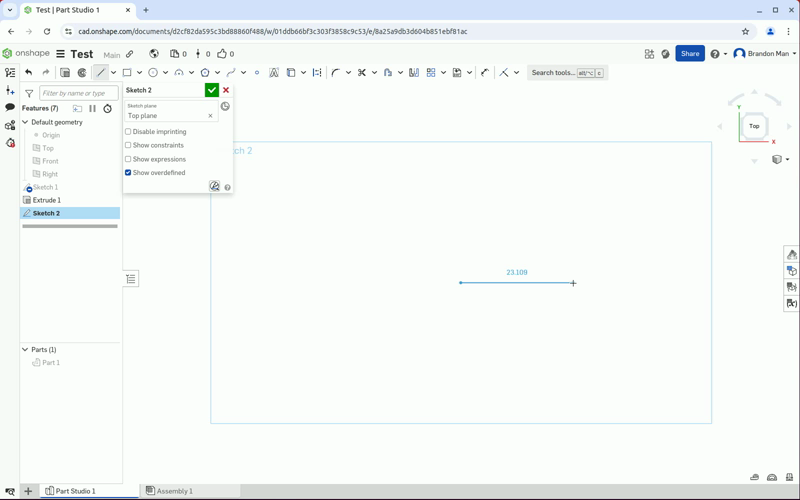
click(573, 282)
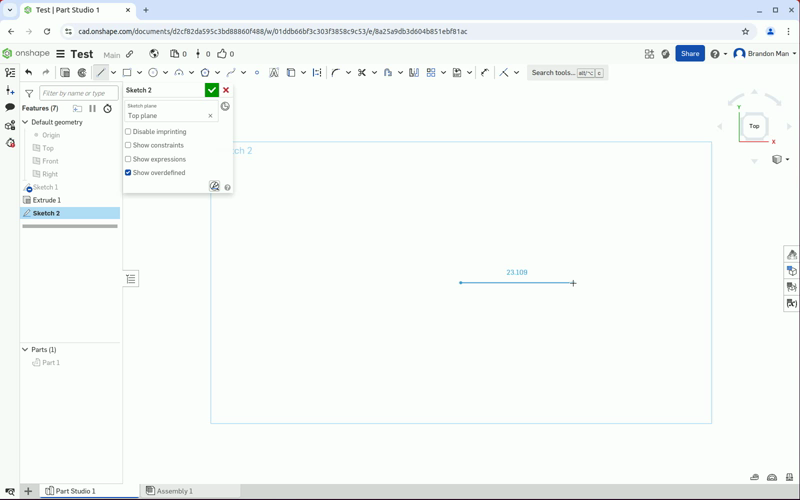
key_up(shift)
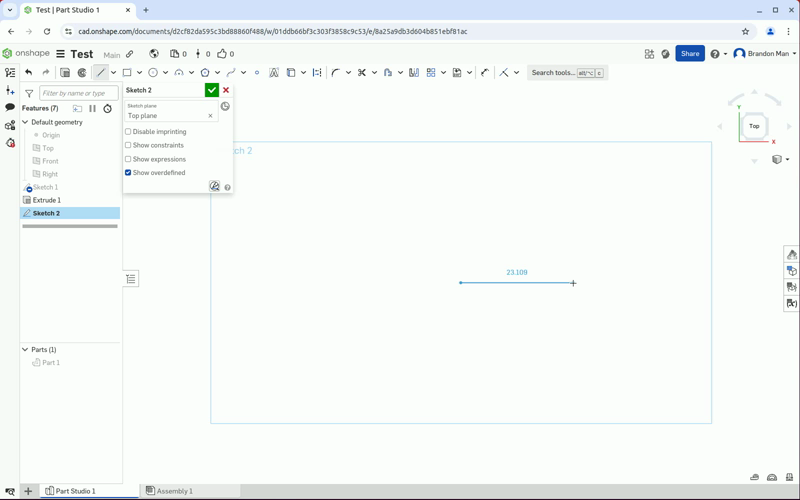
key_down(shift)
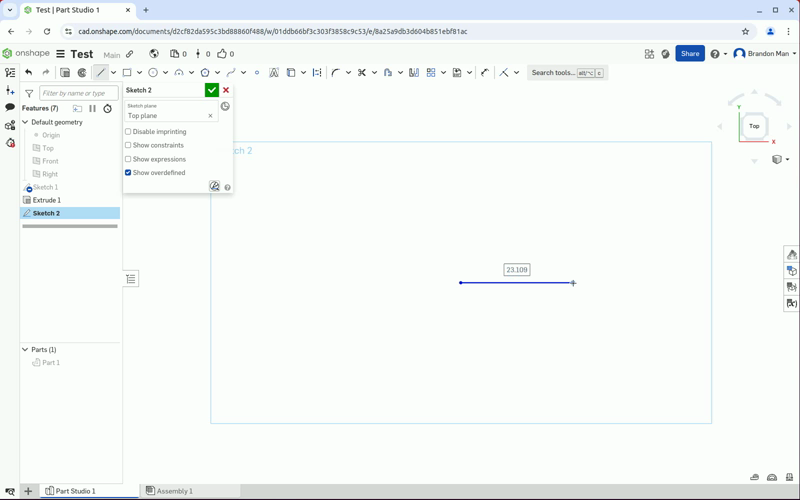
mouse_move(573, 170)
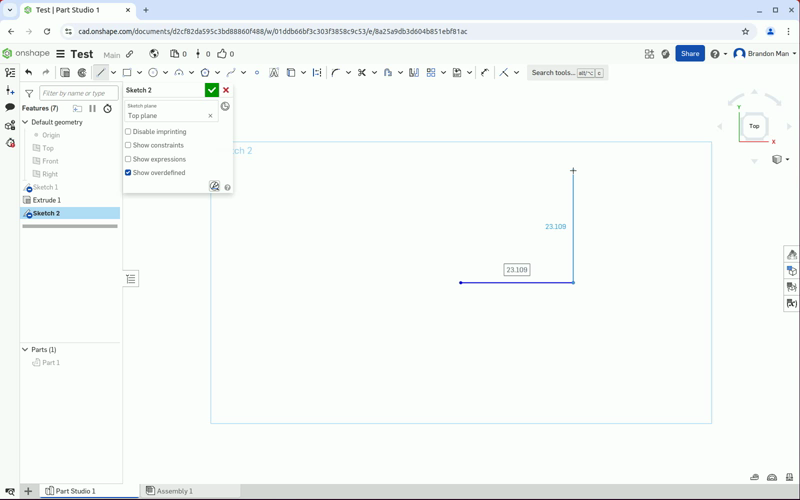
click(573, 170)
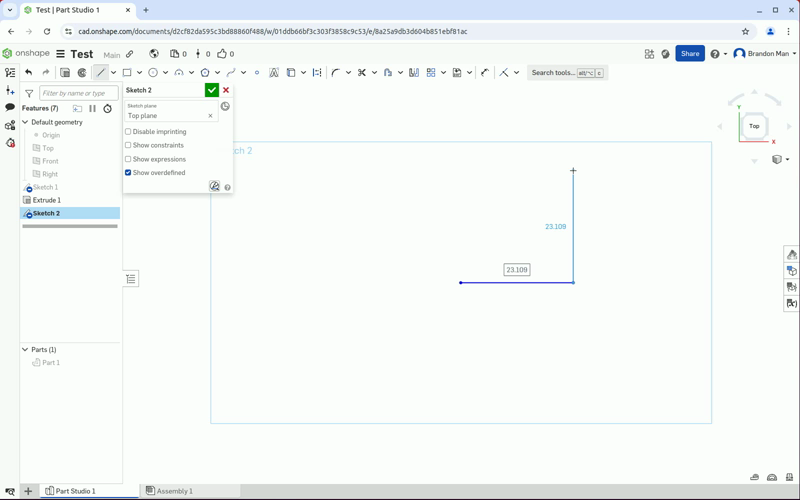
key_up(shift)
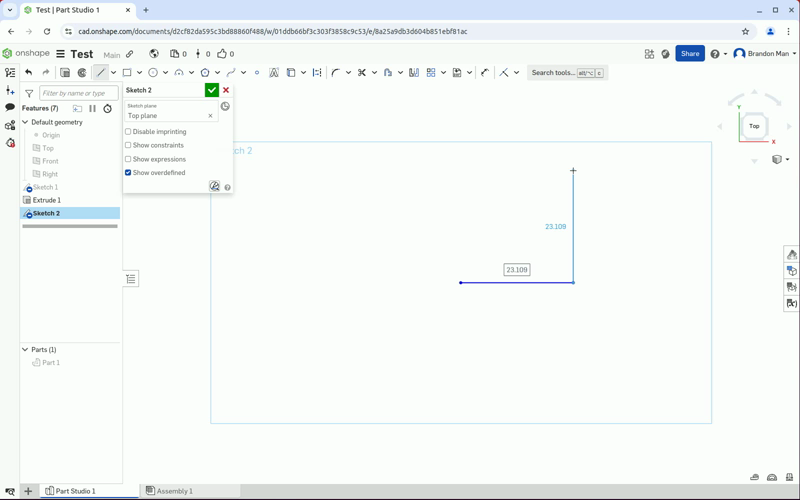
key_down(shift)
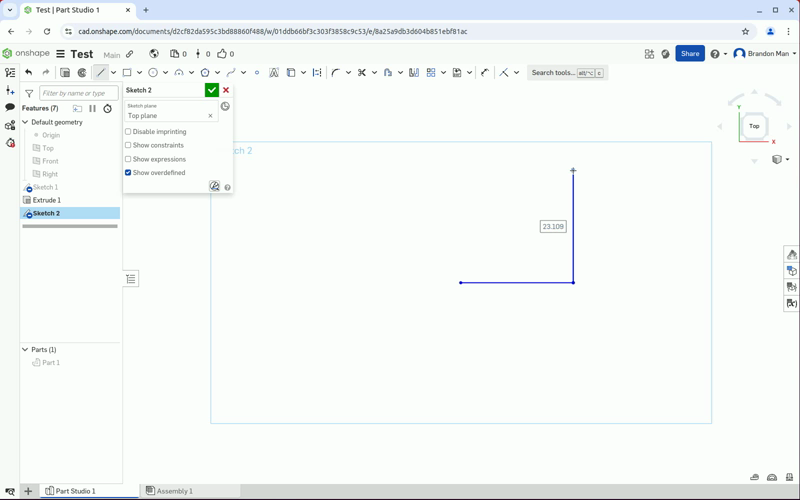
mouse_move(460, 170)
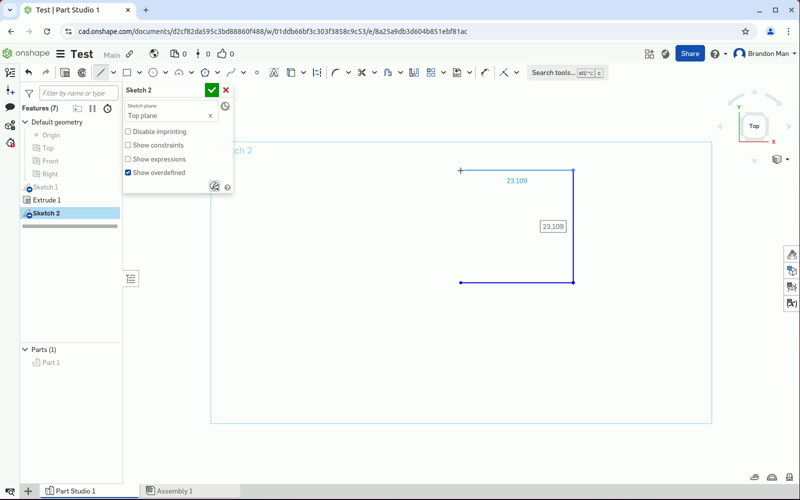
click(460, 170)
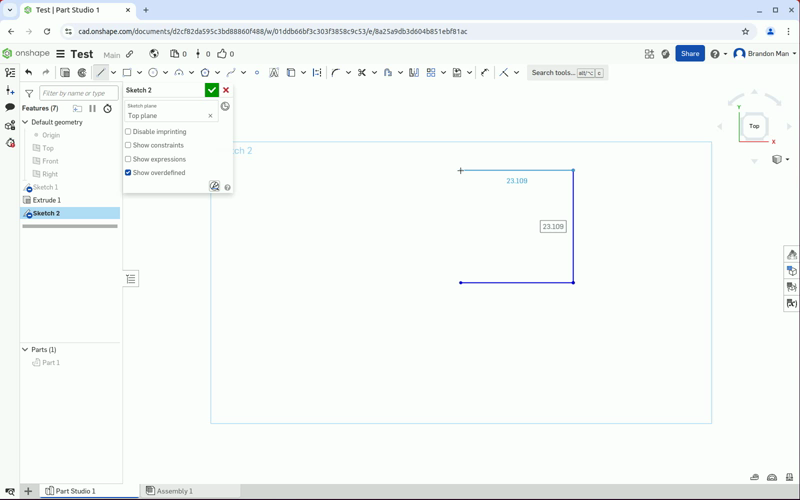
key_up(shift)
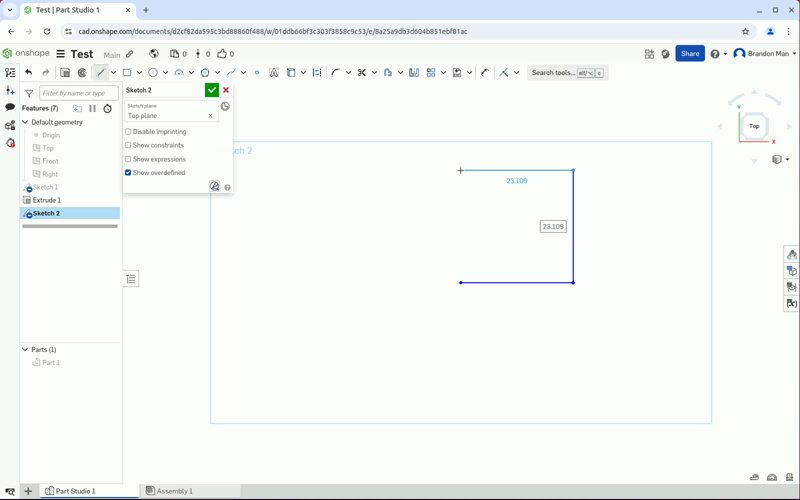
key_down(shift)
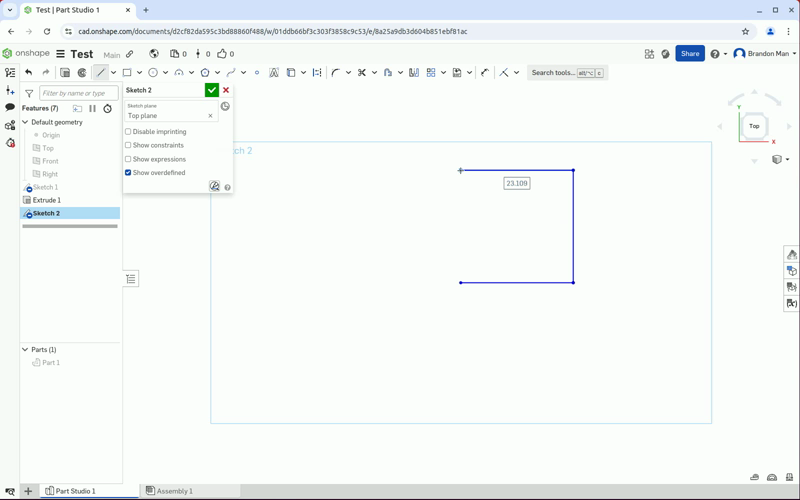
mouse_move(460, 282)
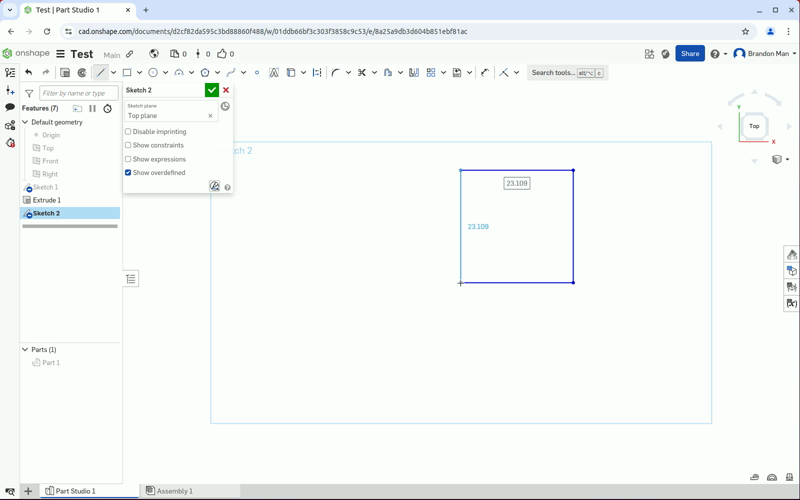
key_up(shift)
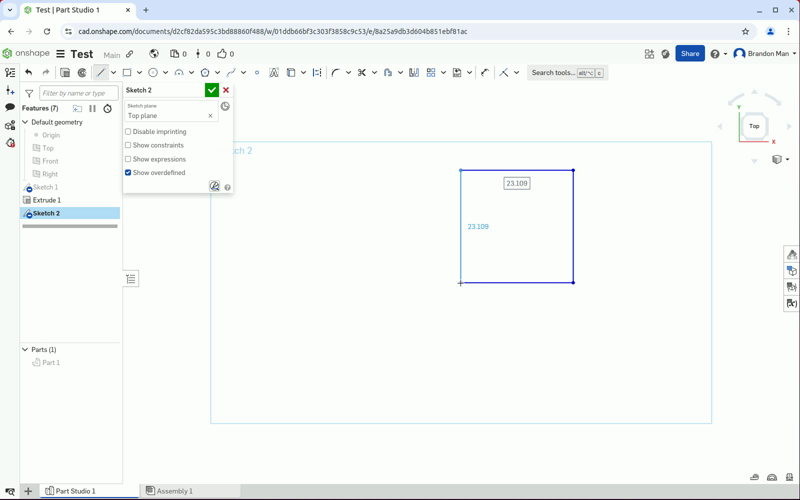
click(460, 282)
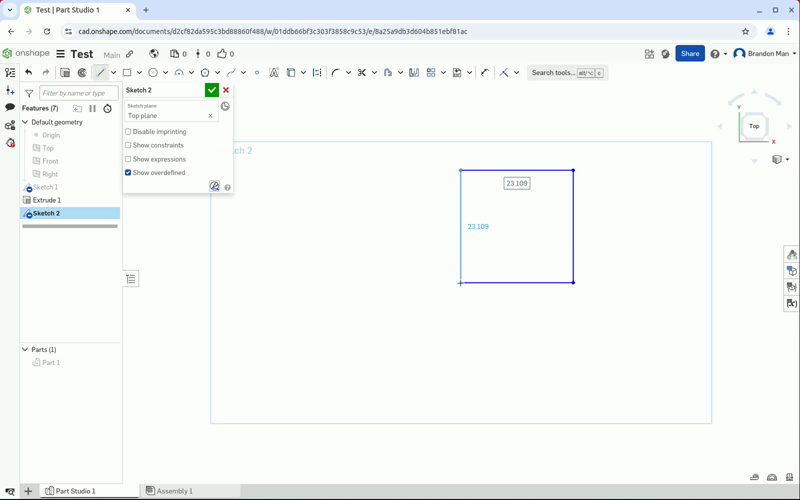
key(esc)
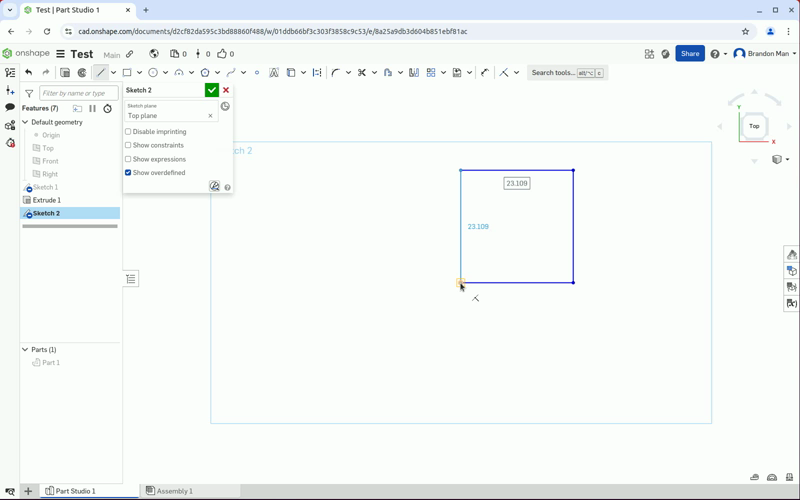
key(l)
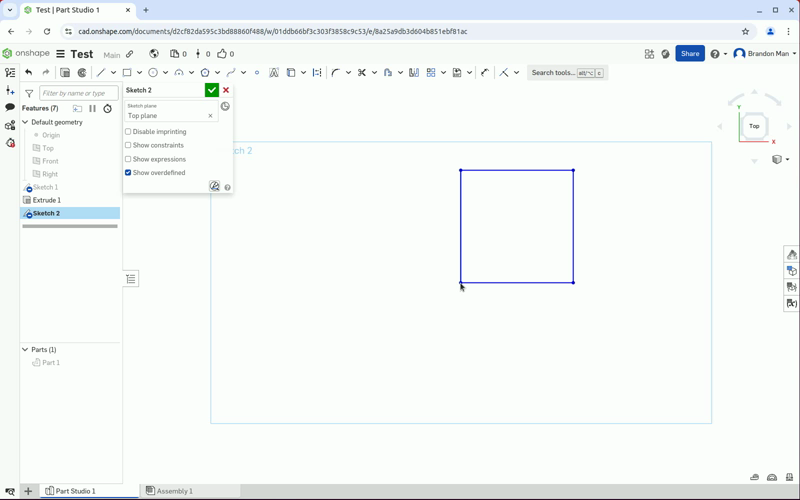
key_down(shift)
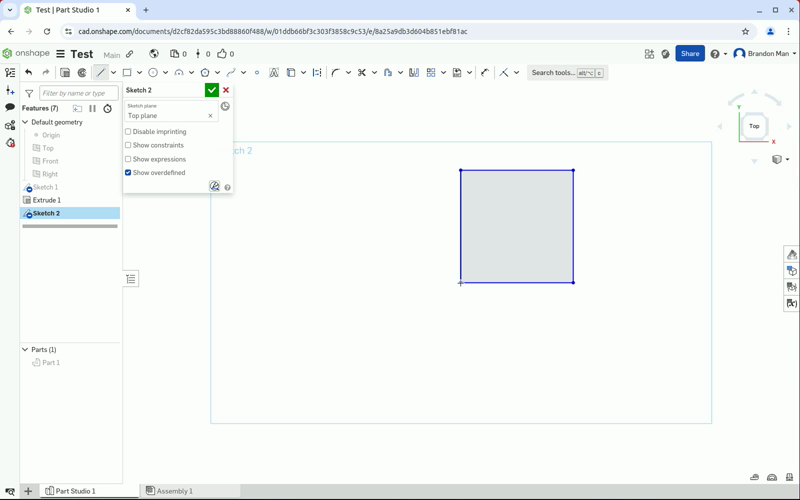
mouse_move(461, 281)
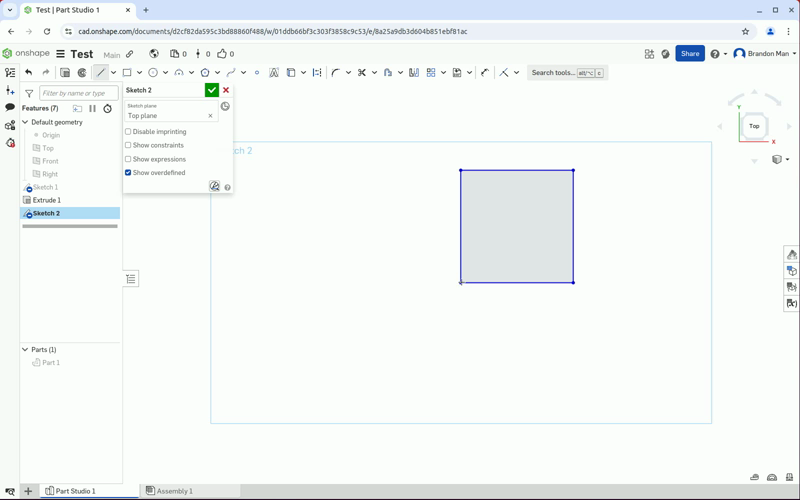
scroll(6)
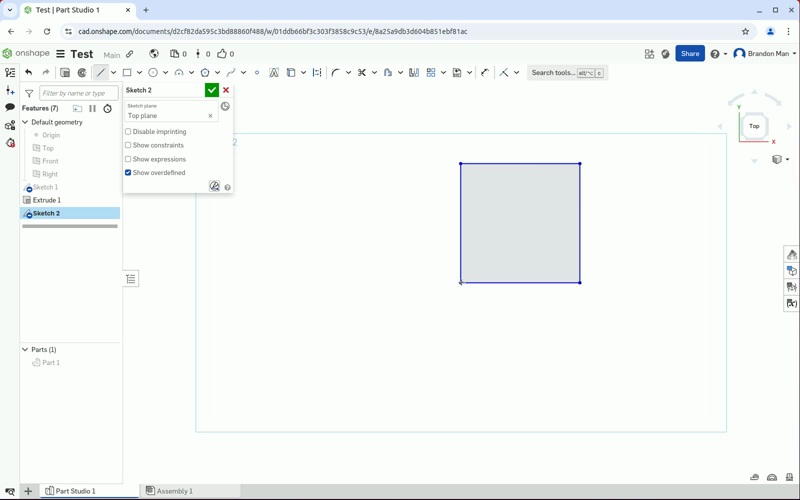
scroll(6)
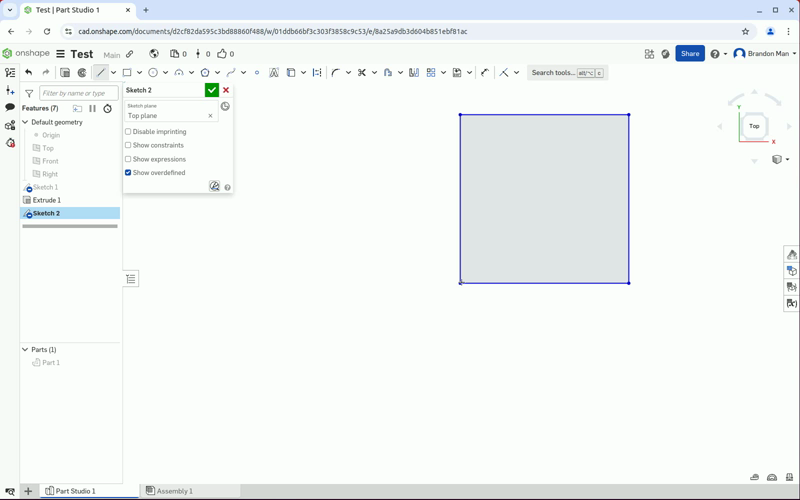
scroll(6)
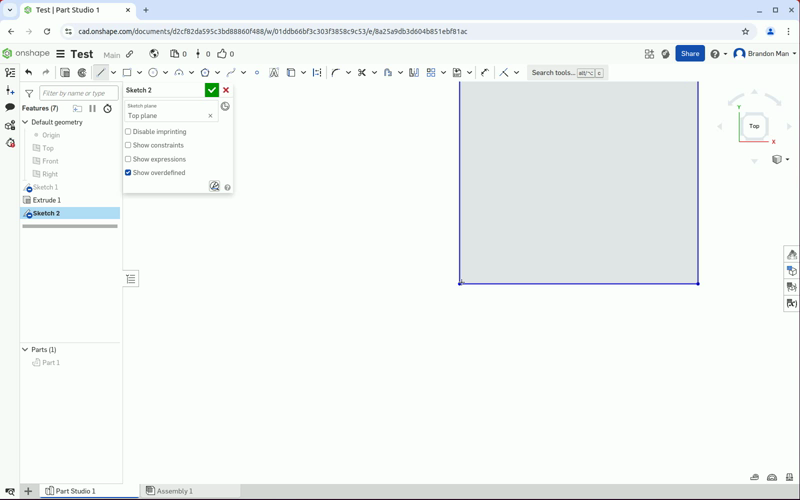
scroll(6)
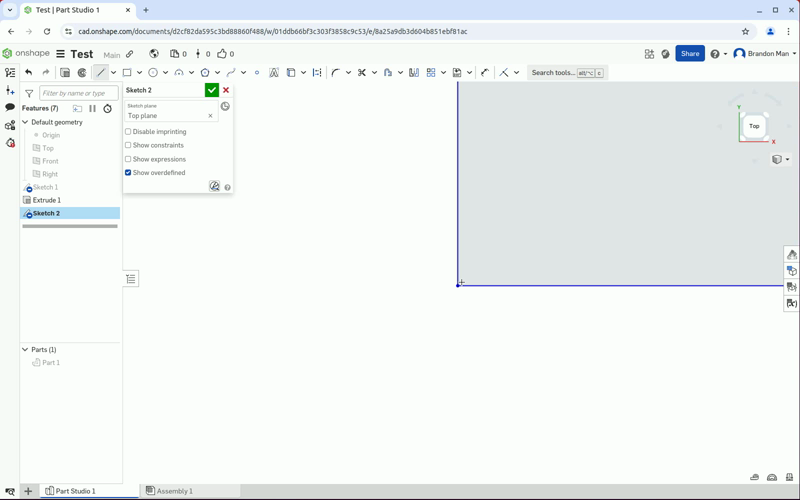
scroll(6)
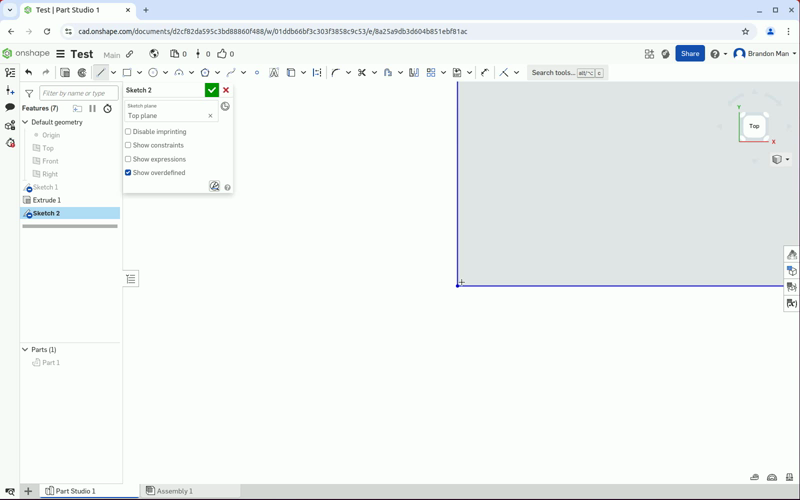
scroll(6)
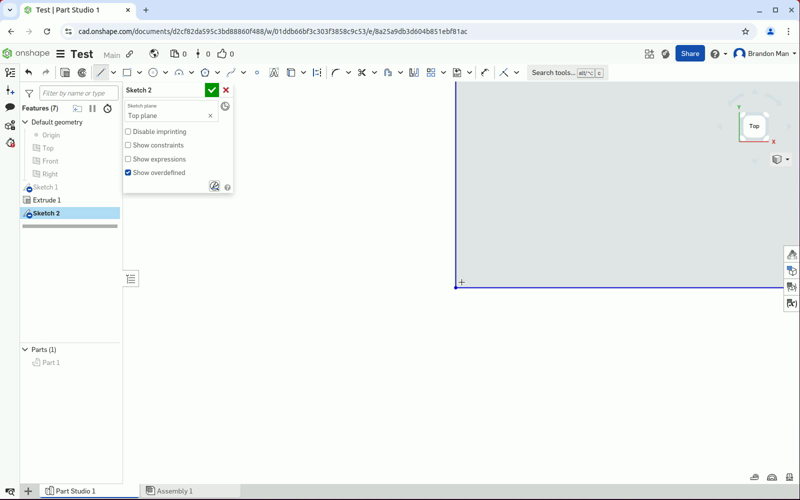
scroll(6)
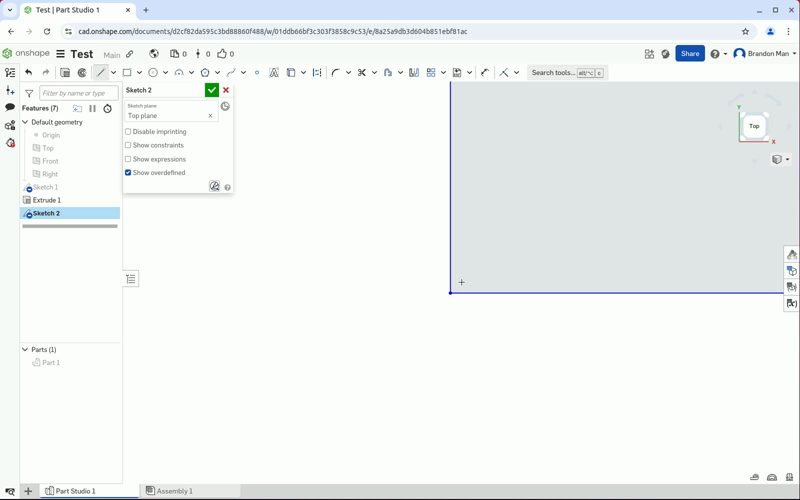
click(461, 281)
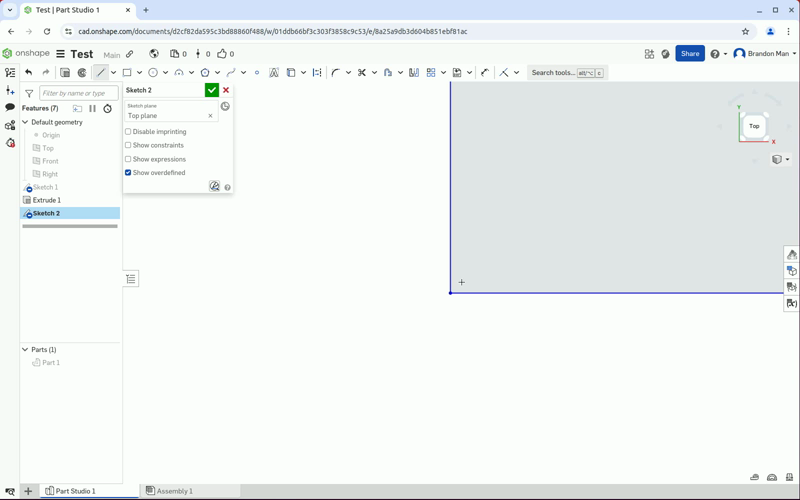
scroll(-6)
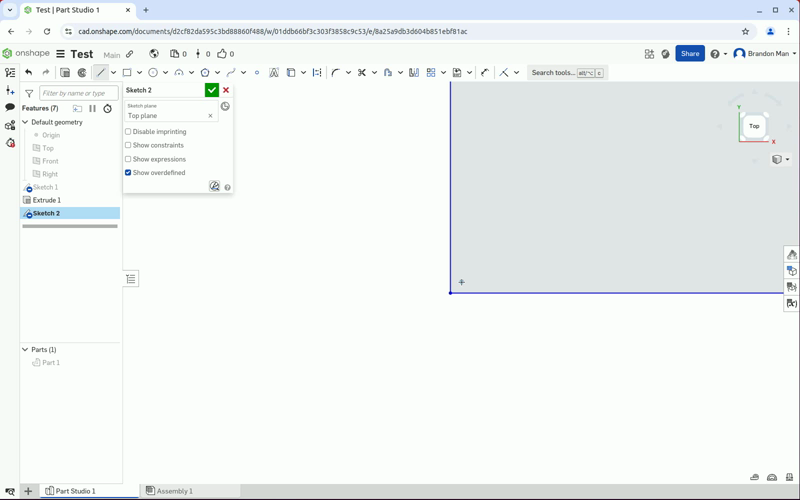
scroll(-6)
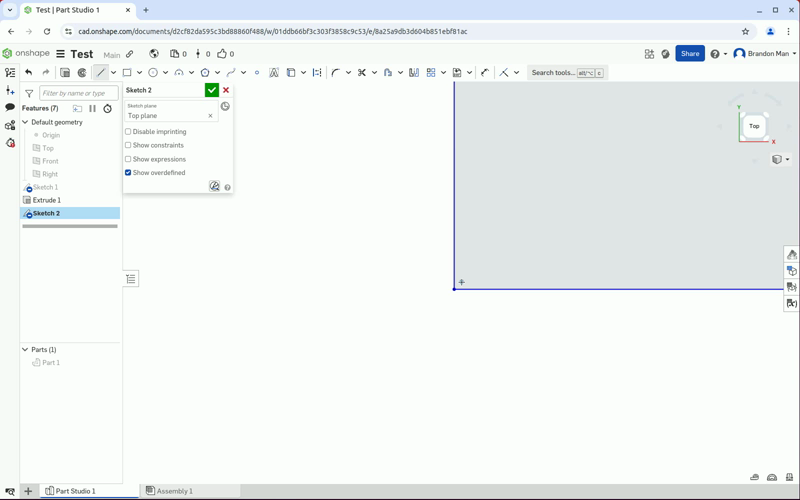
scroll(-6)
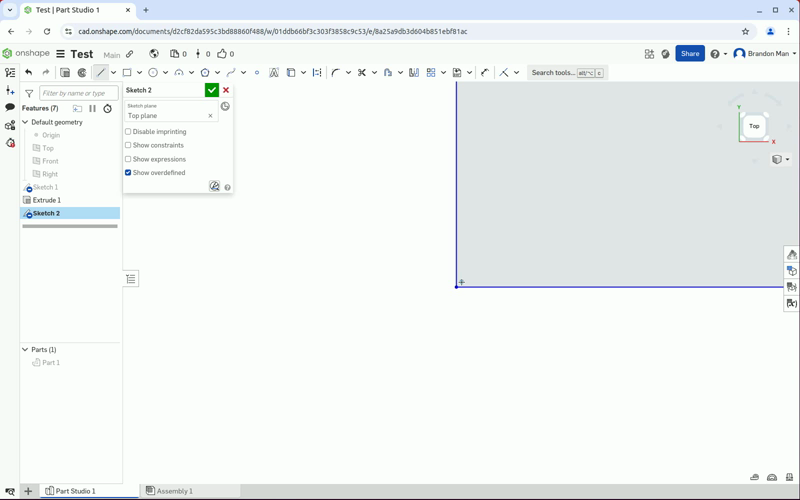
scroll(-6)
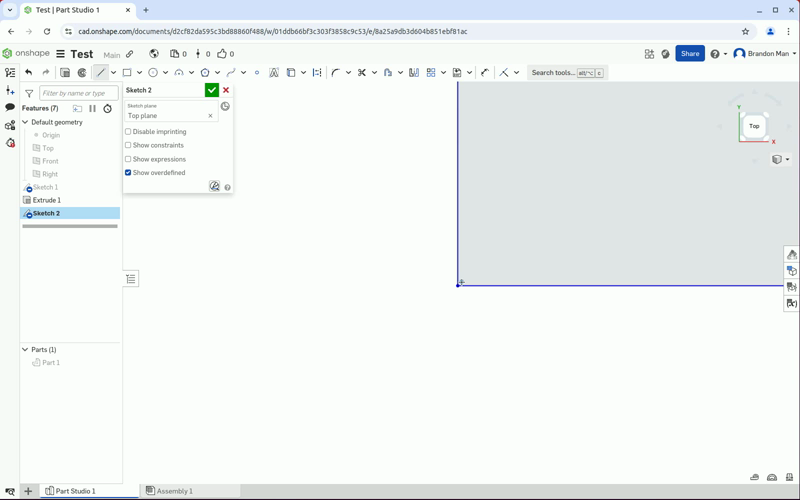
scroll(-6)
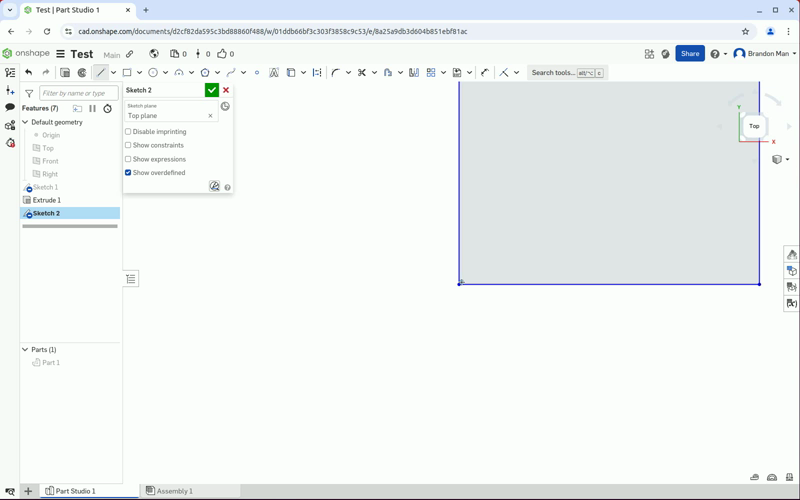
scroll(-6)
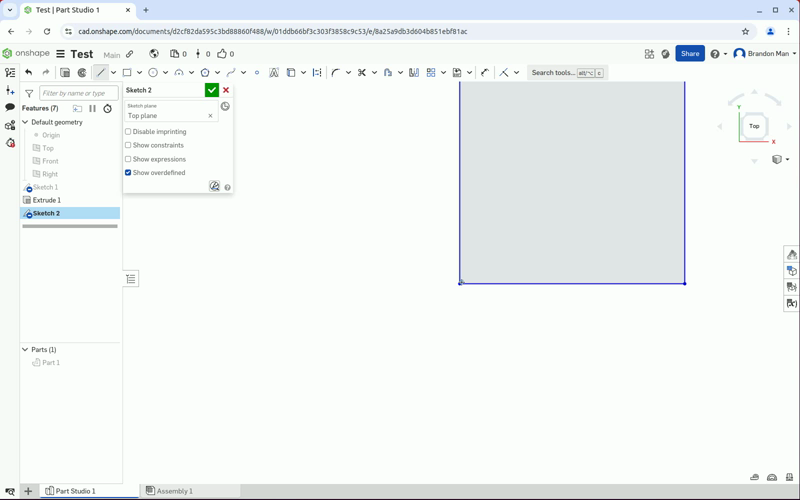
scroll(-6)
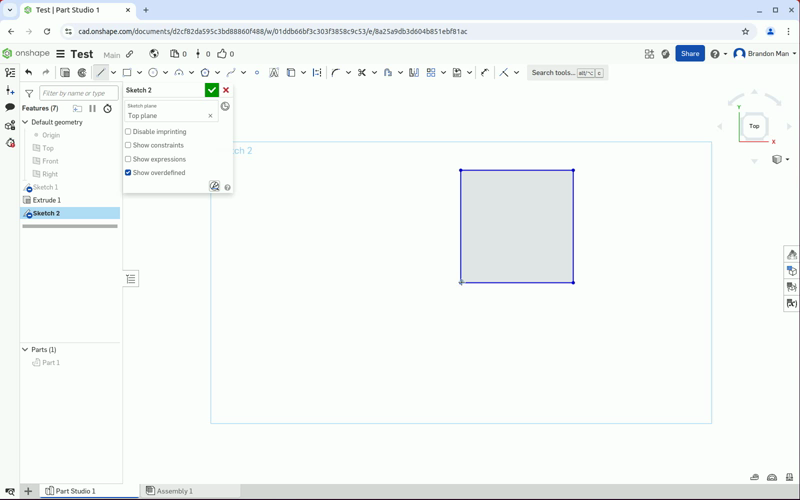
key_up(shift)
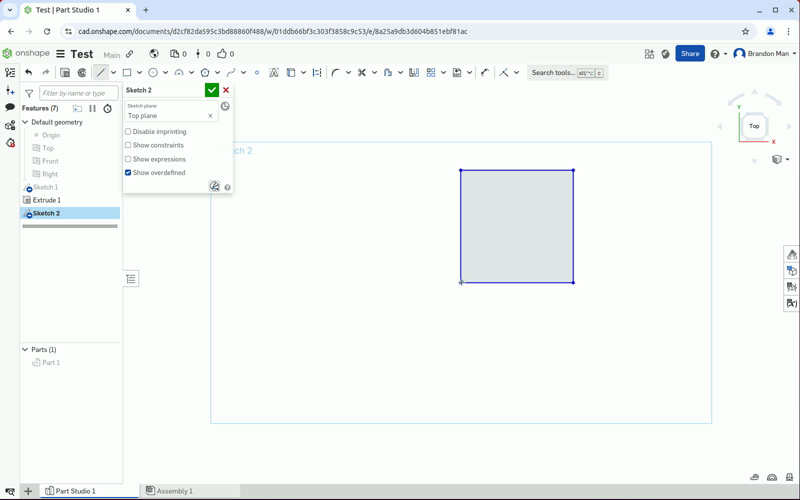
key_down(shift)
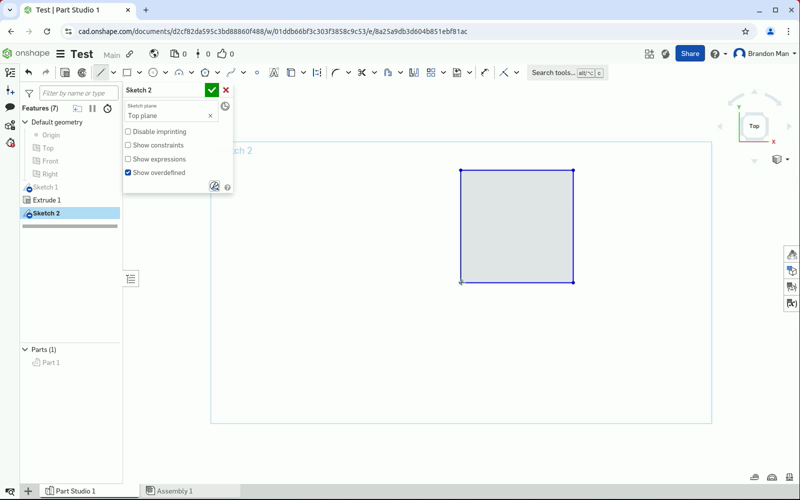
mouse_move(572, 281)
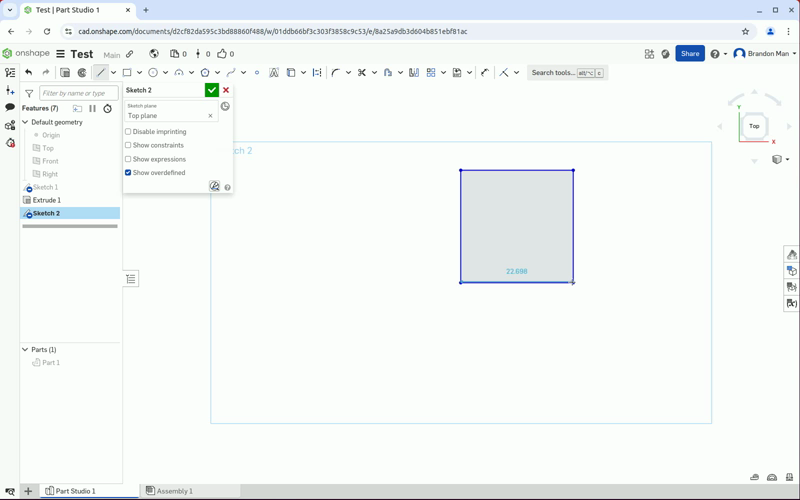
scroll(6)
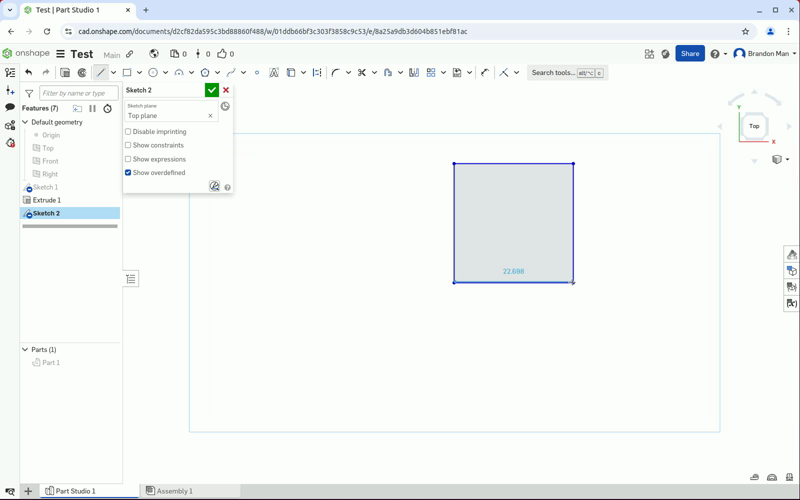
scroll(6)
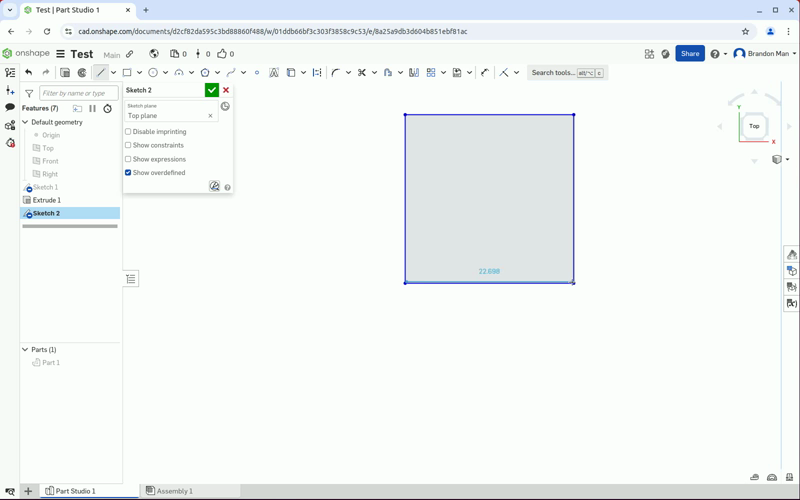
scroll(6)
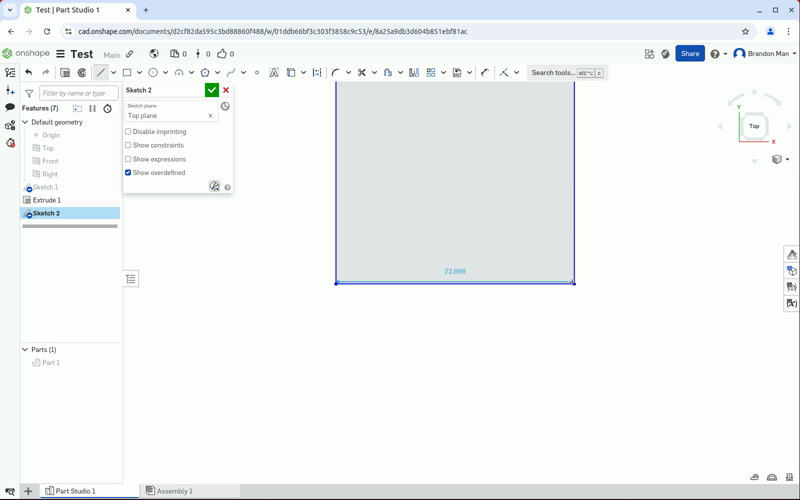
scroll(6)
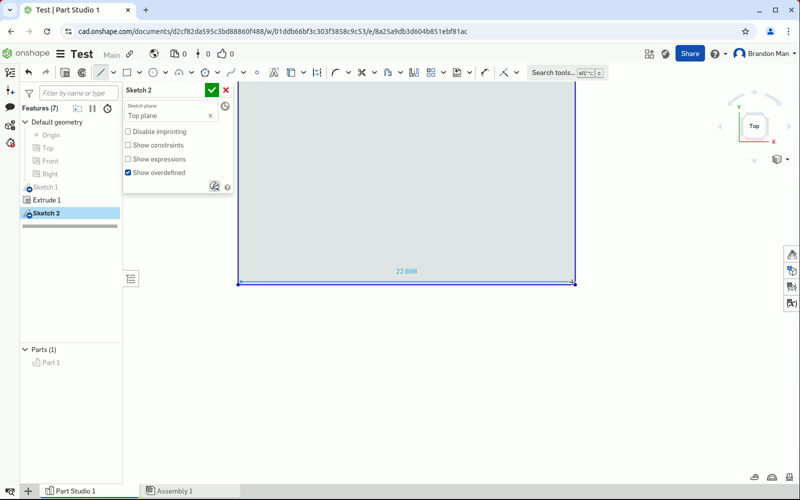
scroll(6)
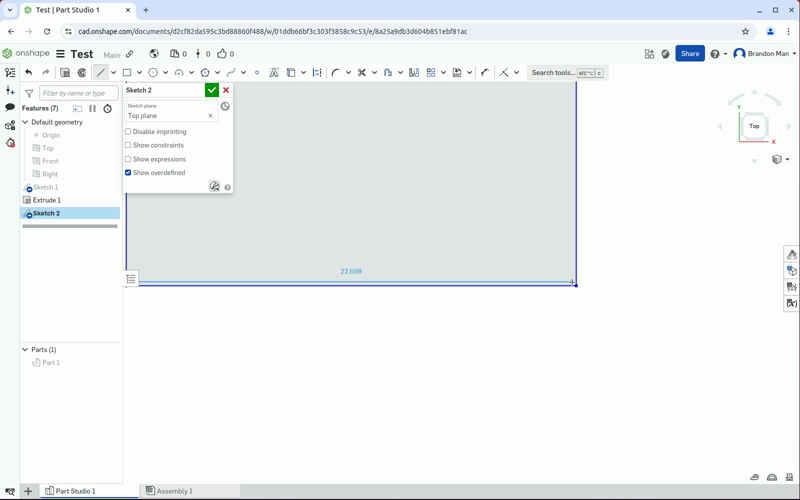
scroll(6)
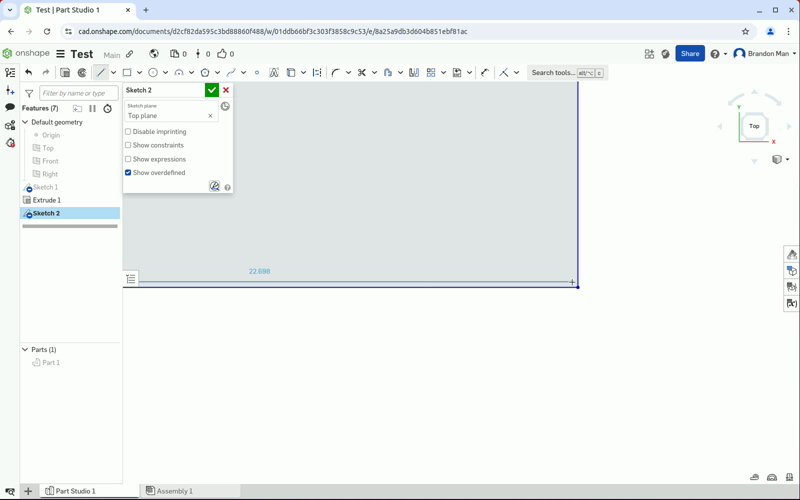
scroll(6)
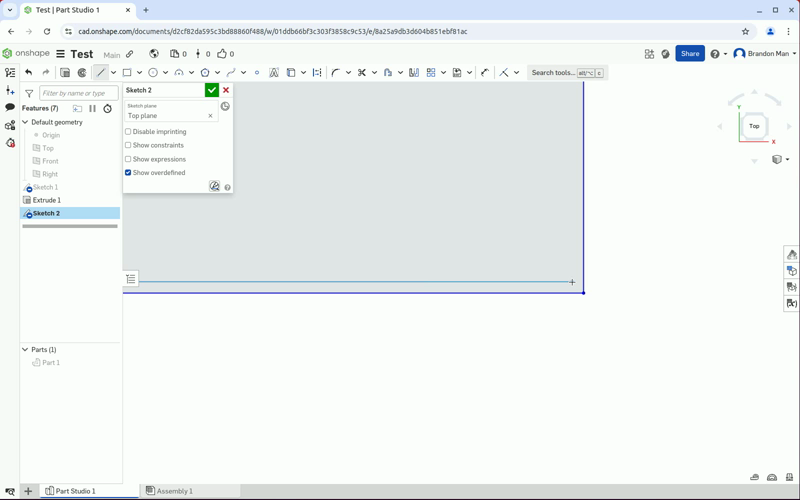
click(572, 281)
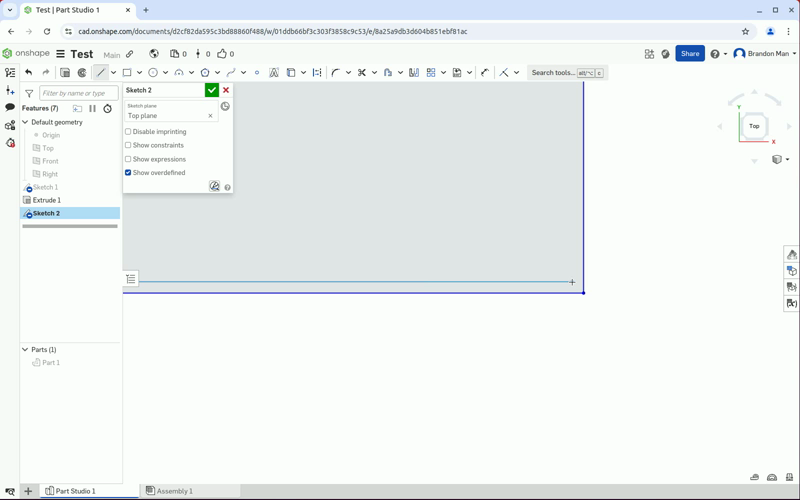
scroll(-6)
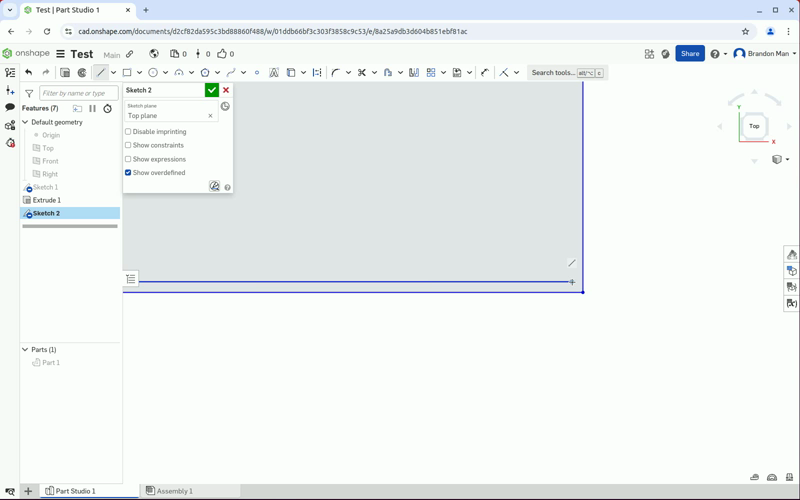
scroll(-6)
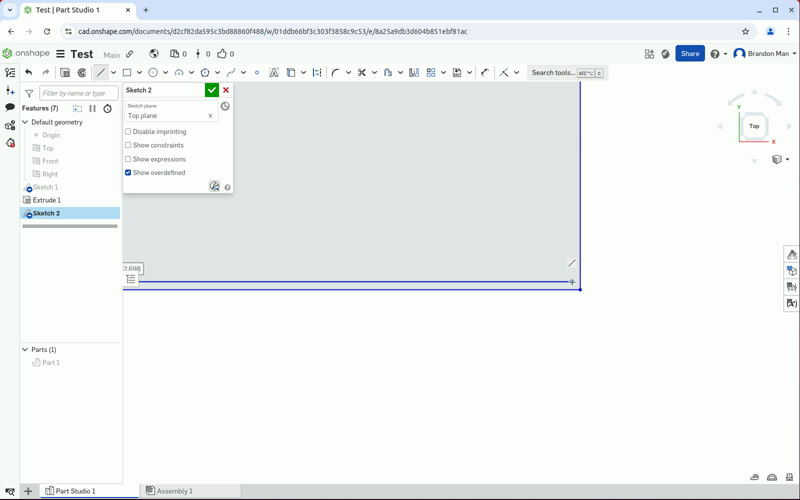
scroll(-6)
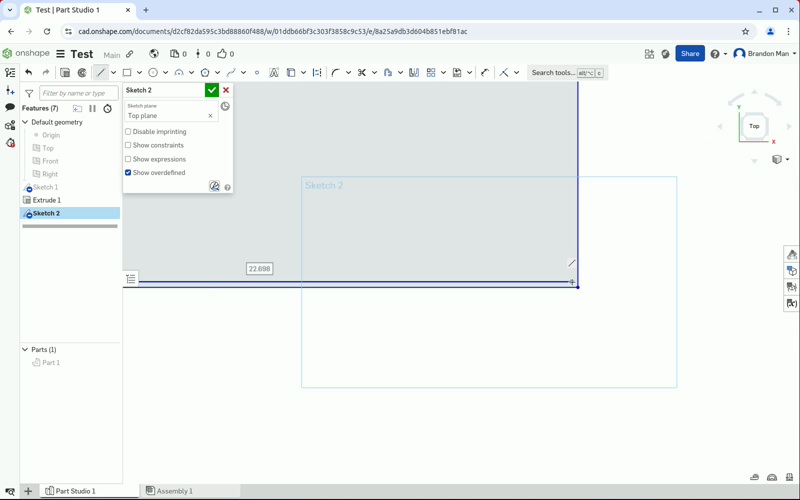
scroll(-6)
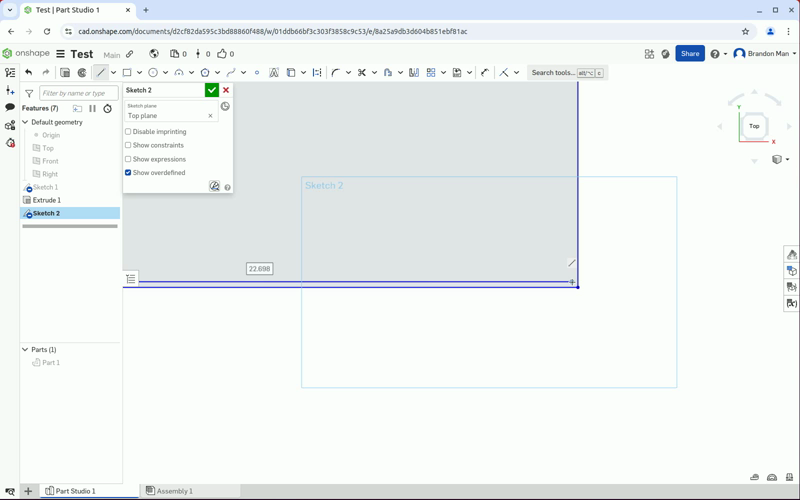
scroll(-6)
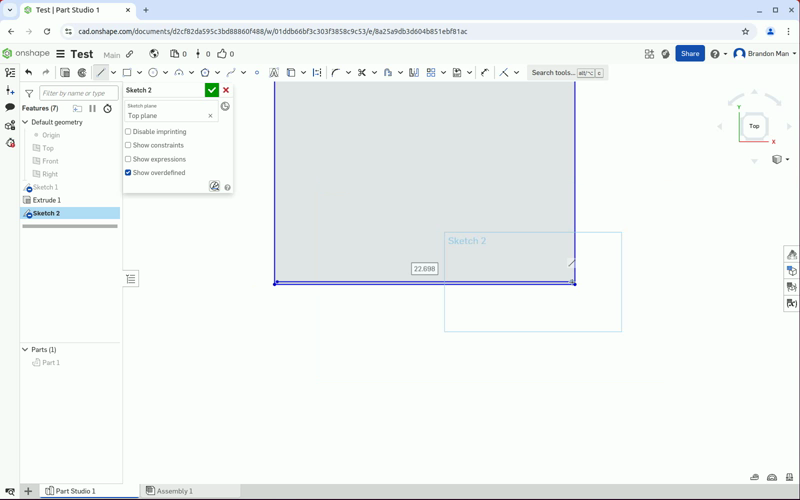
scroll(-6)
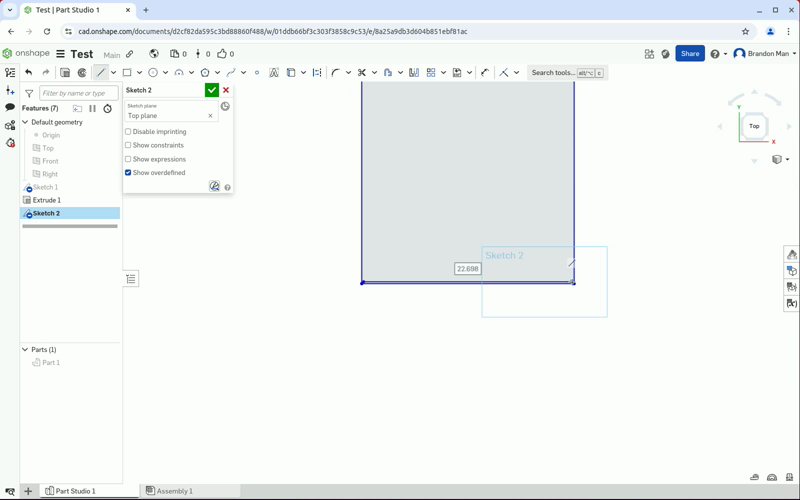
scroll(-6)
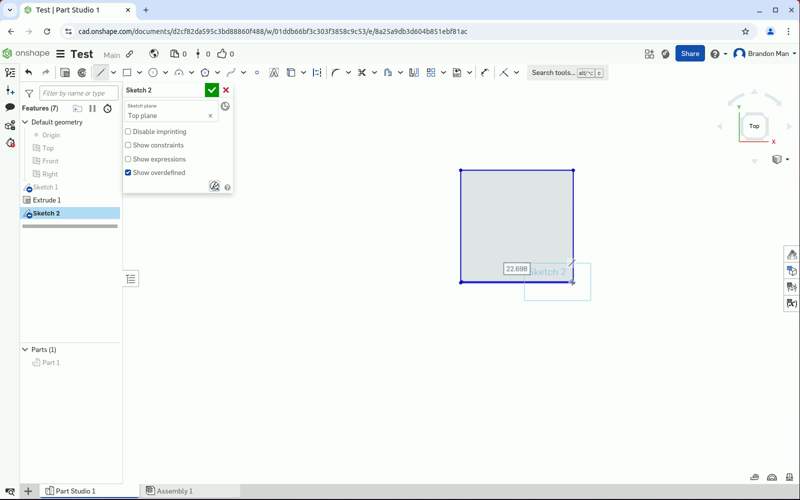
key_up(shift)
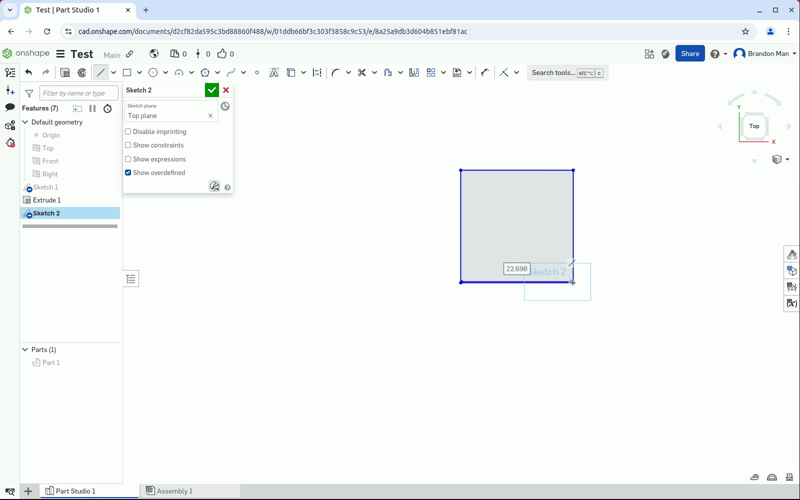
key_down(shift)
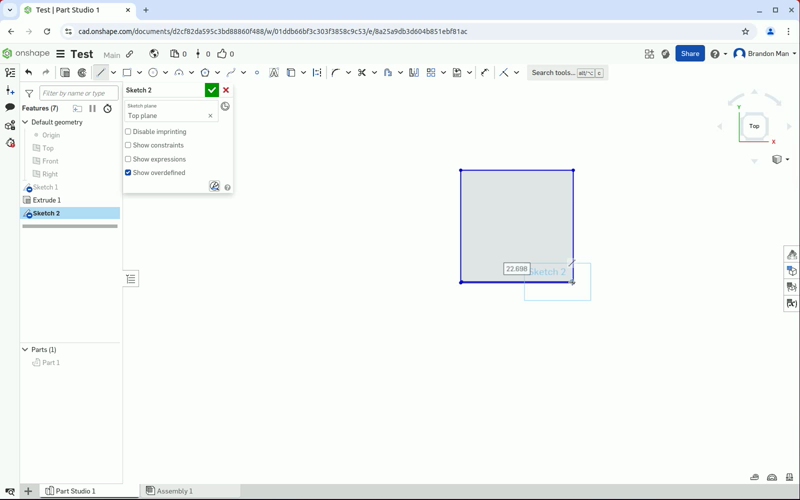
mouse_move(572, 171)
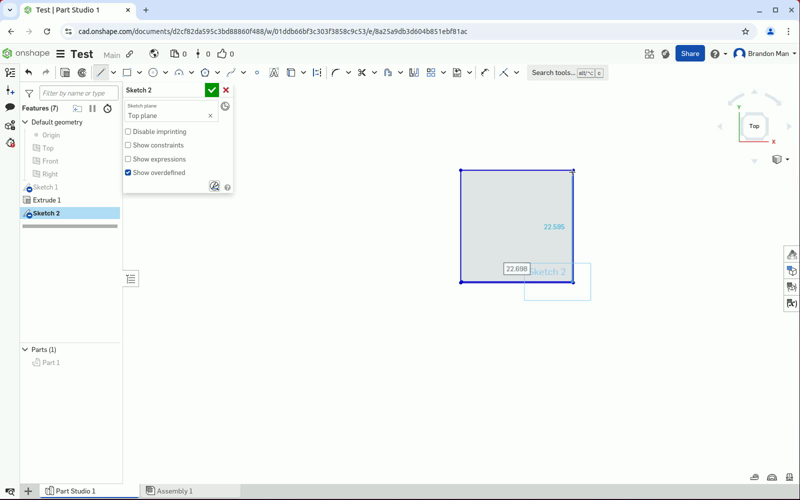
scroll(6)
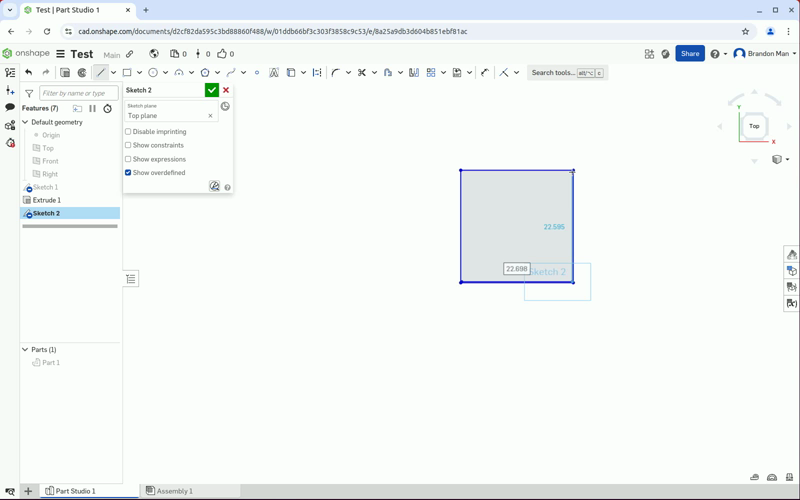
scroll(6)
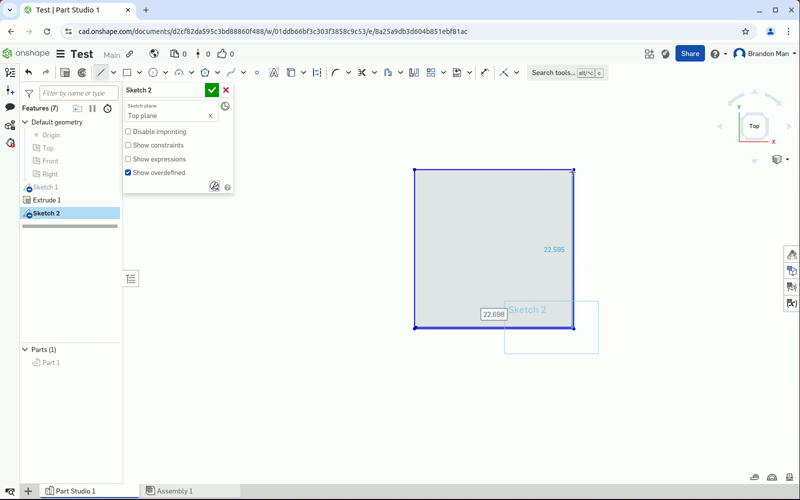
scroll(6)
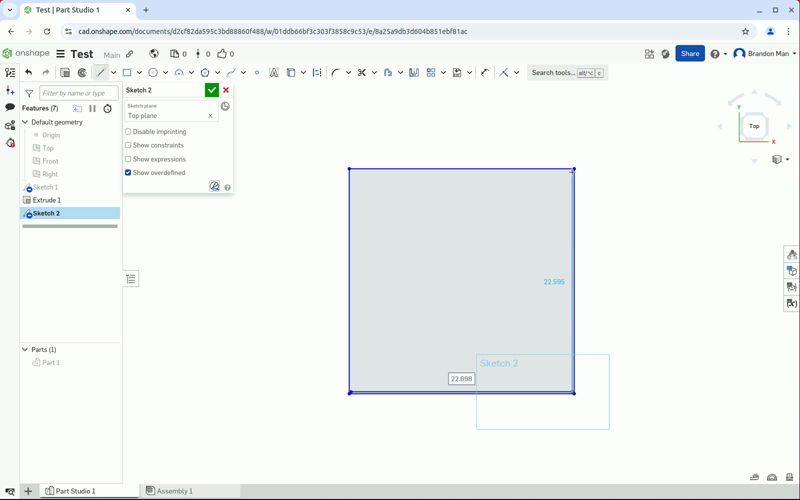
scroll(6)
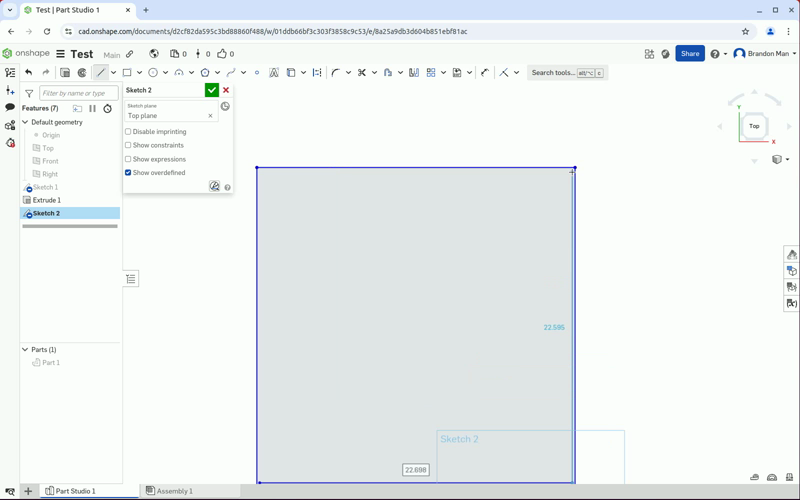
scroll(6)
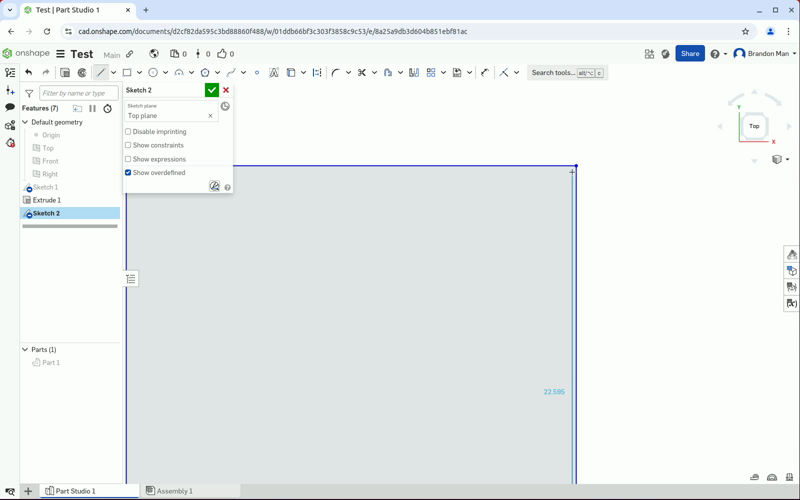
scroll(6)
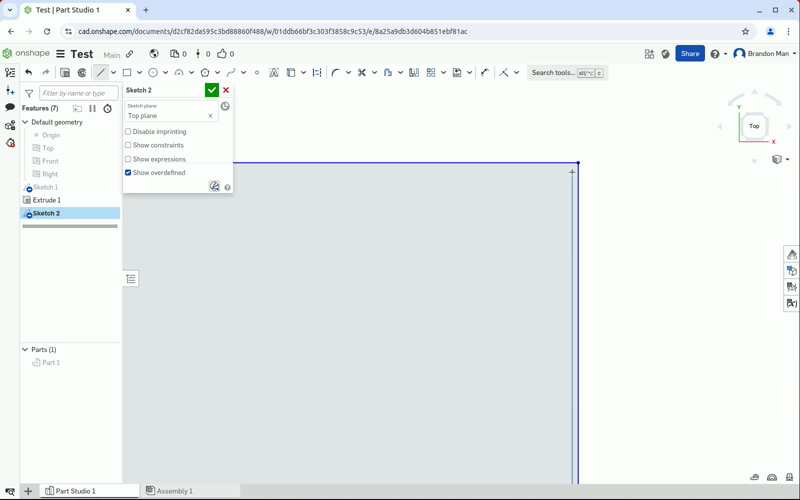
scroll(6)
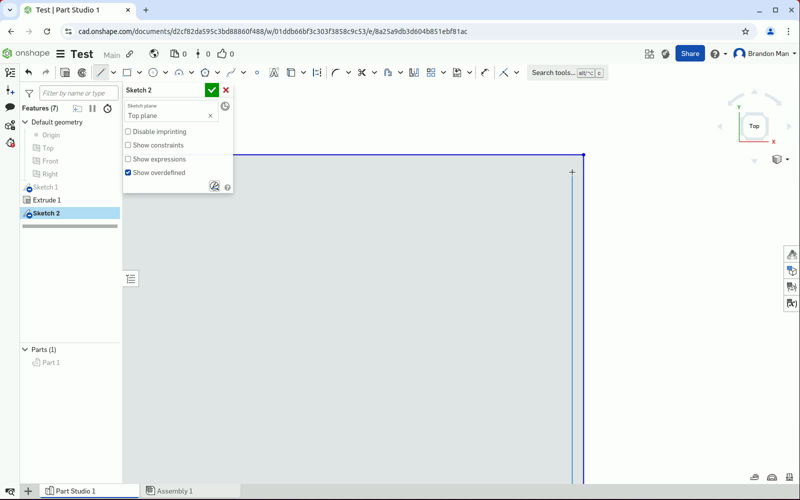
click(572, 171)
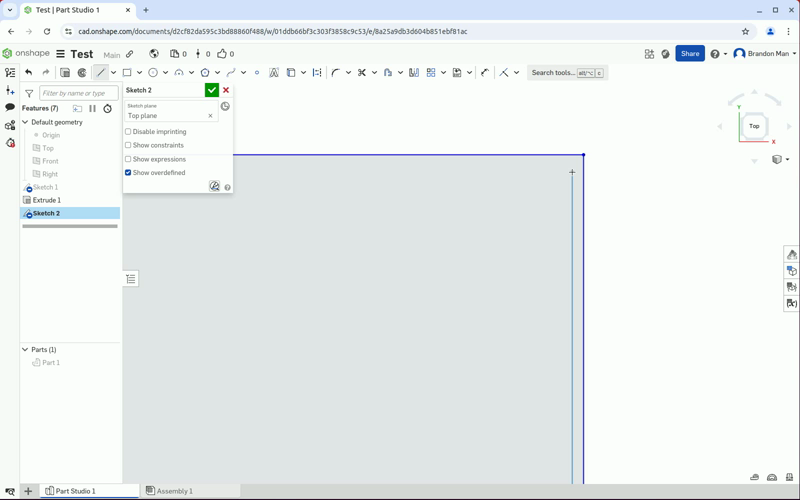
scroll(-6)
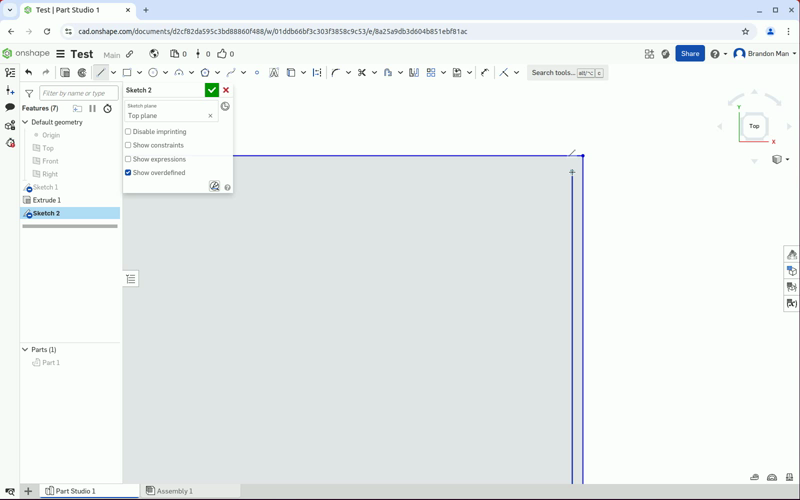
scroll(-6)
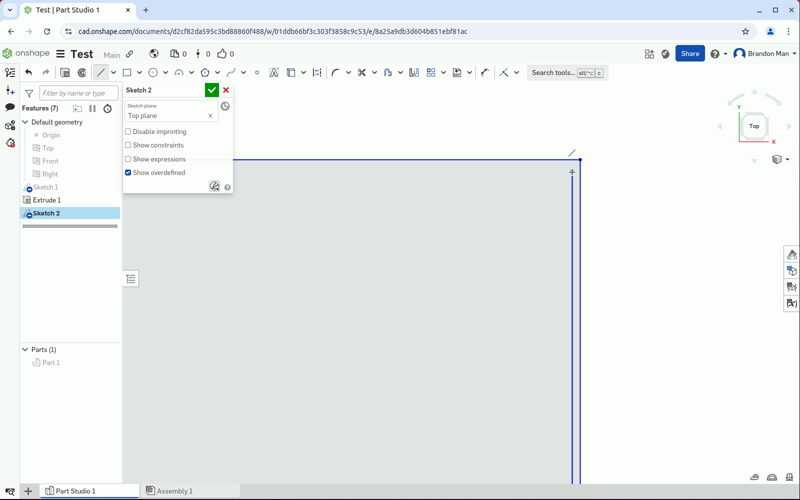
scroll(-6)
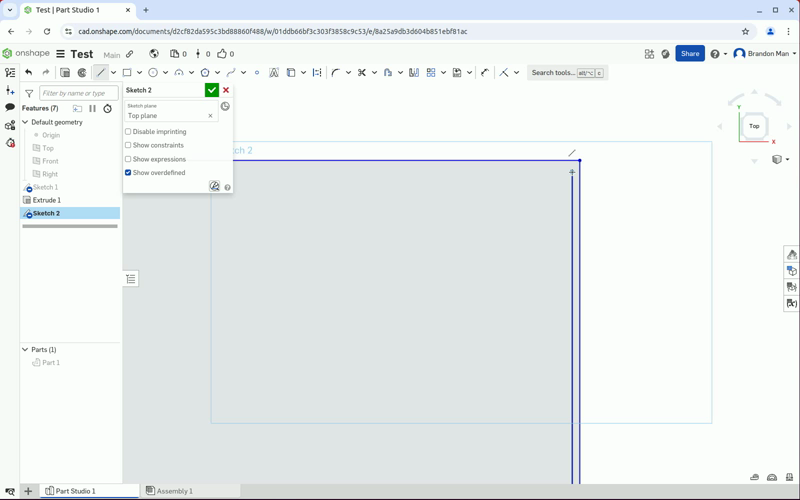
scroll(-6)
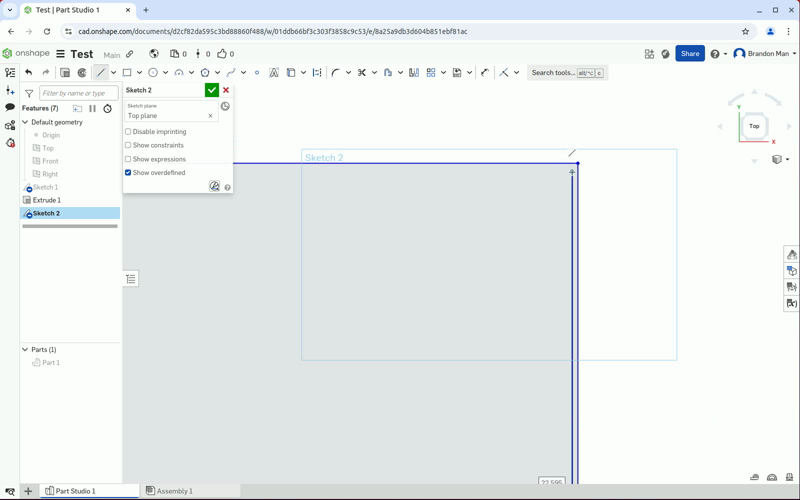
scroll(-6)
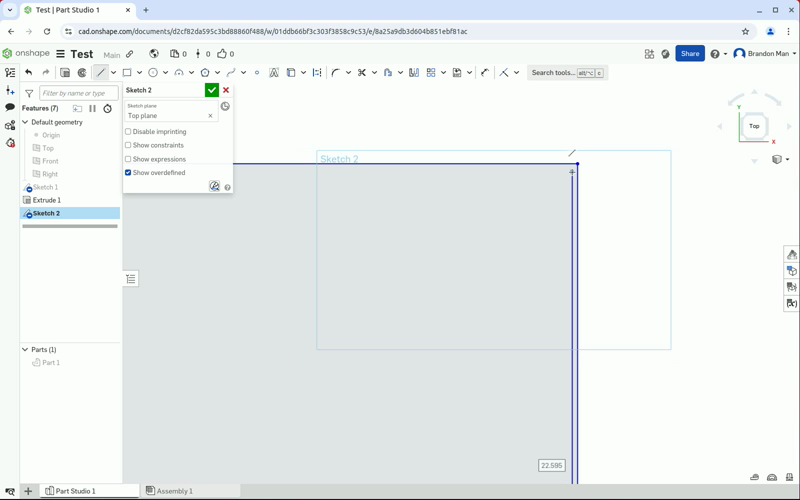
scroll(-6)
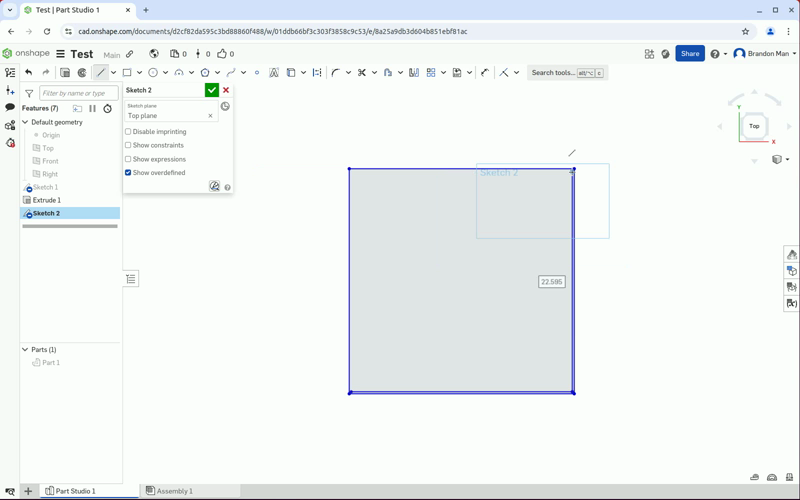
scroll(-6)
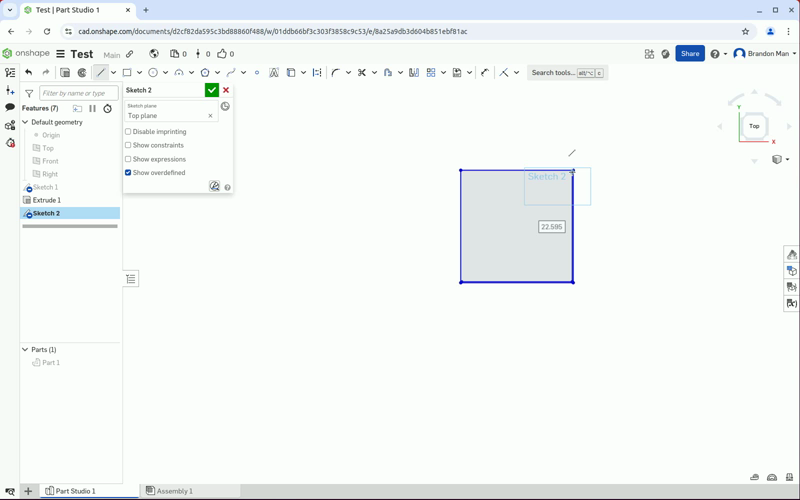
key_up(shift)
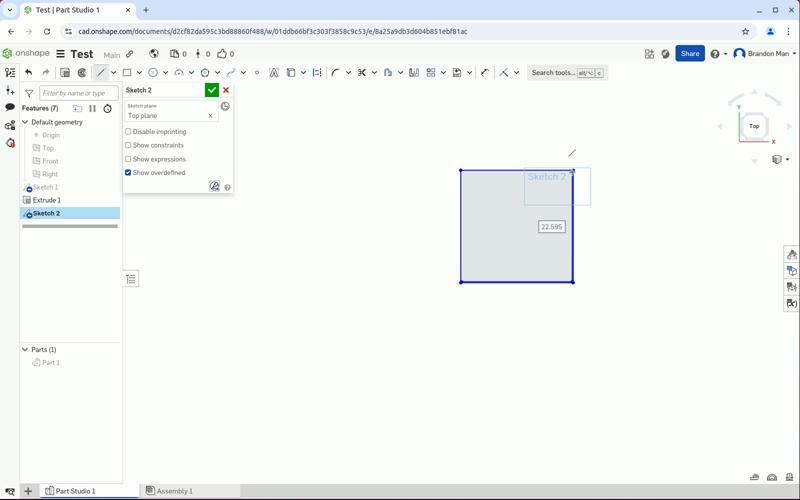
key_down(shift)
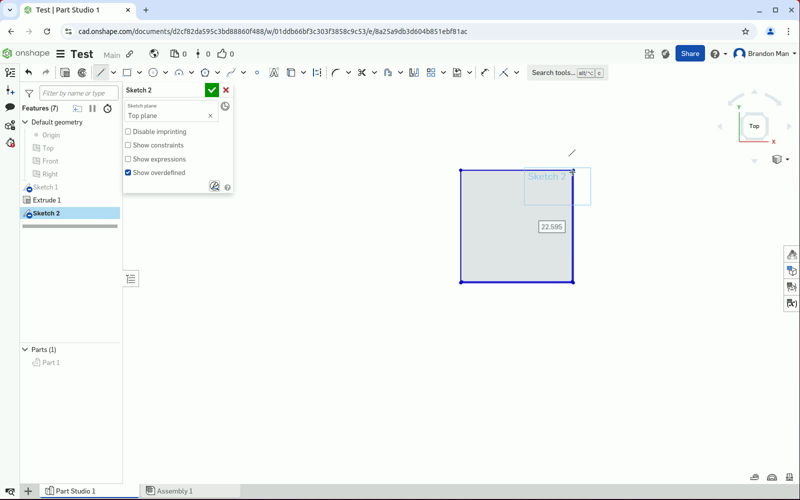
mouse_move(461, 171)
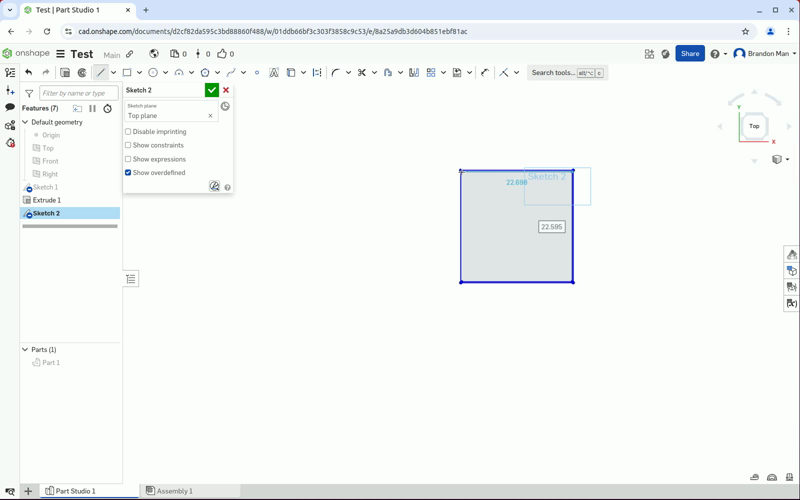
scroll(6)
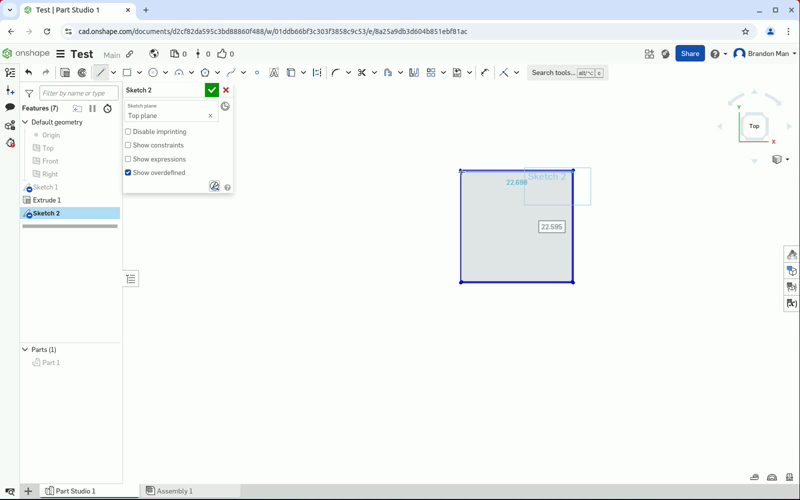
scroll(6)
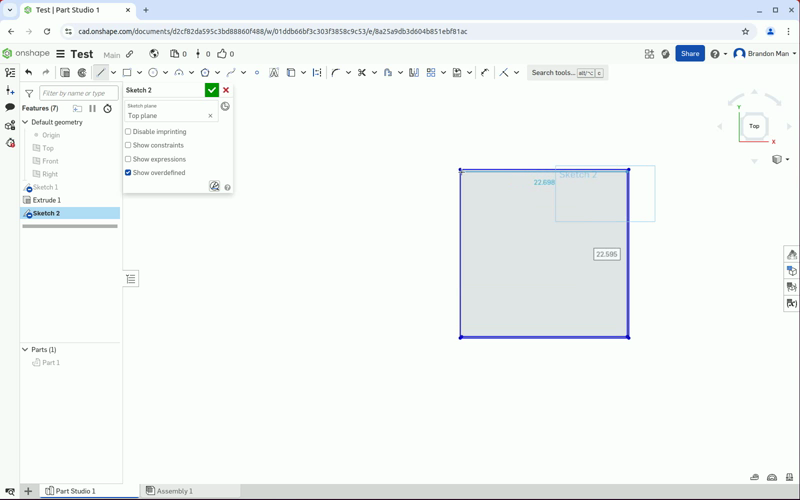
scroll(6)
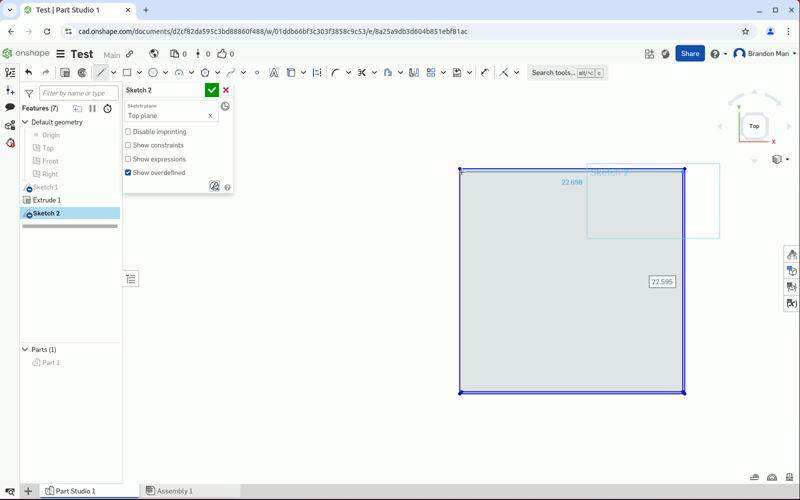
scroll(6)
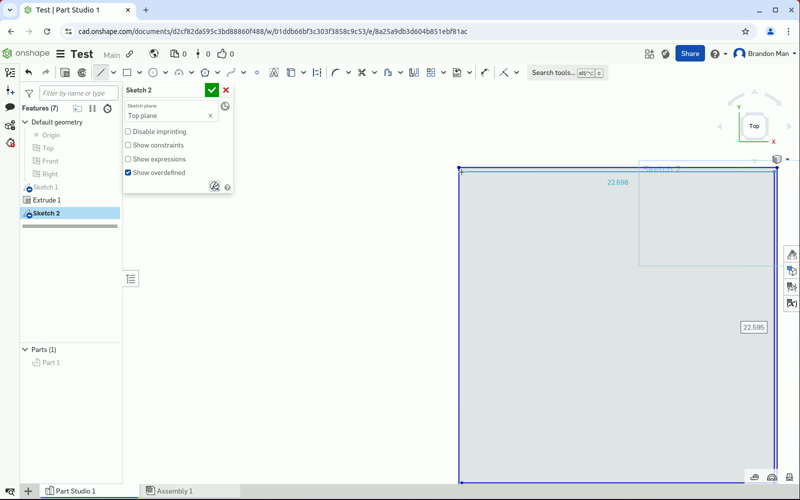
scroll(6)
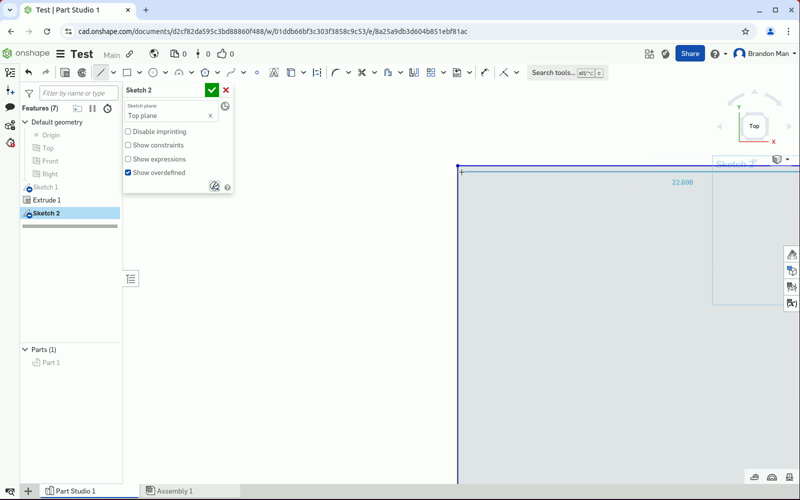
scroll(6)
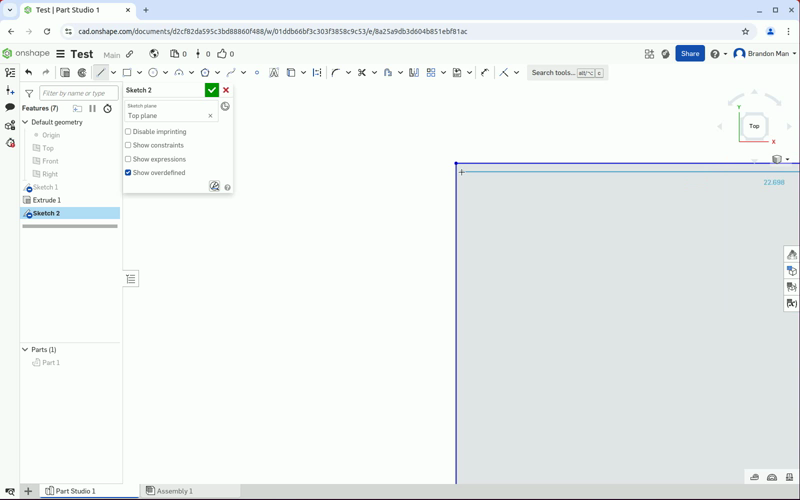
scroll(6)
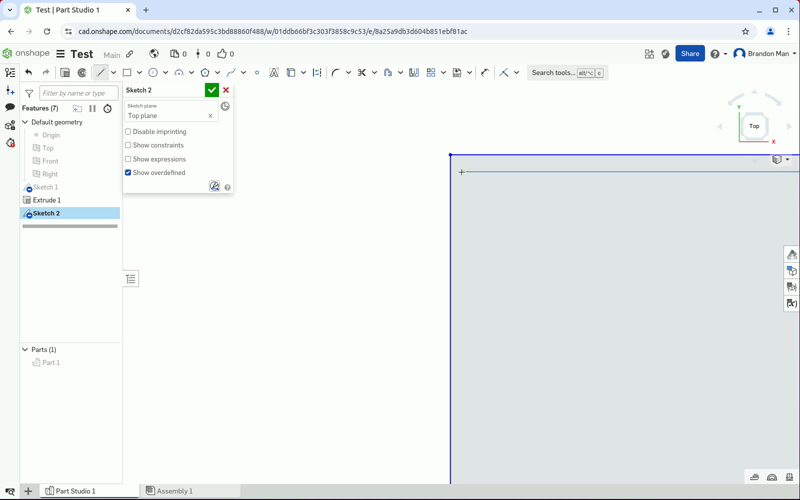
click(461, 171)
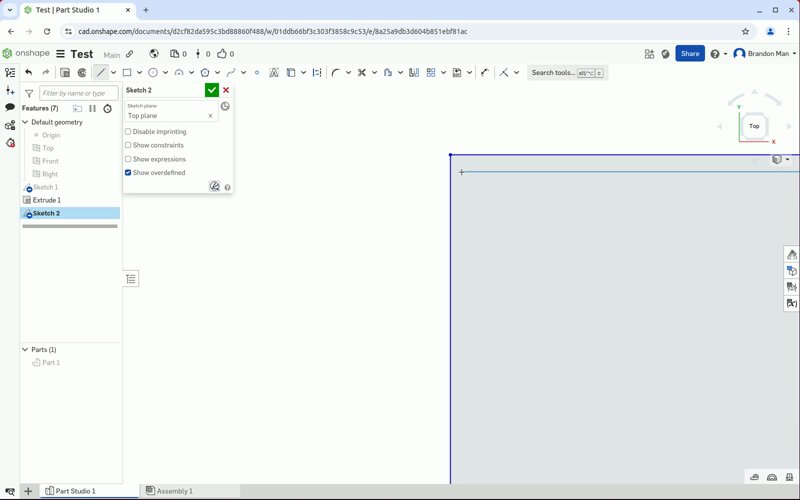
scroll(-6)
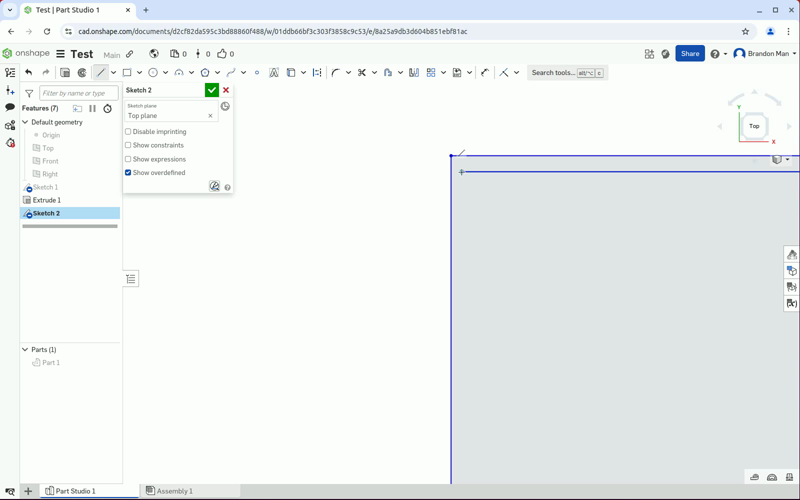
scroll(-6)
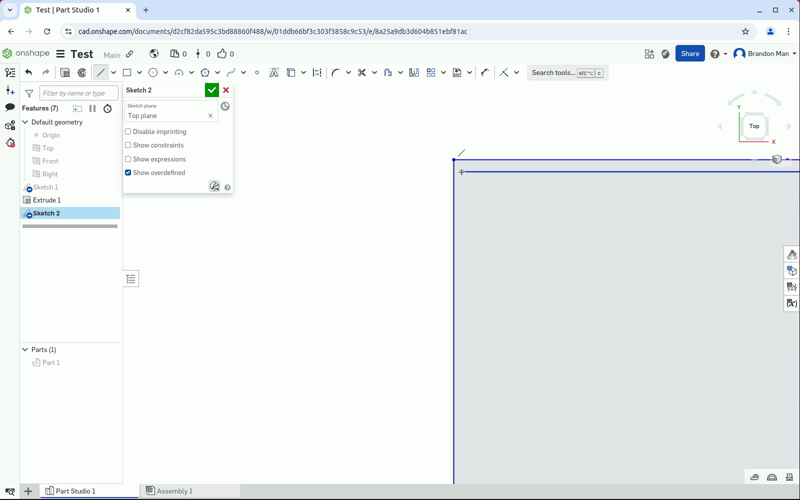
scroll(-6)
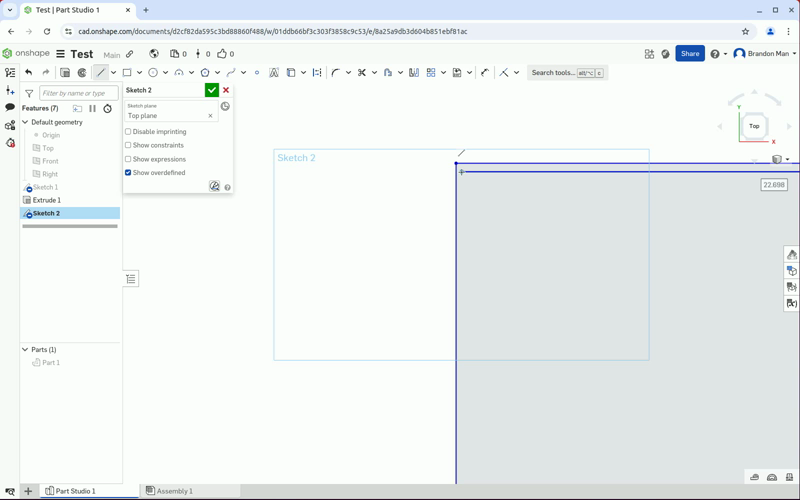
scroll(-6)
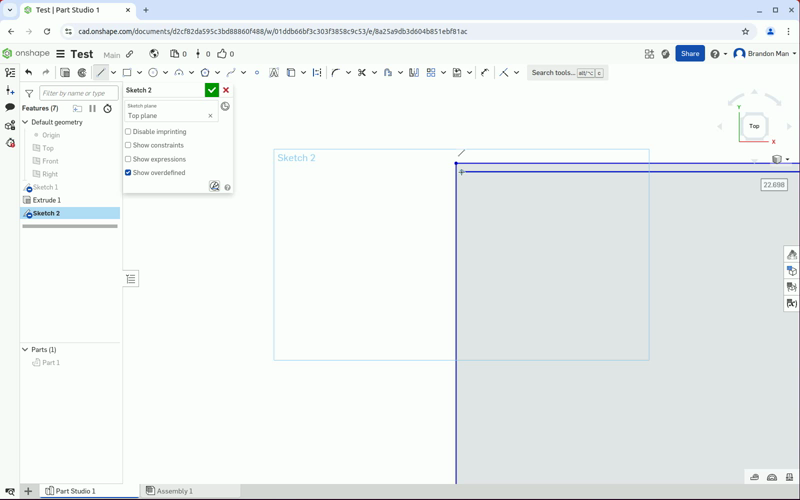
scroll(-6)
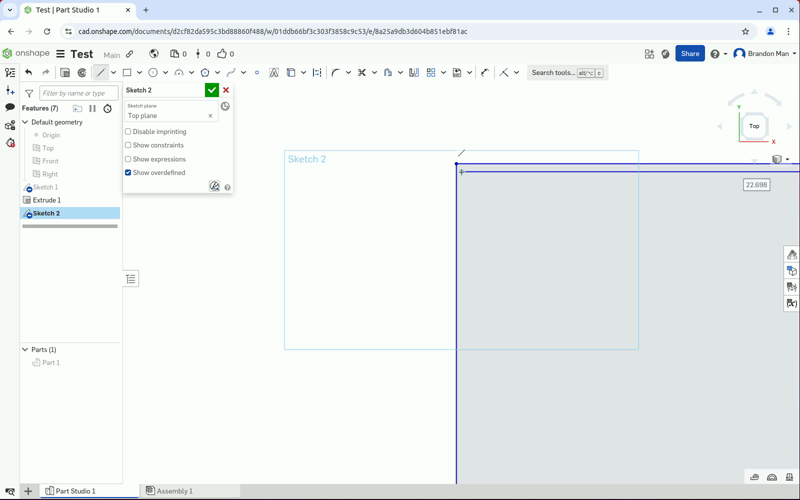
scroll(-6)
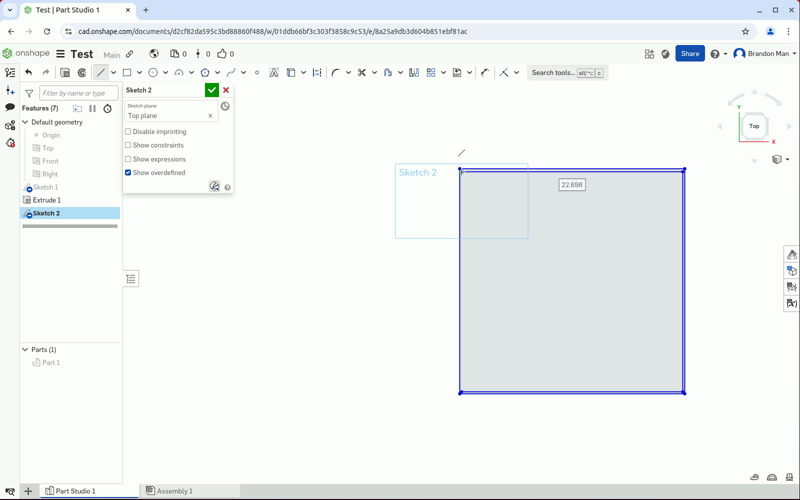
scroll(-6)
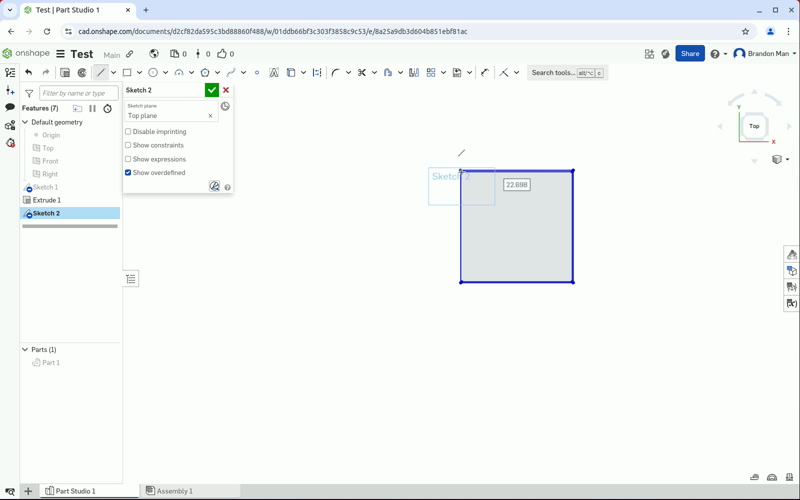
key_up(shift)
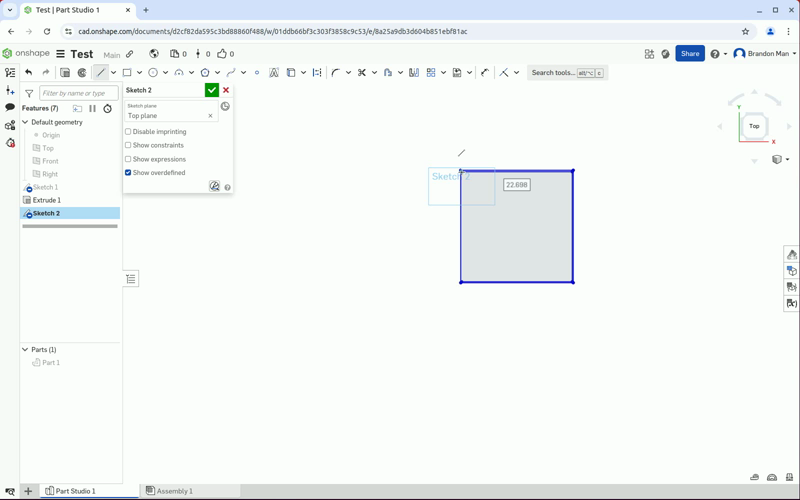
key_down(shift)
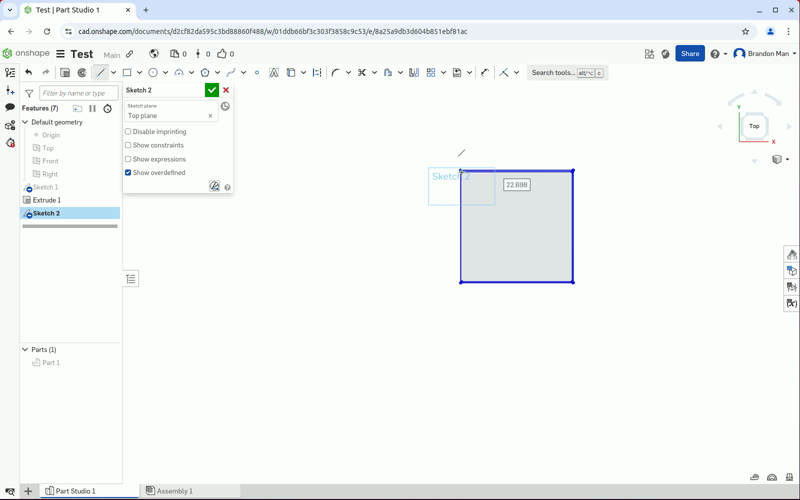
mouse_move(461, 281)
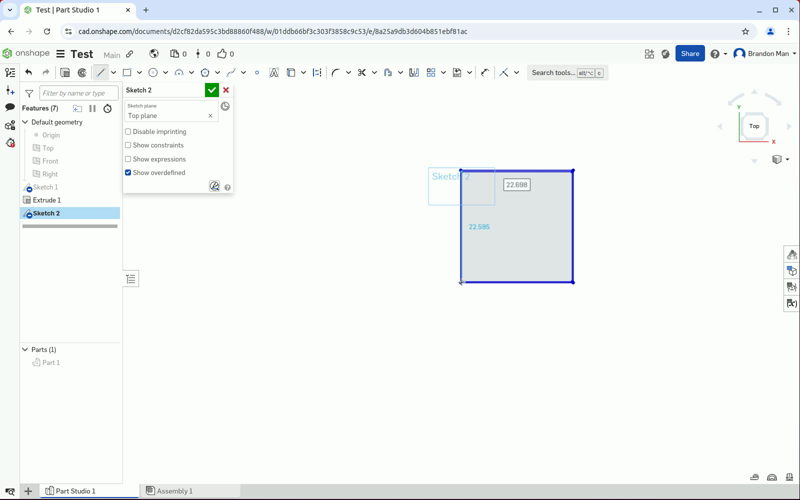
scroll(6)
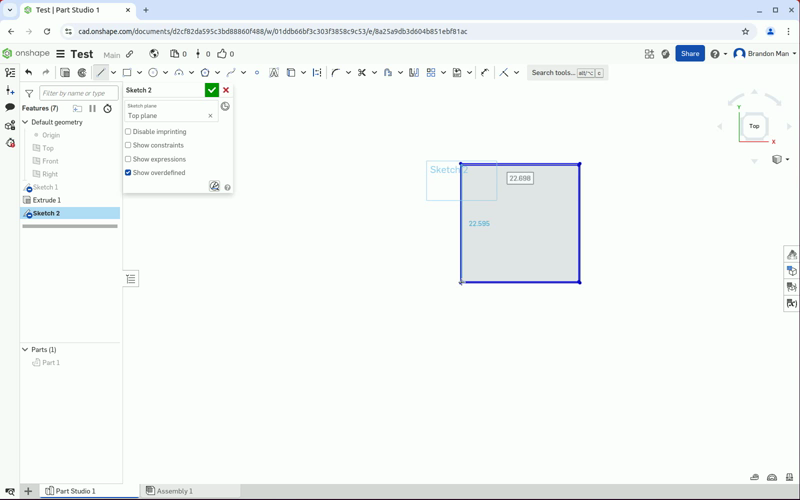
scroll(6)
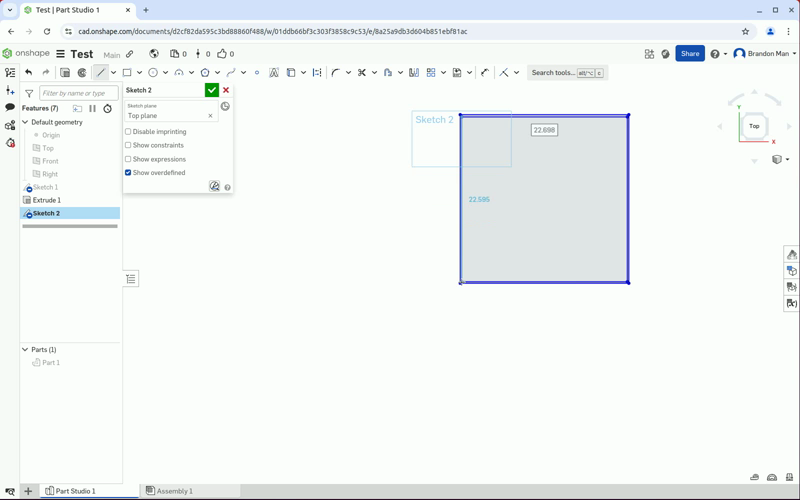
scroll(6)
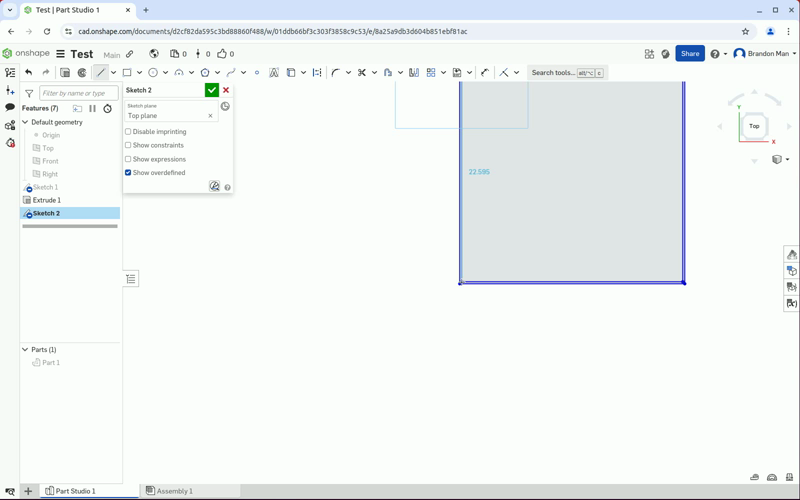
scroll(6)
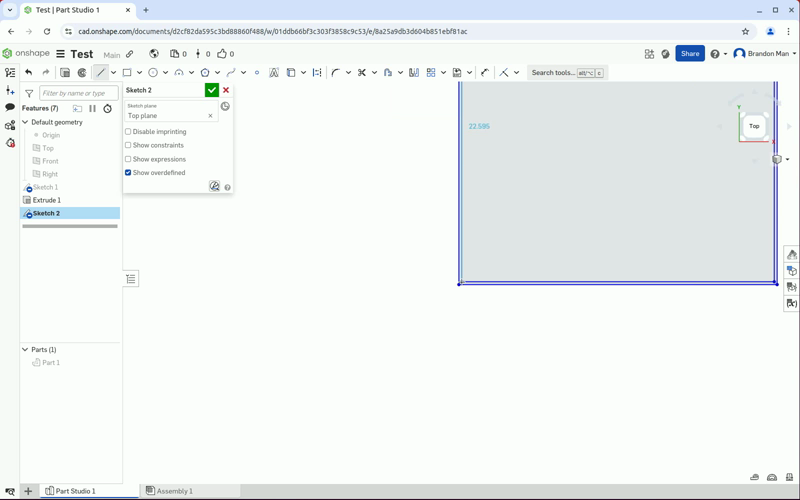
scroll(6)
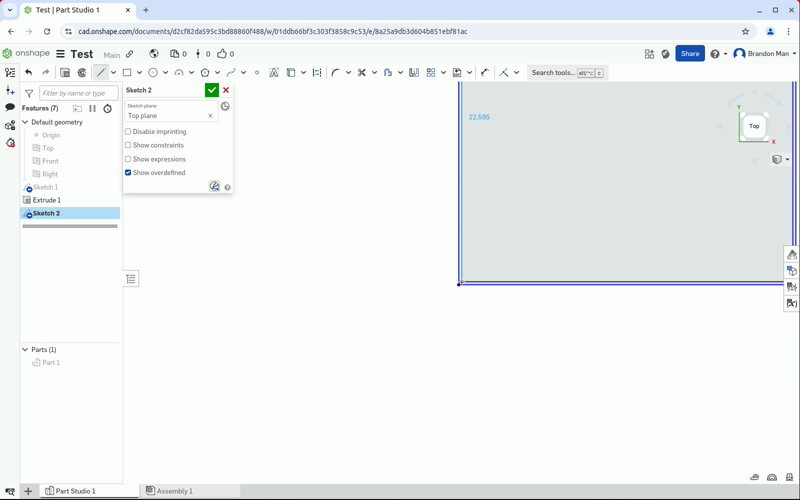
scroll(6)
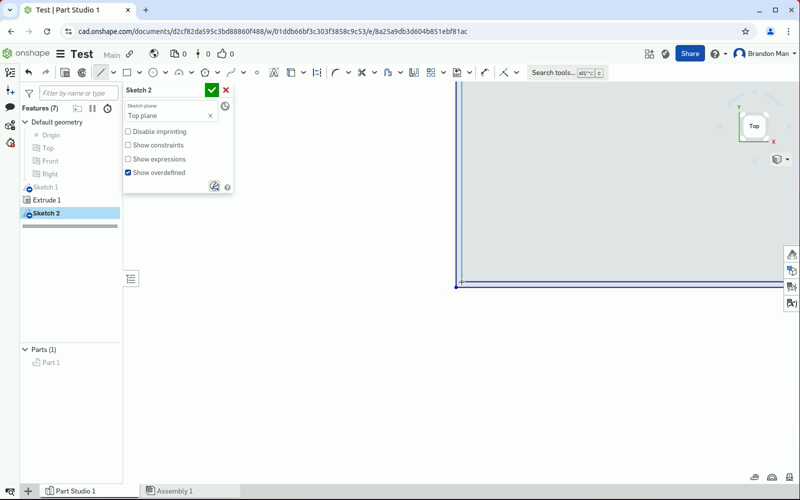
scroll(6)
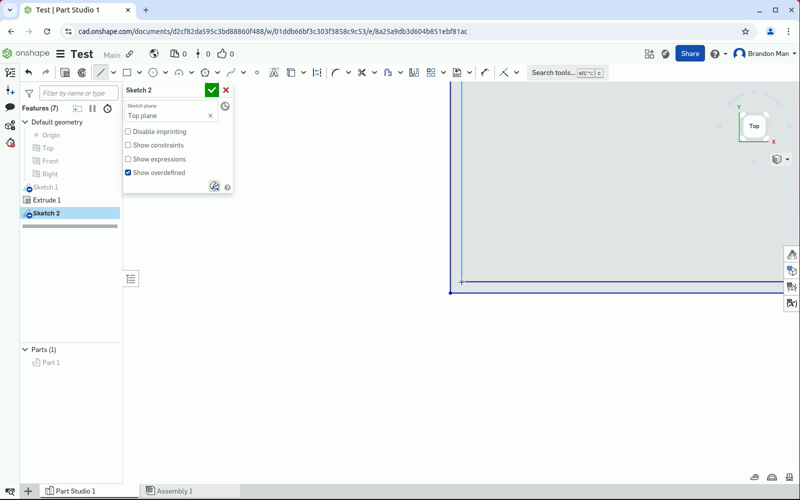
key_up(shift)
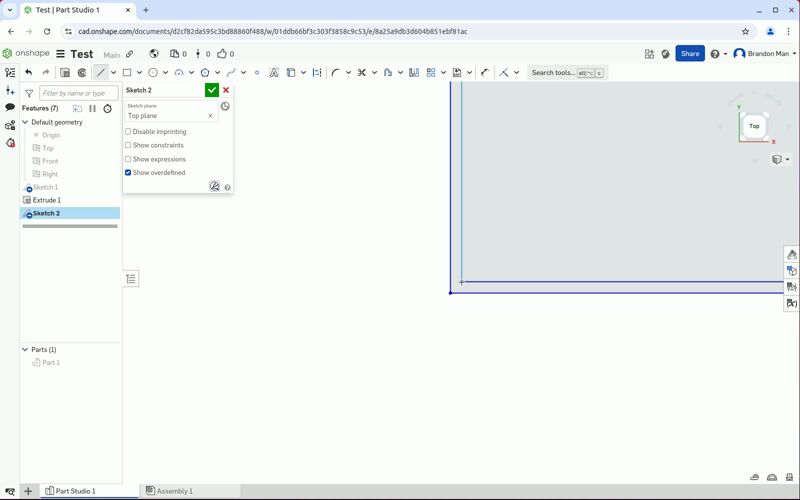
click(461, 281)
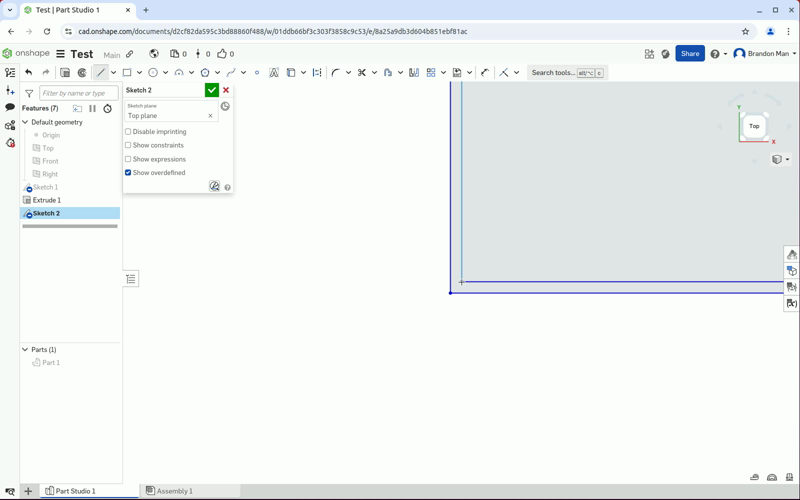
scroll(-6)
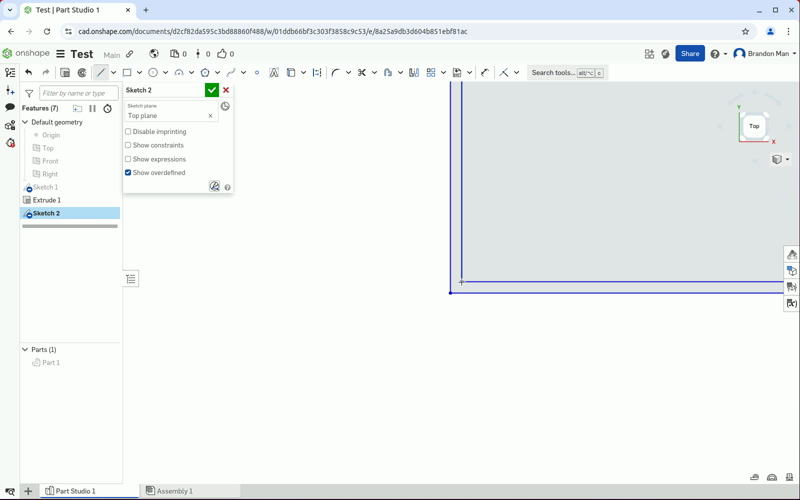
scroll(-6)
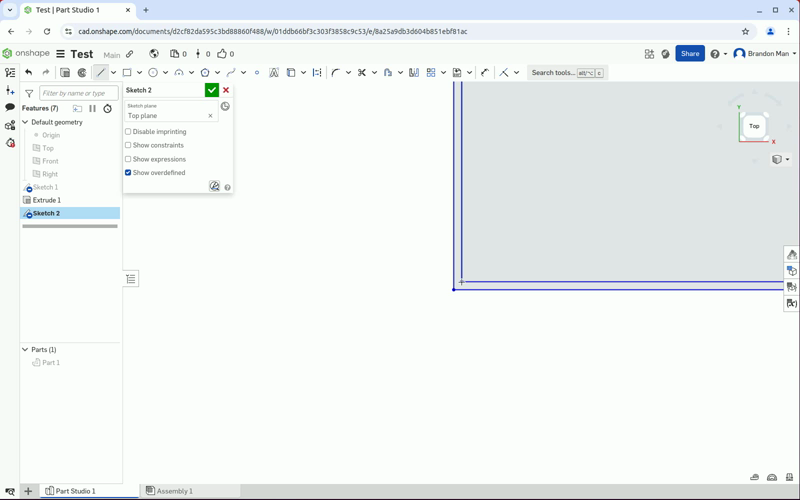
scroll(-6)
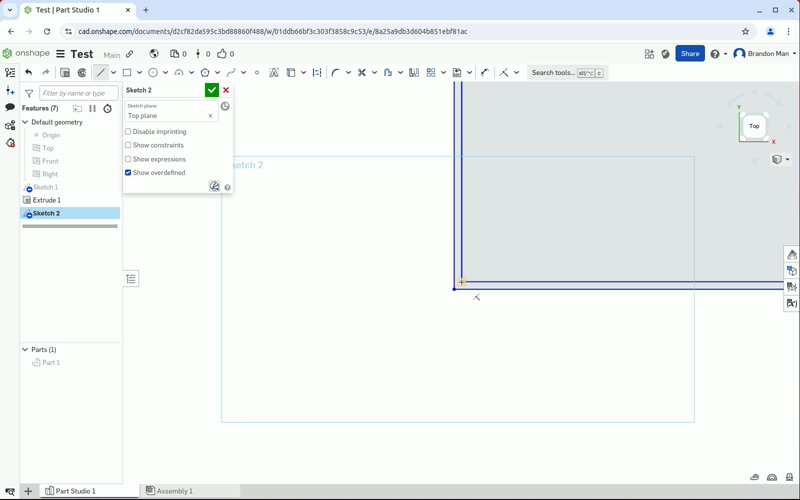
scroll(-6)
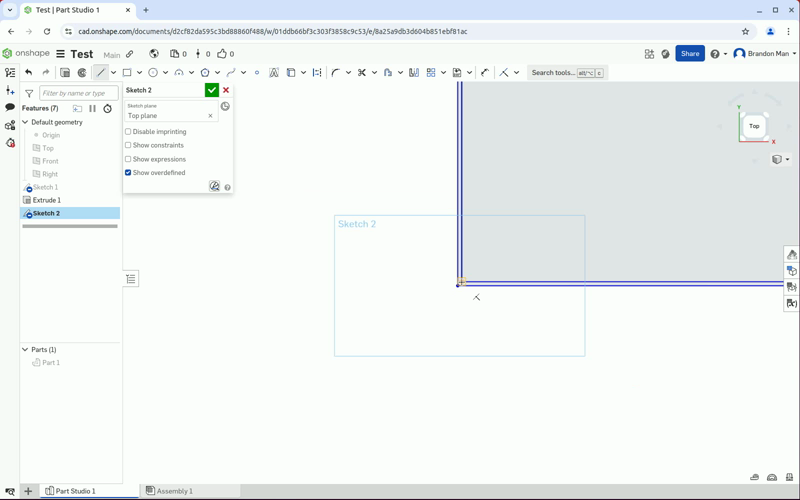
scroll(-6)
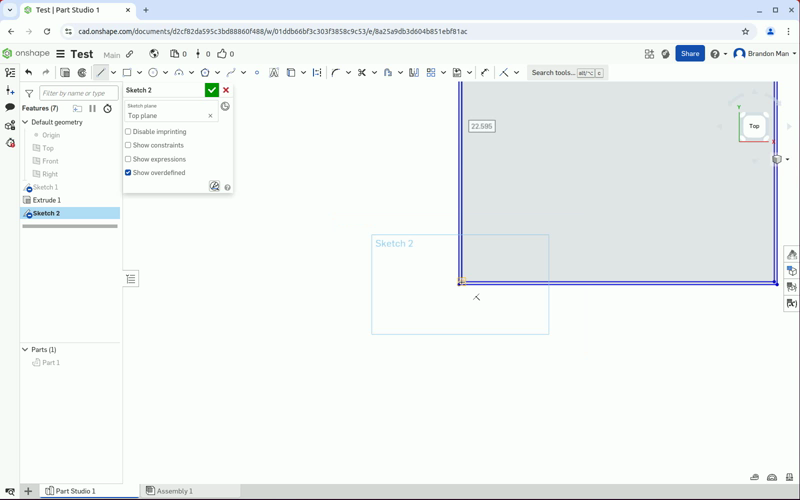
scroll(-6)
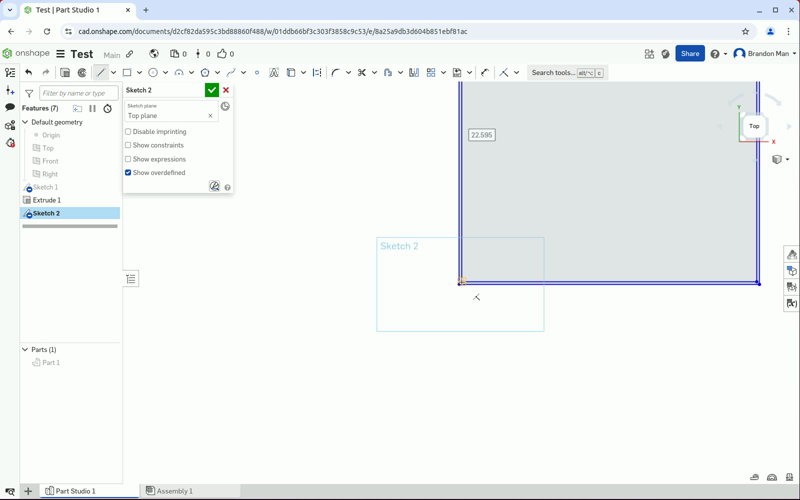
scroll(-6)
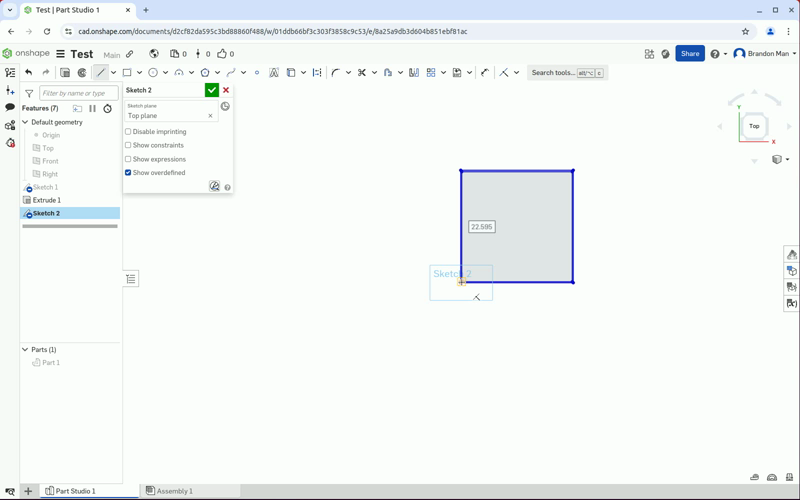
key(esc)
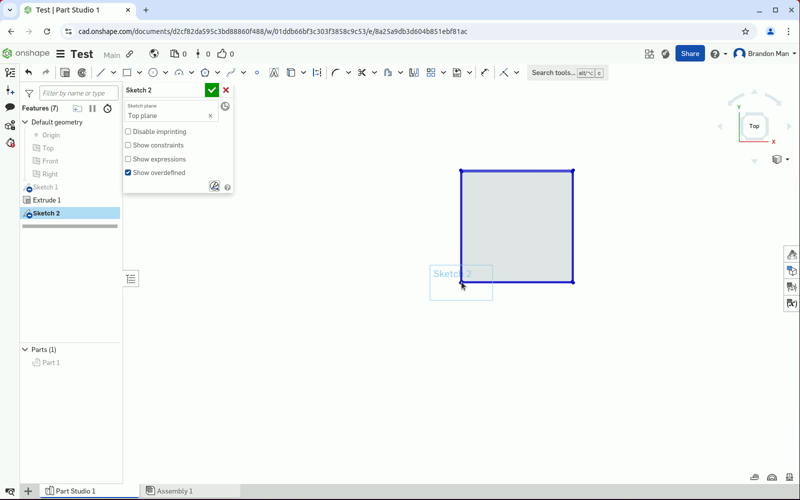
mouse_move(572, 202)
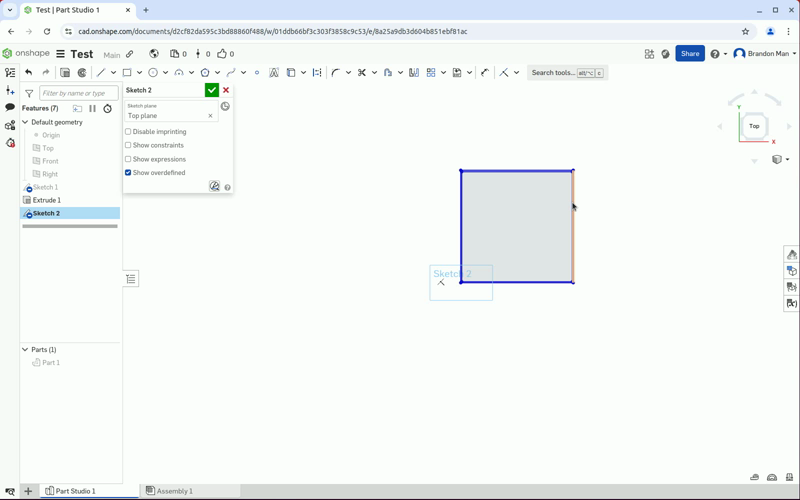
scroll(6)
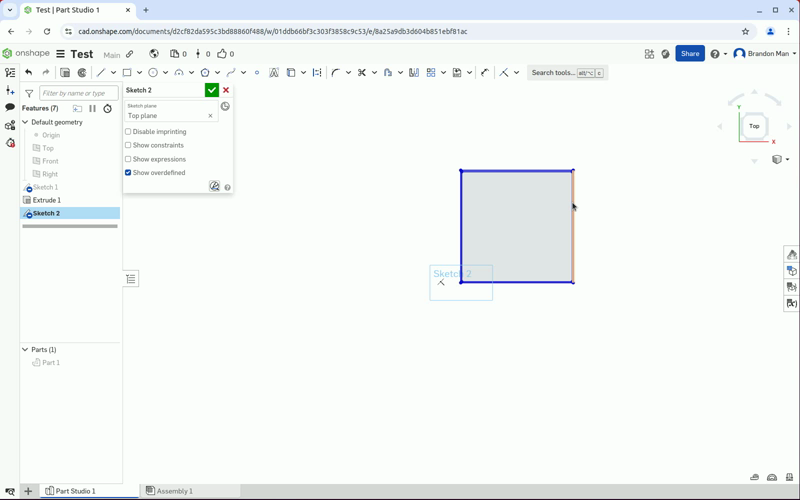
scroll(6)
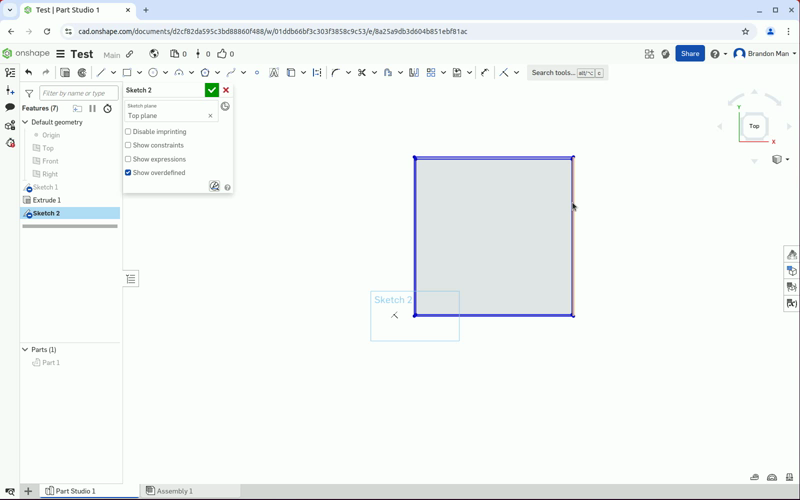
scroll(6)
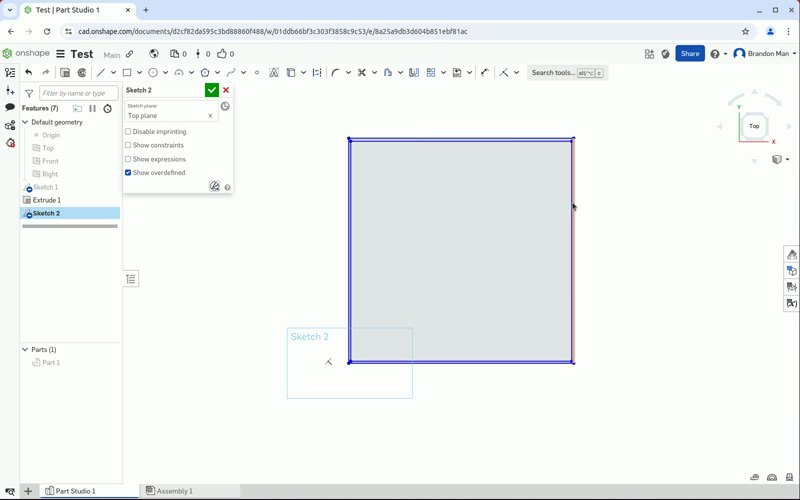
scroll(6)
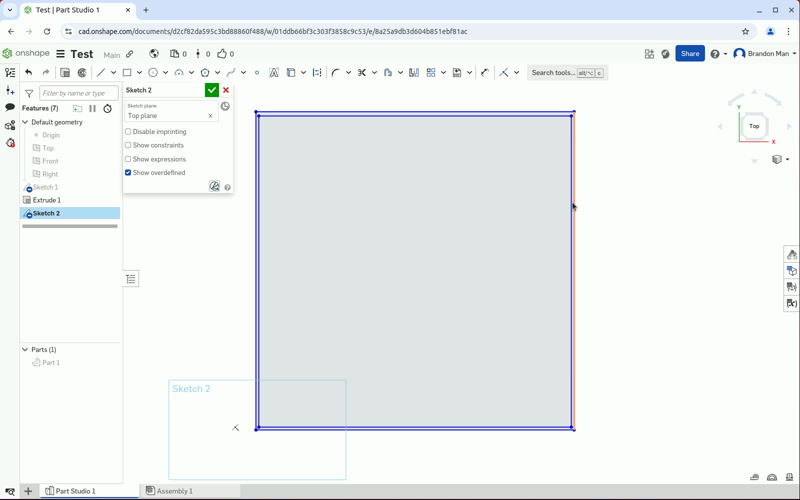
scroll(6)
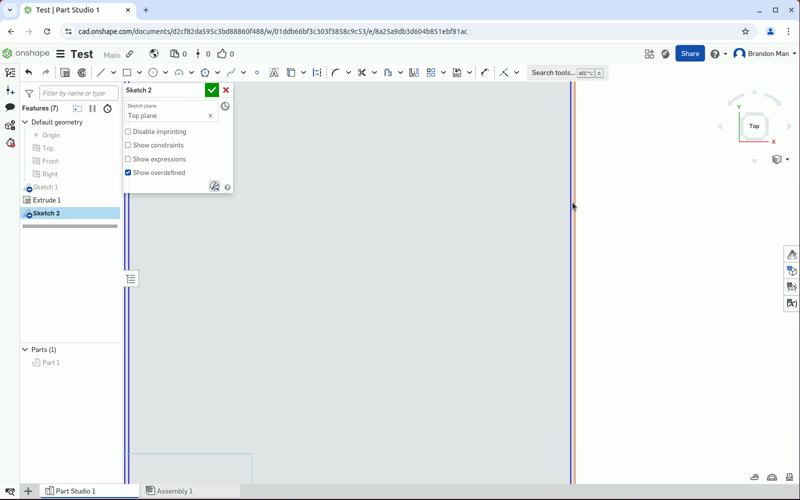
scroll(6)
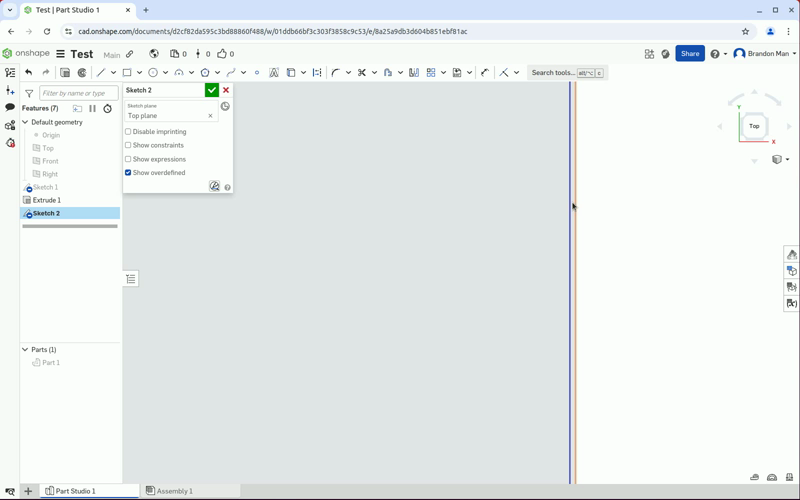
scroll(6)
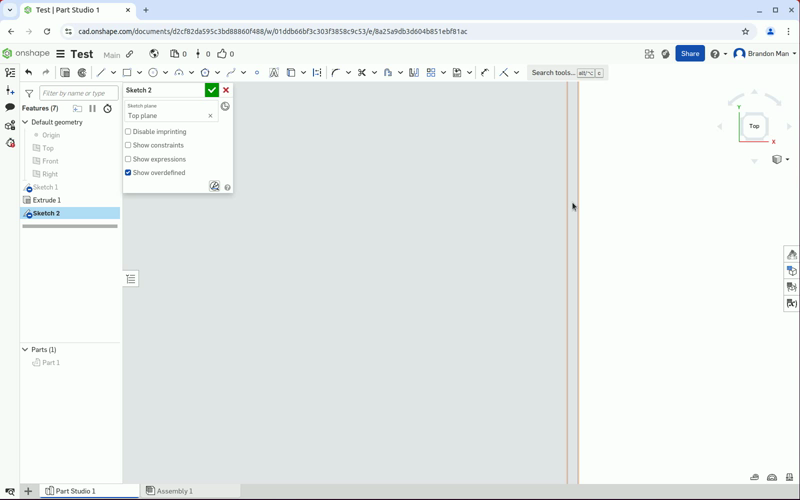
click(572, 202)
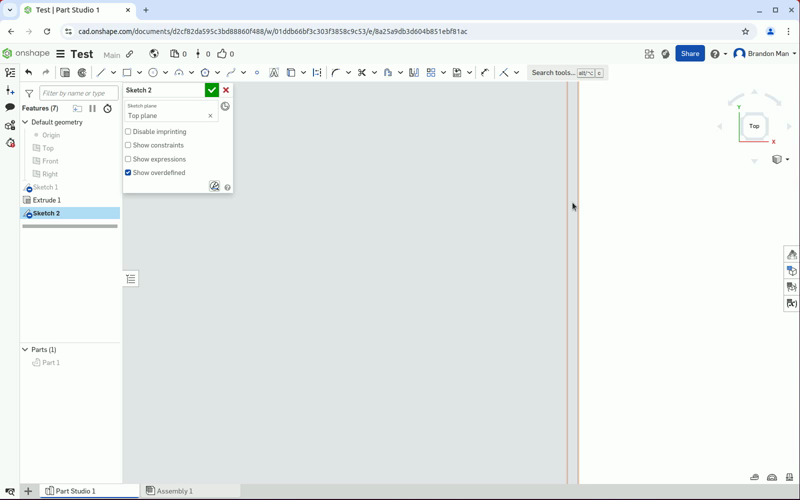
scroll(-6)
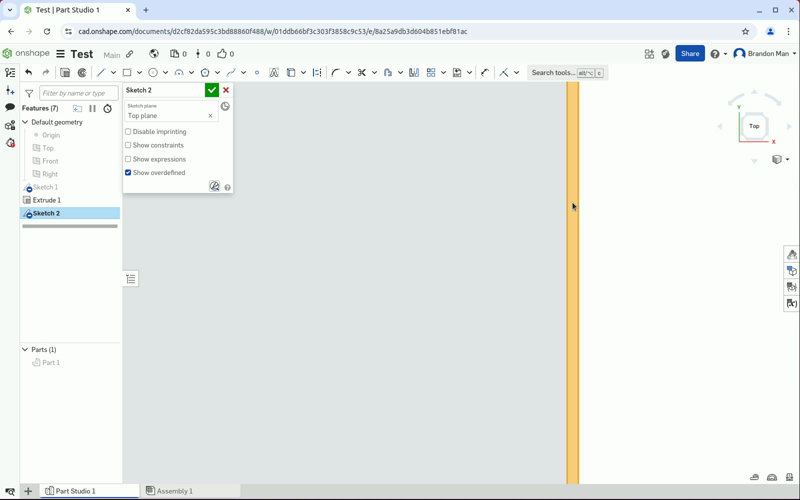
scroll(-6)
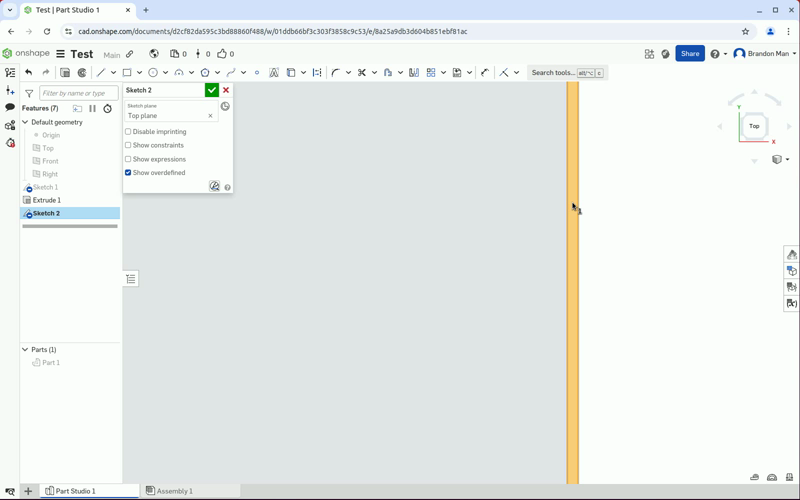
scroll(-6)
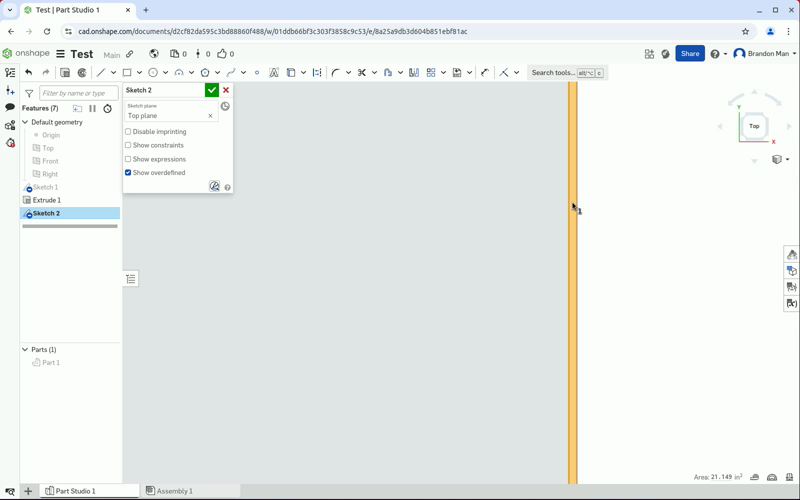
scroll(-6)
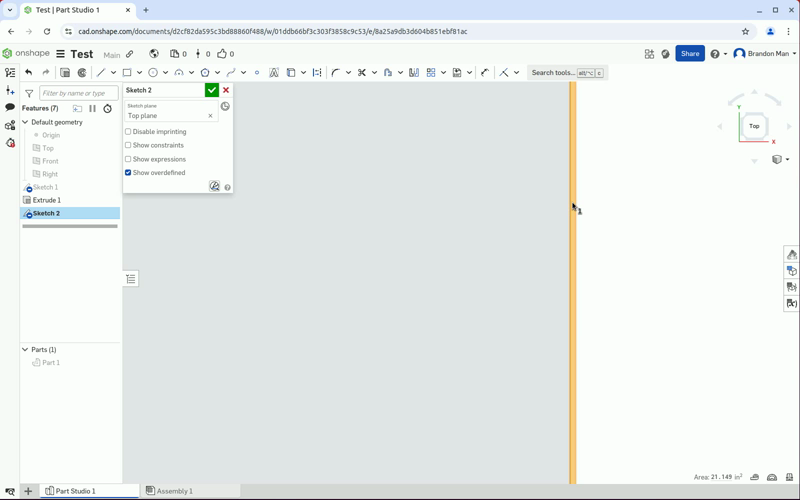
scroll(-6)
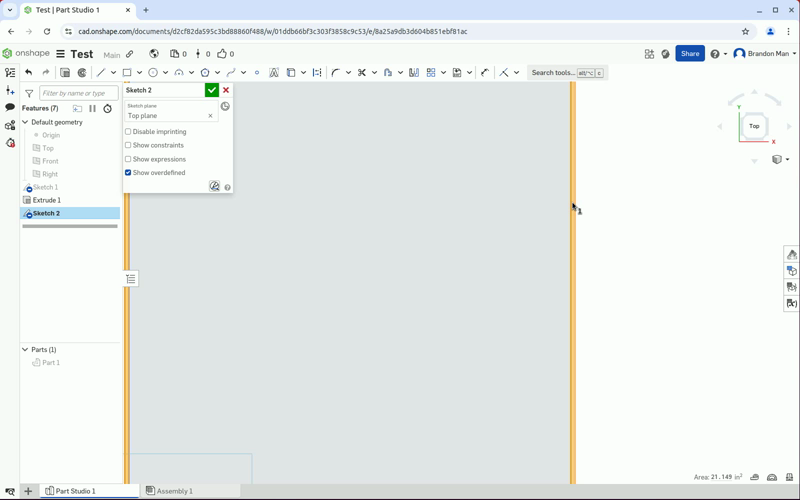
scroll(-6)
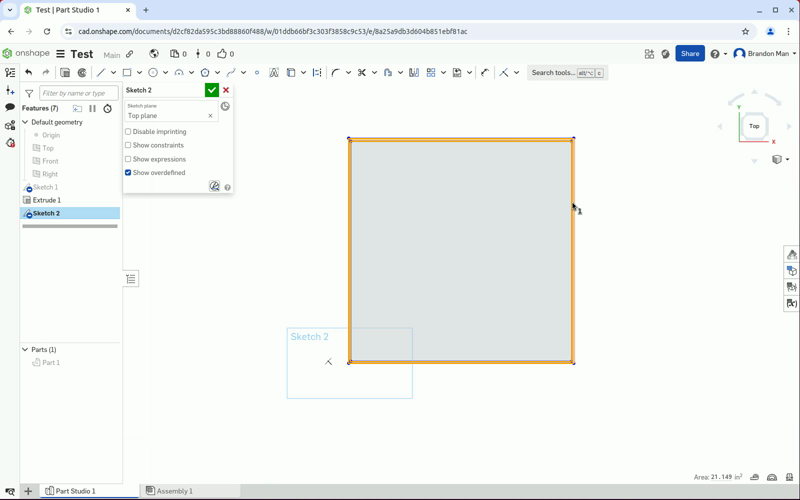
scroll(-6)
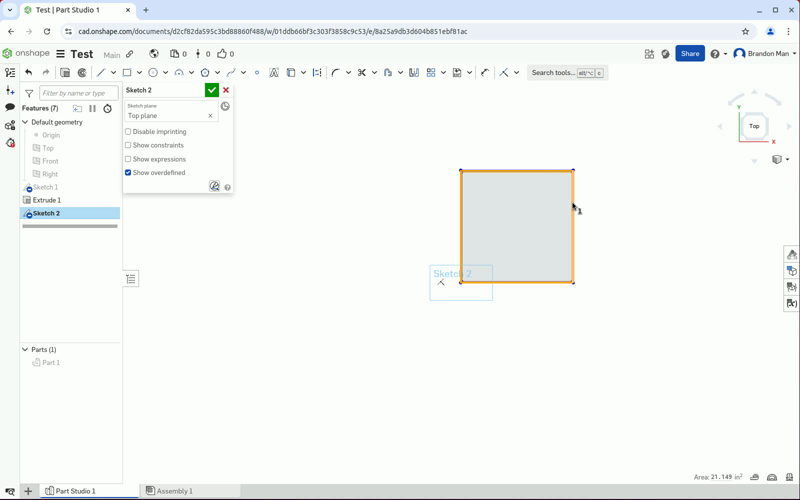
mouse_move(73, 352)
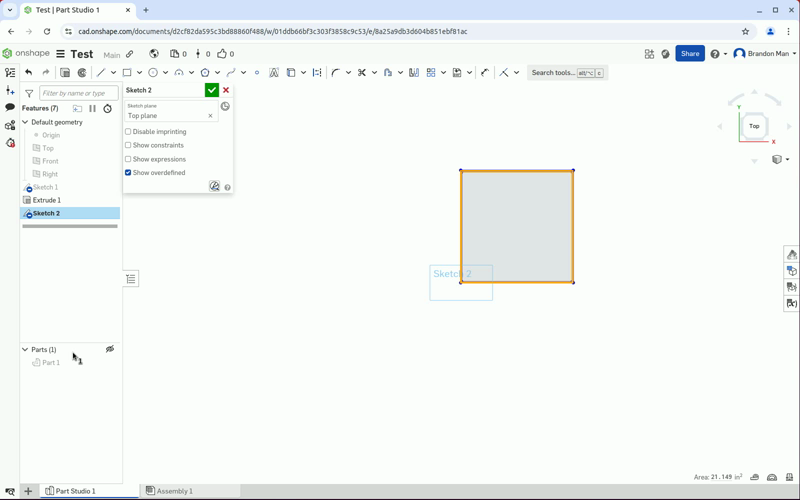
key(shift+y)
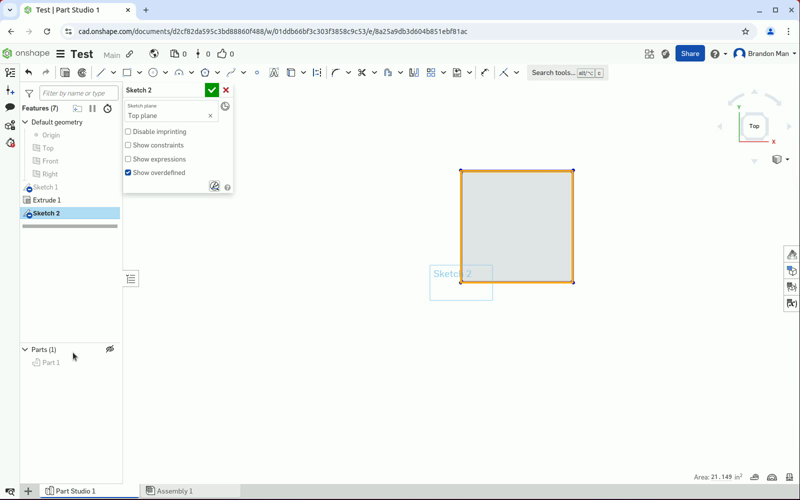
key(shift+e)
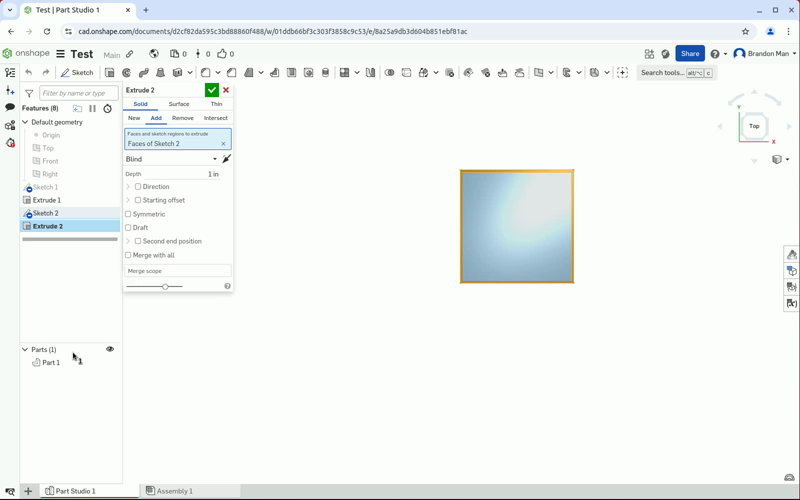
mouse_move(143, 106)
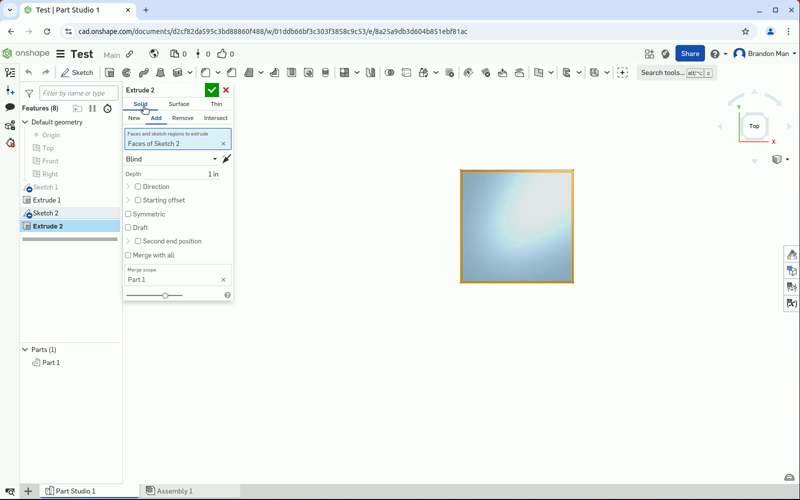
click(143, 106)
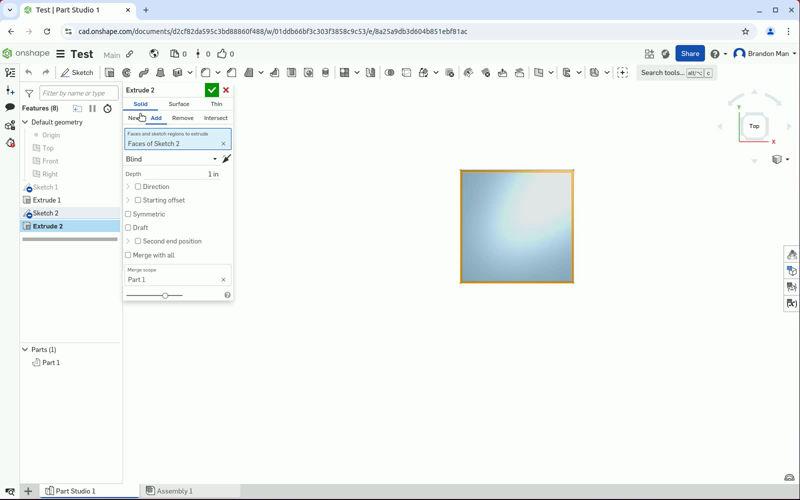
mouse_move(137, 120)
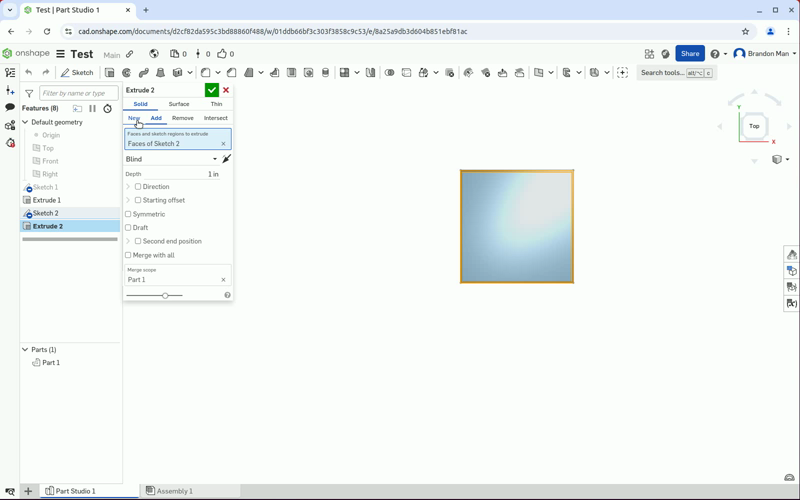
click(137, 120)
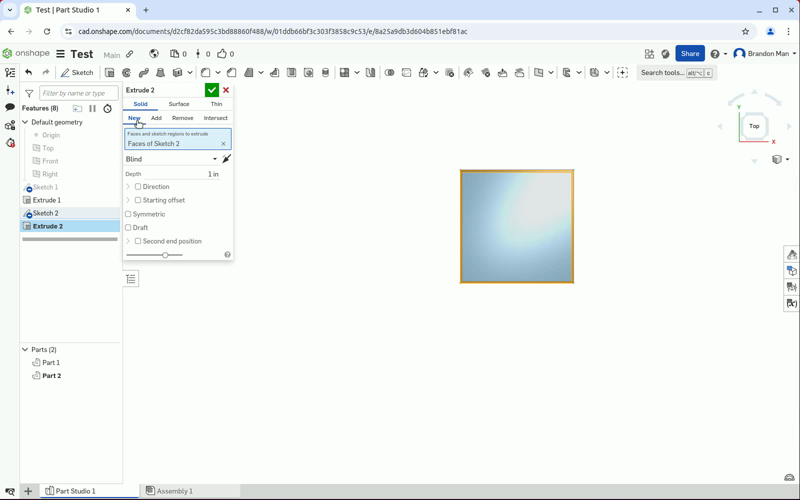
key(tab, 4)
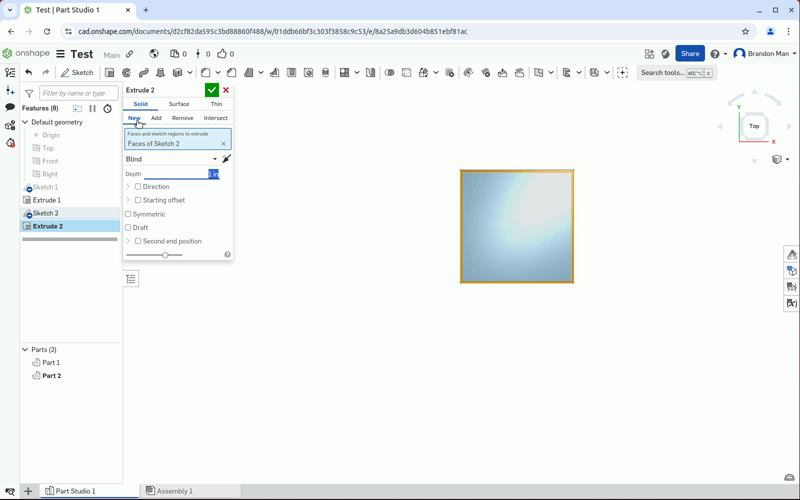
text(0.241)
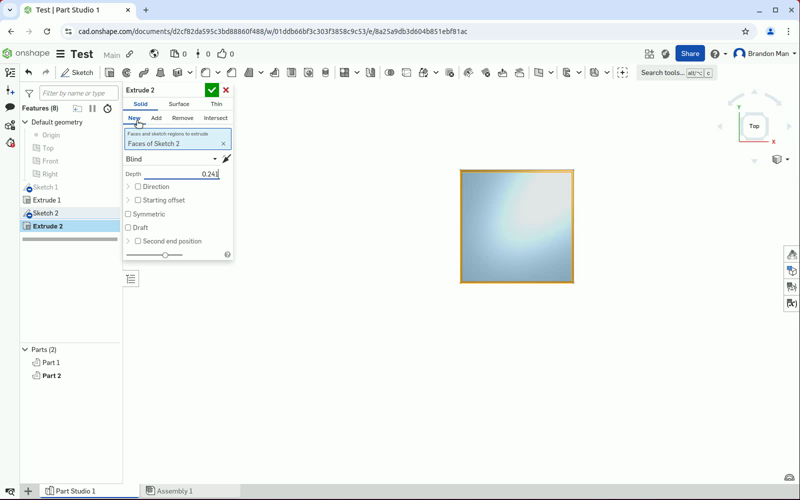
key(enter)
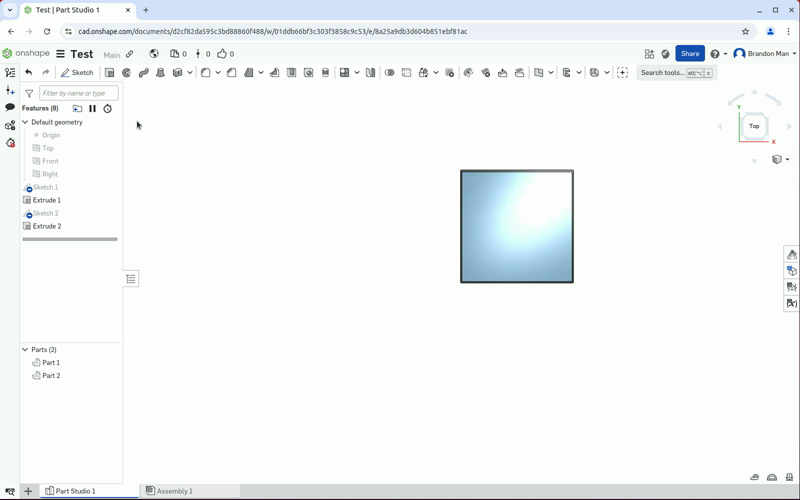
key(shift+h)
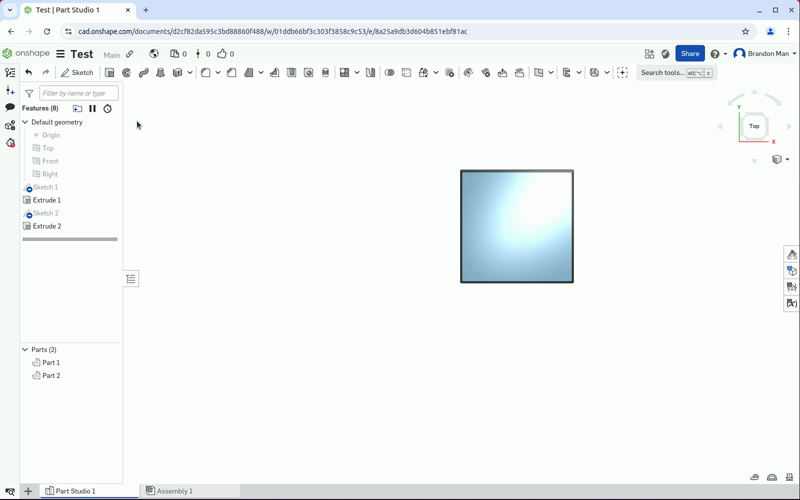
key(shift+h)
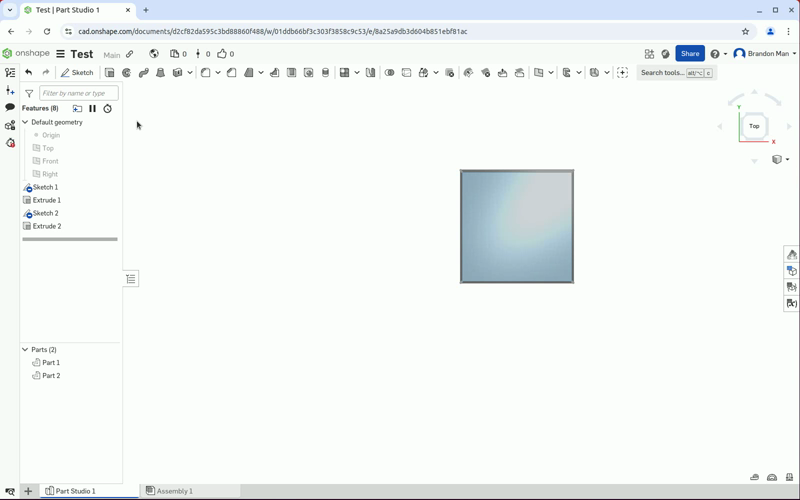
key(shift+7)
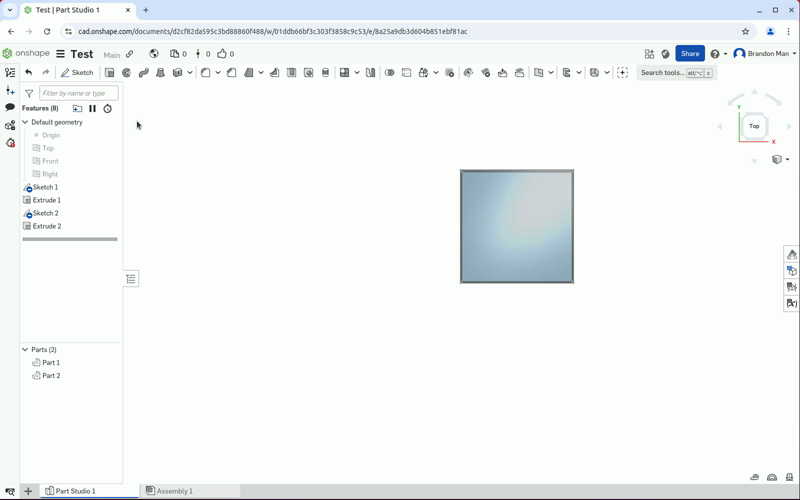
key(up, 3)
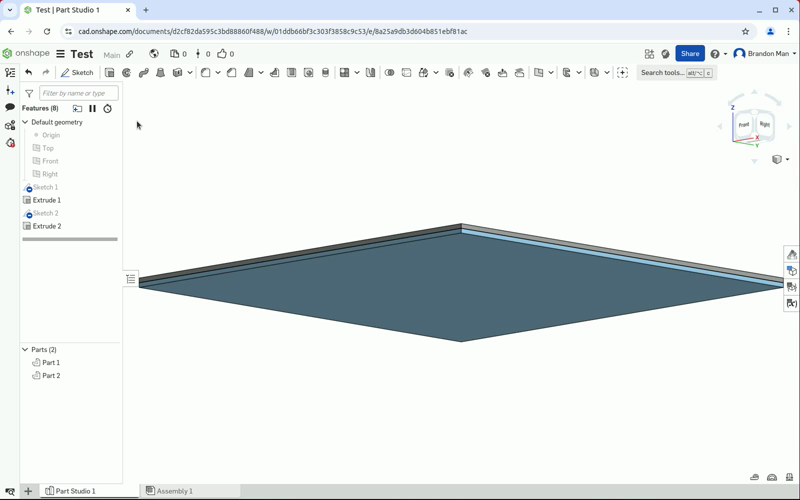
key(left, 3)
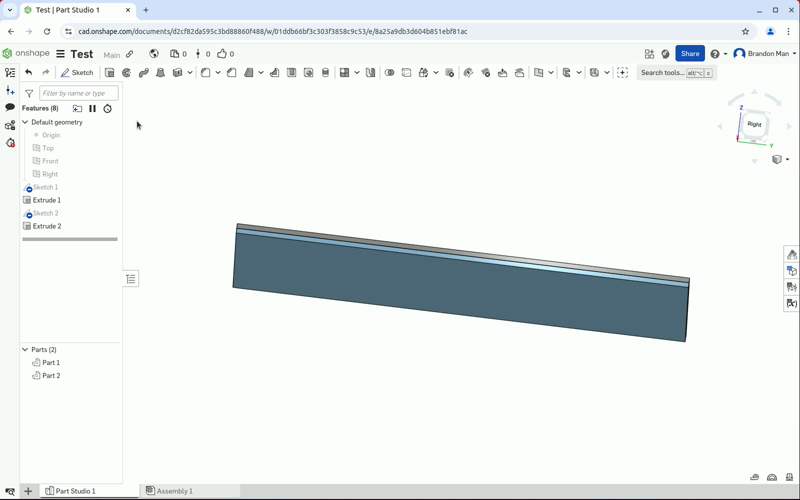
key(right, 3)
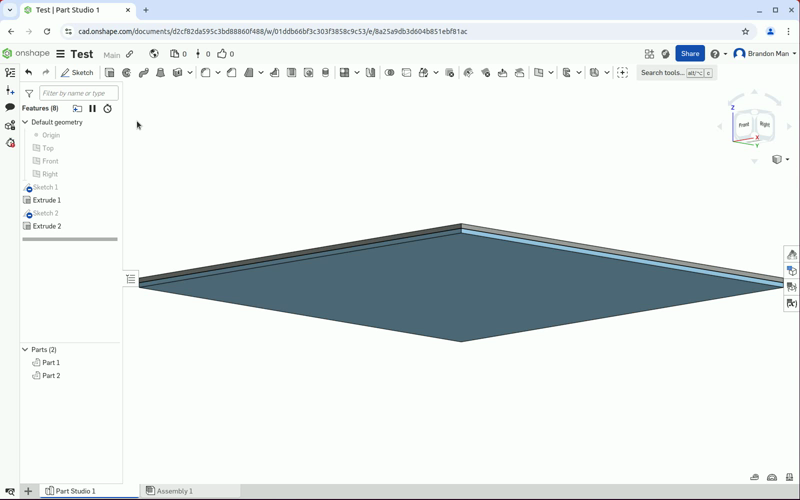
key(down, 3)
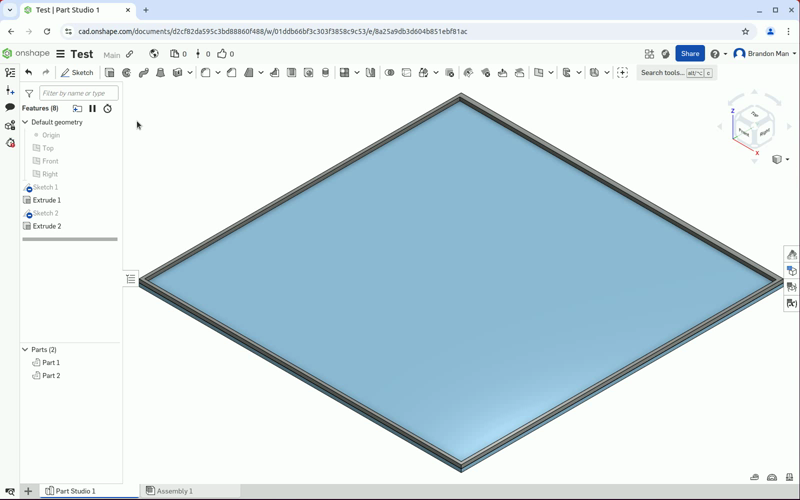
mouse_move(73, 189)
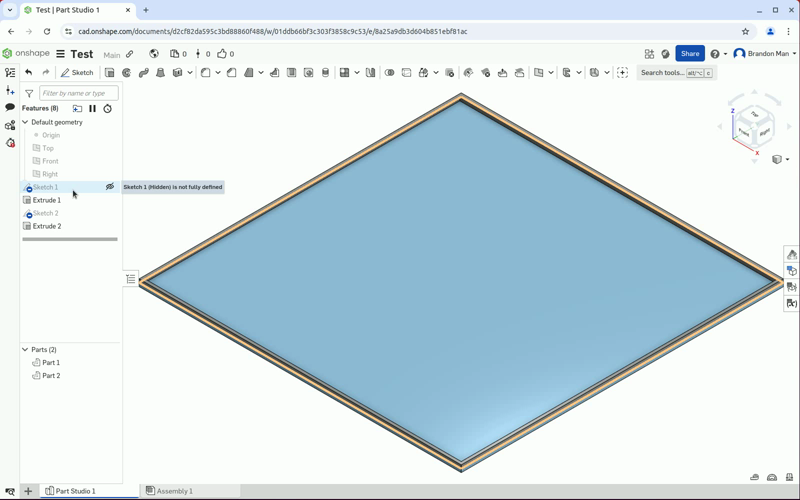
click(73, 189)